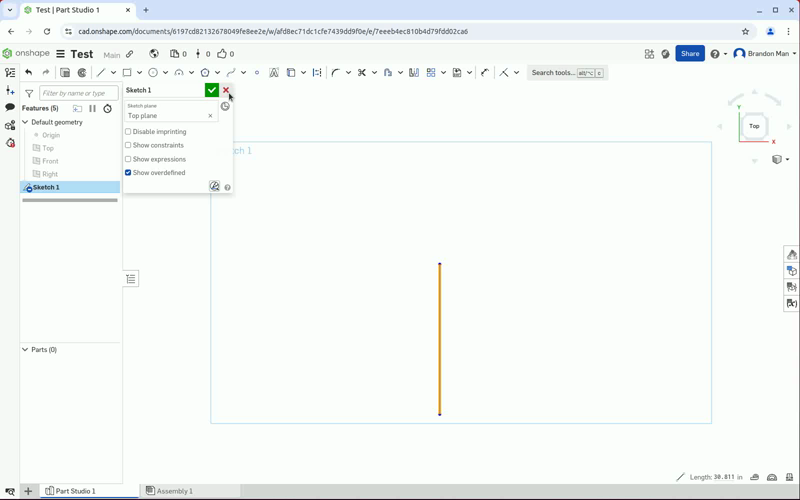
key(shift+h)
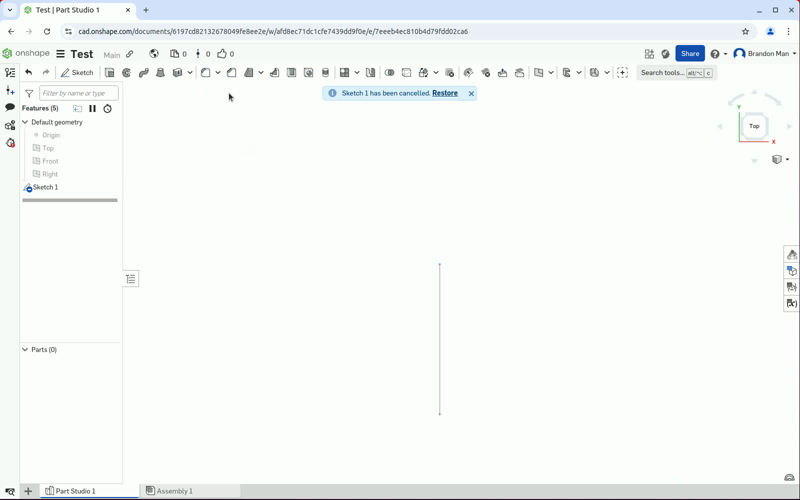
key(shift+s)
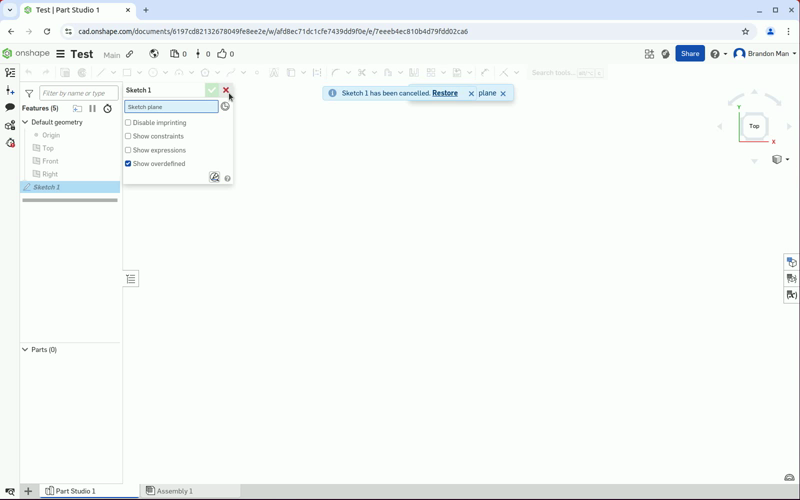
mouse_move(73, 150)
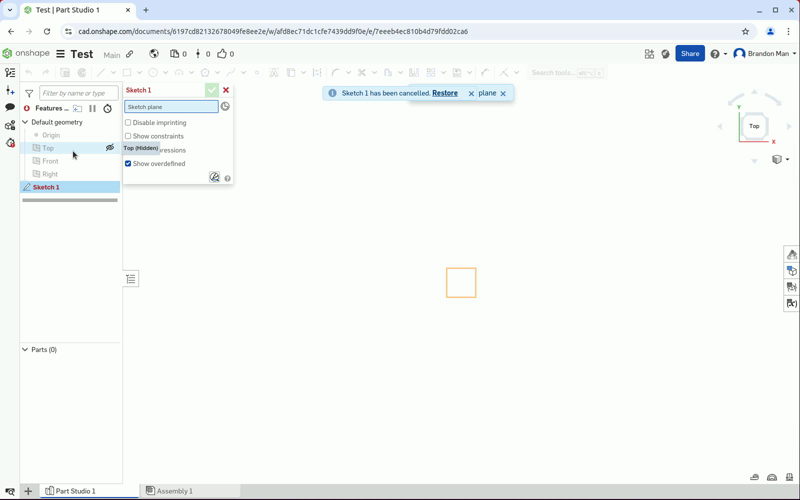
click(73, 150)
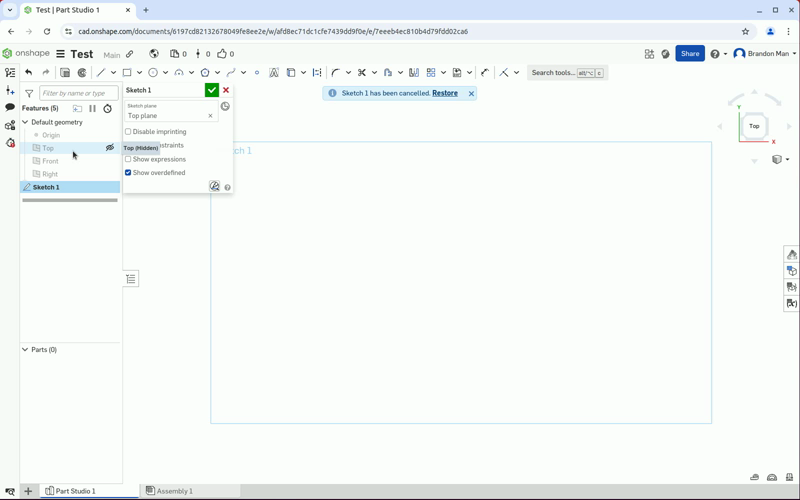
mouse_move(73, 352)
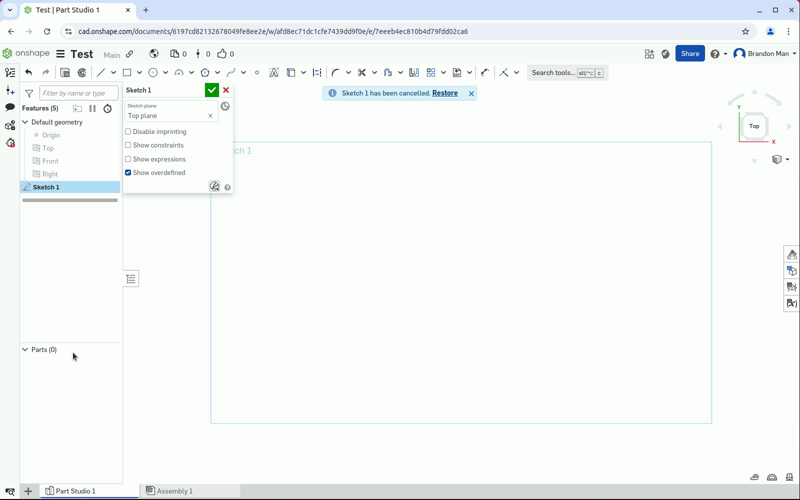
key(y)
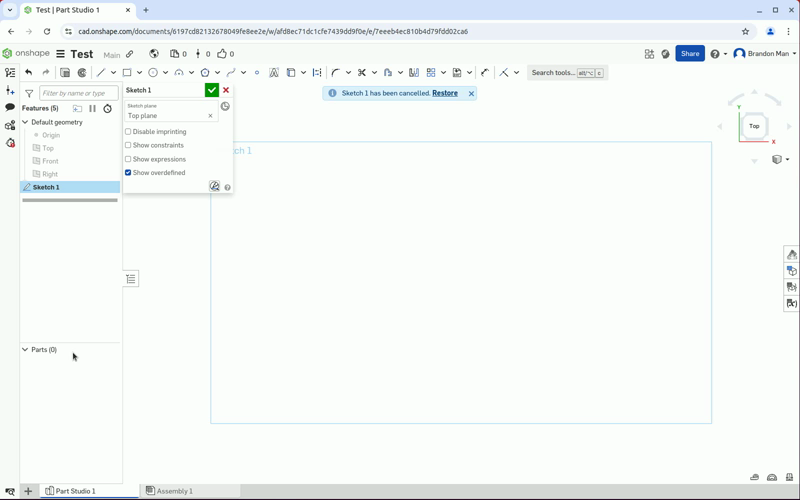
key(l)
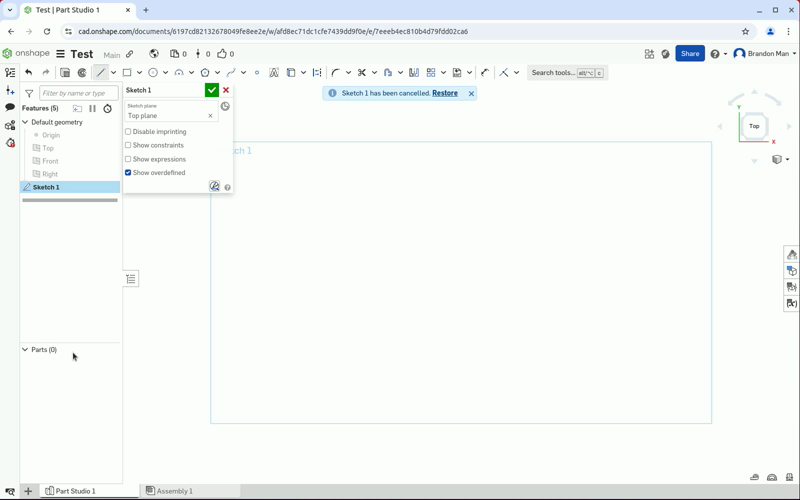
key_down(shift)
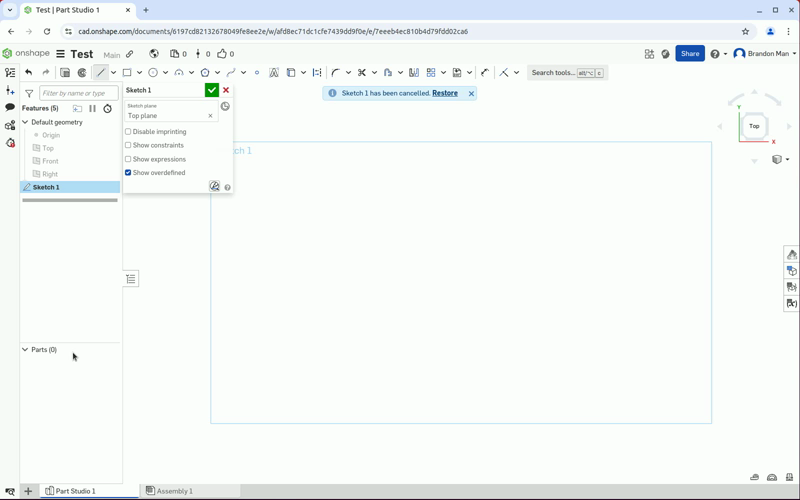
mouse_move(348, 395)
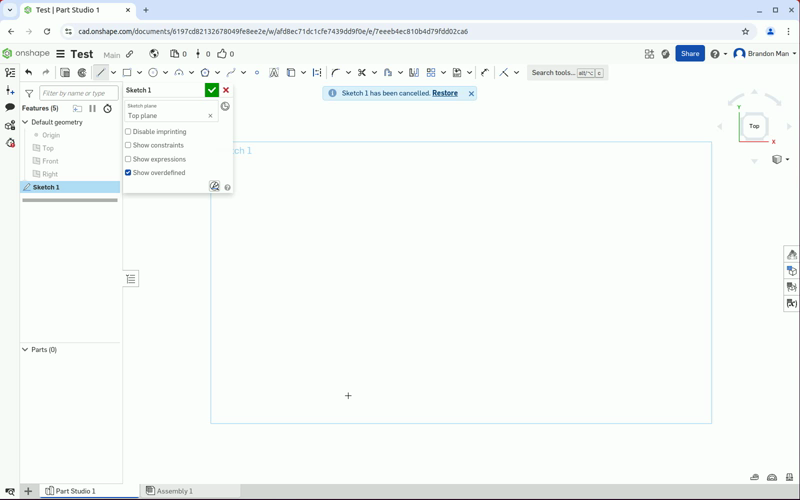
click(348, 395)
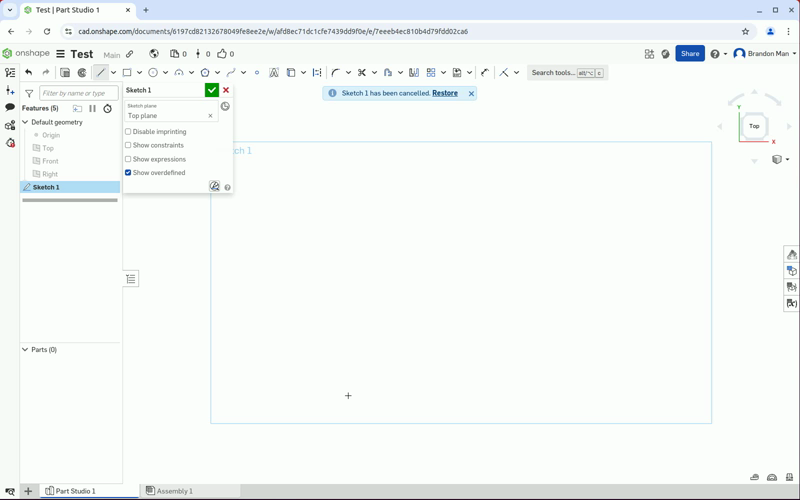
key_up(shift)
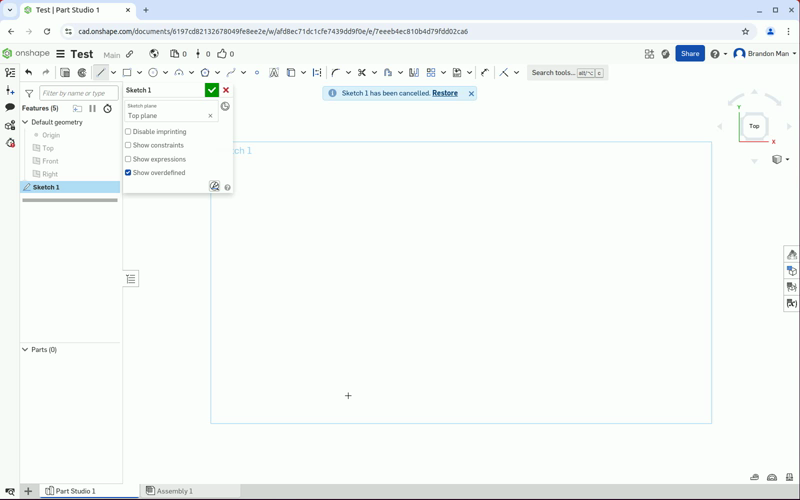
key_down(shift)
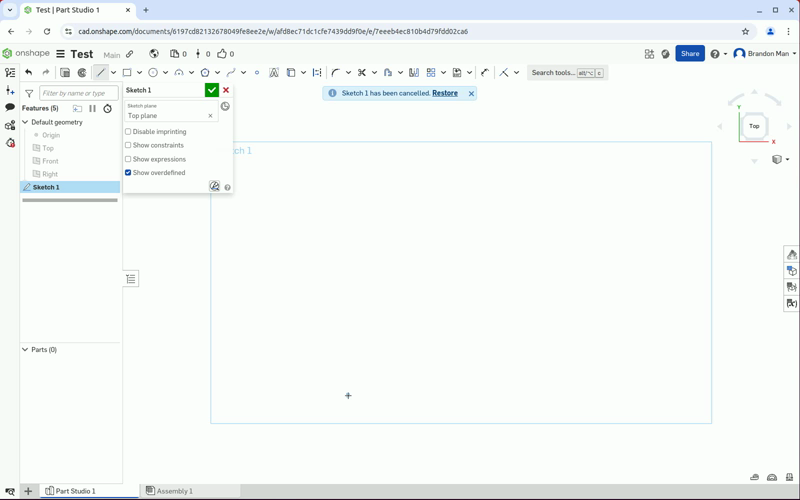
mouse_move(572, 395)
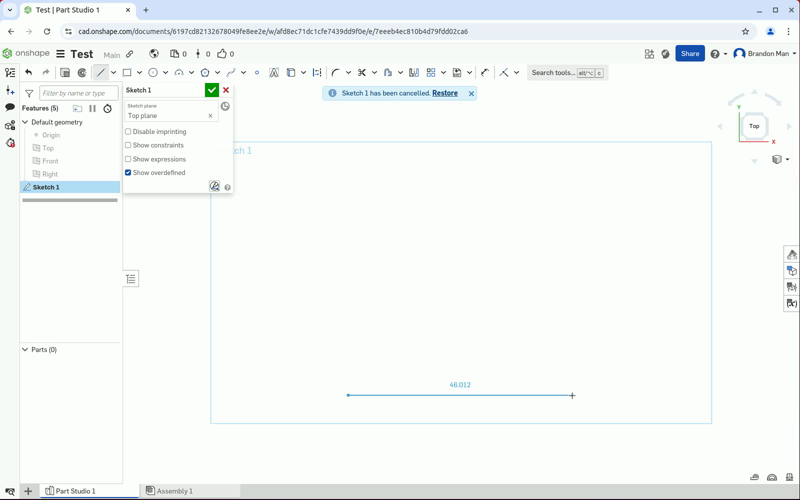
click(572, 395)
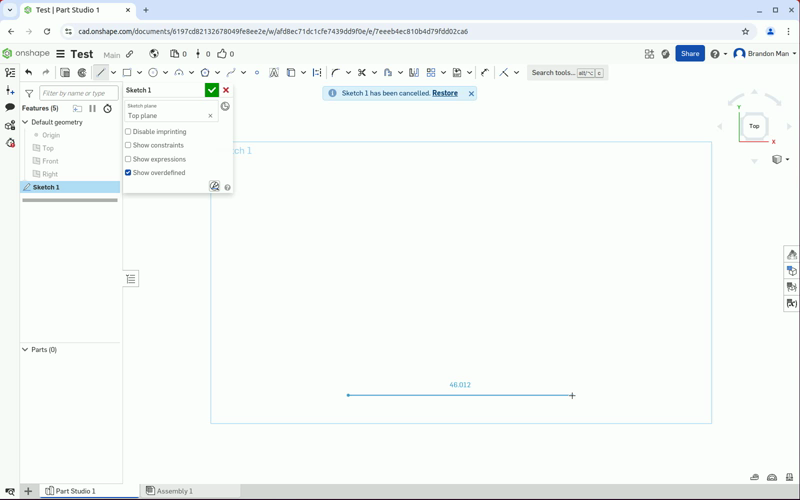
key_up(shift)
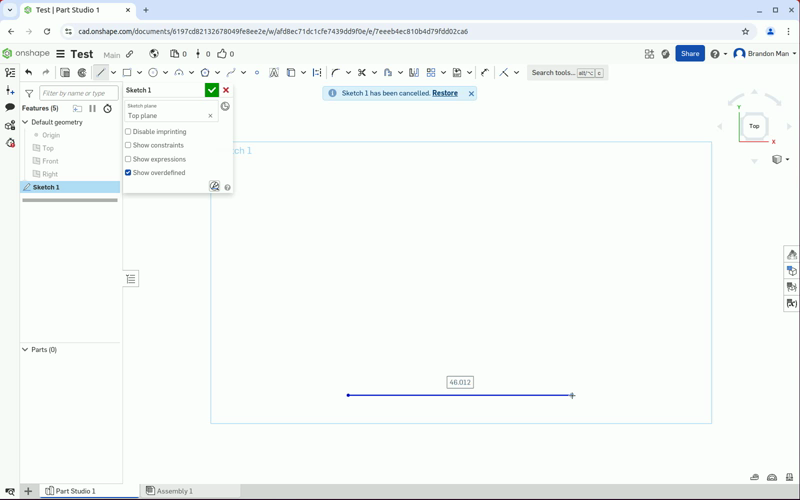
key_down(shift)
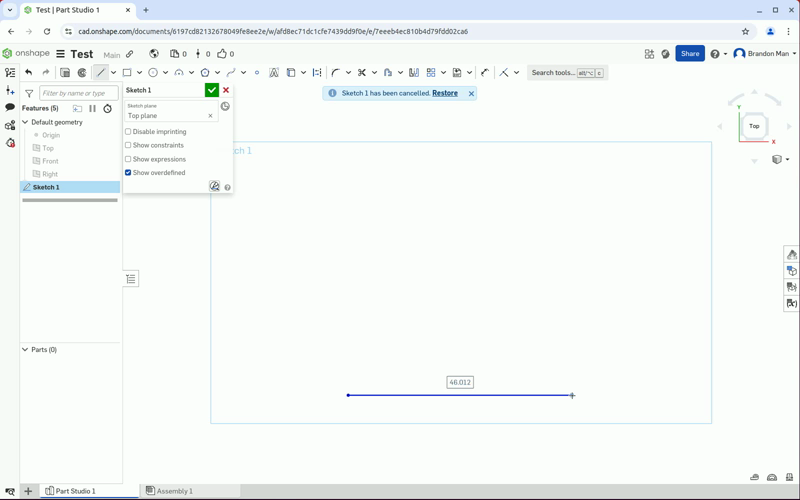
mouse_move(572, 171)
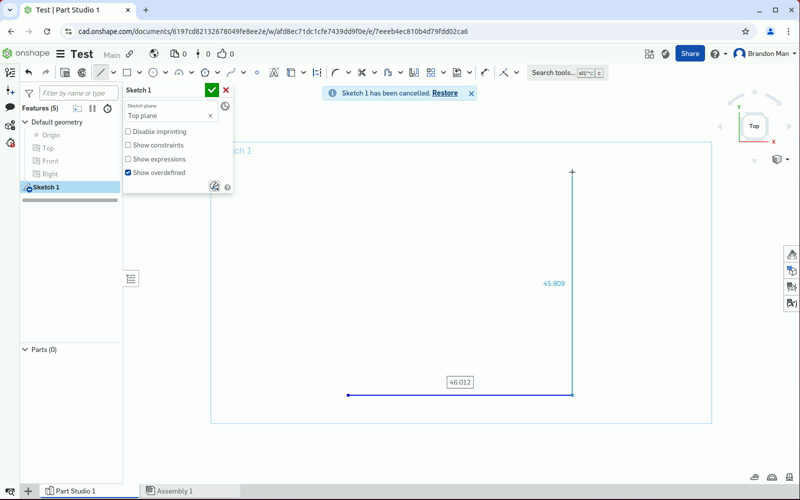
click(572, 171)
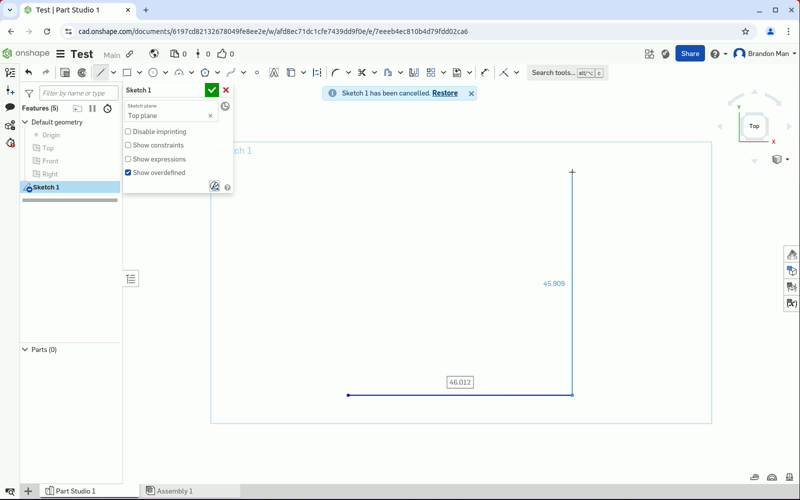
key_up(shift)
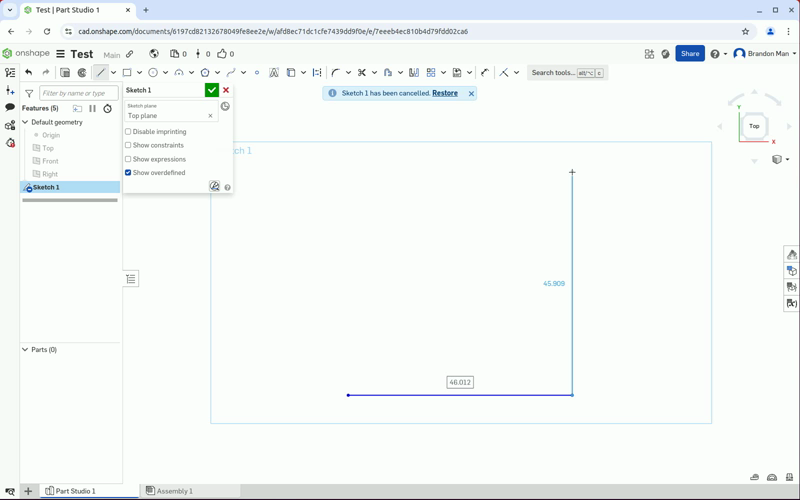
key_down(shift)
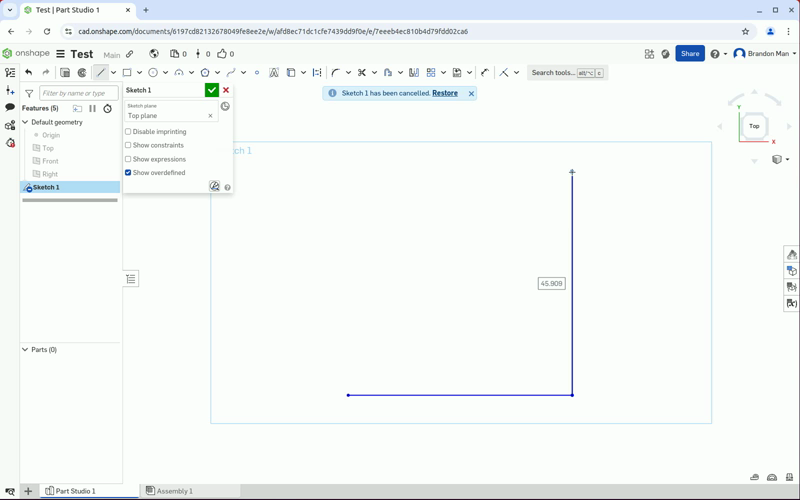
mouse_move(348, 171)
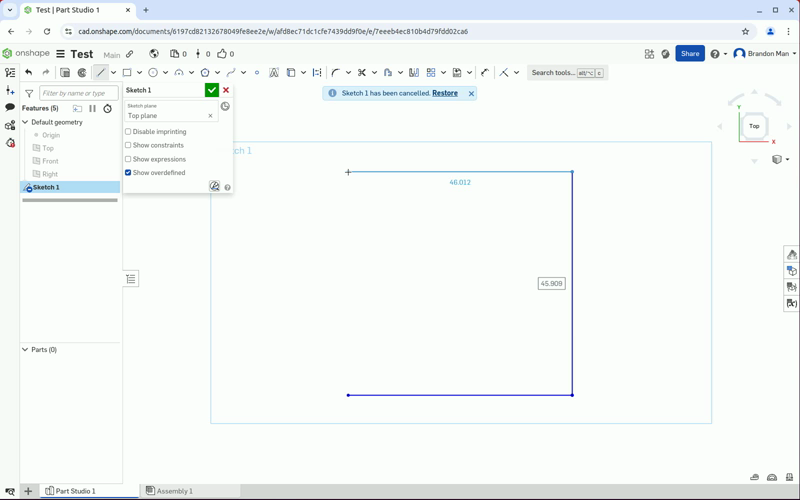
click(348, 171)
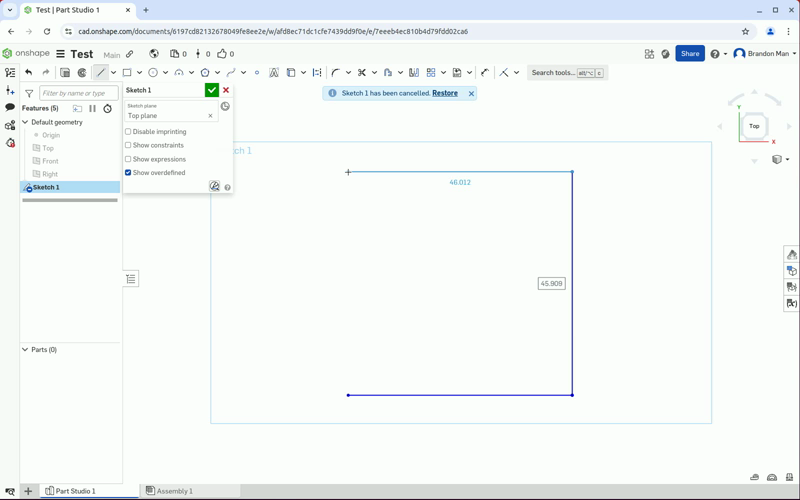
key_up(shift)
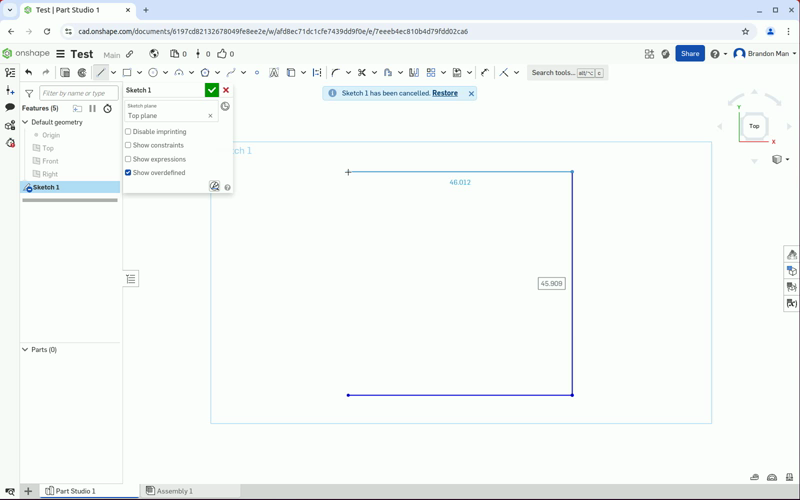
key_down(shift)
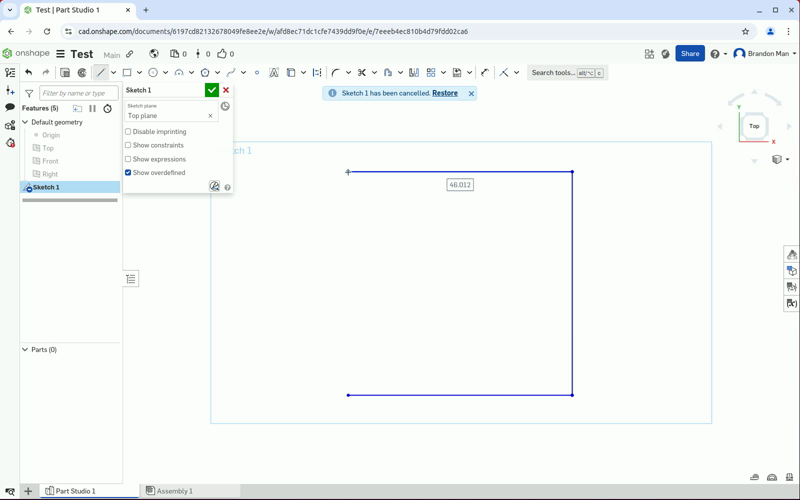
mouse_move(348, 395)
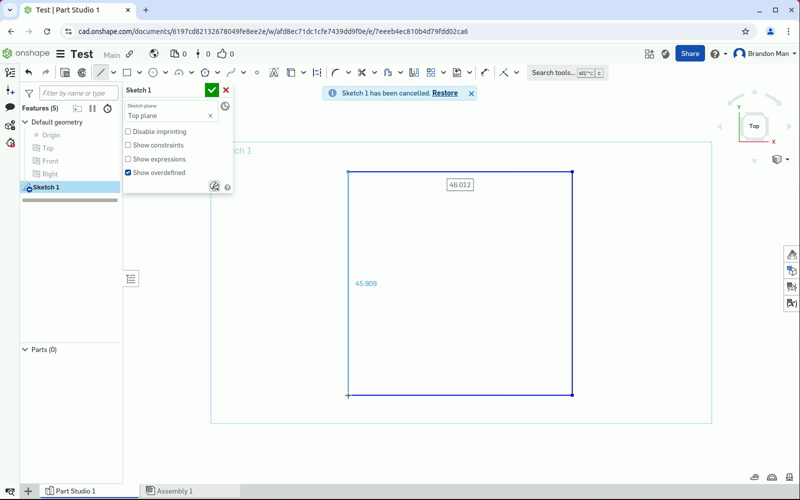
key_up(shift)
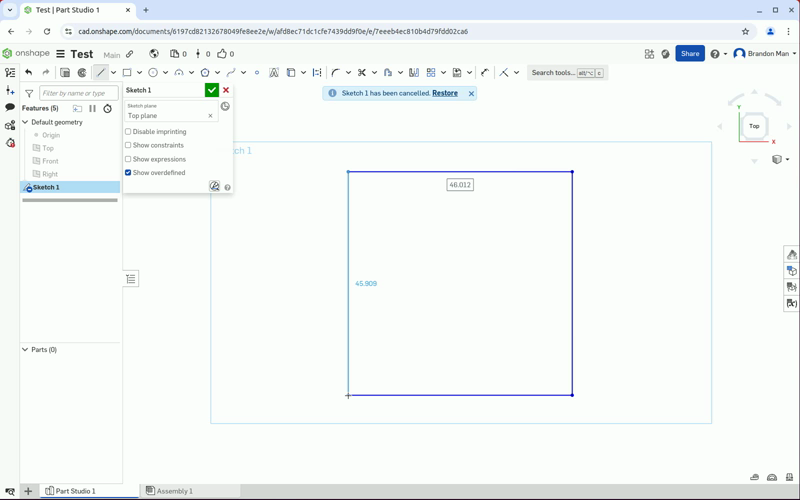
click(348, 395)
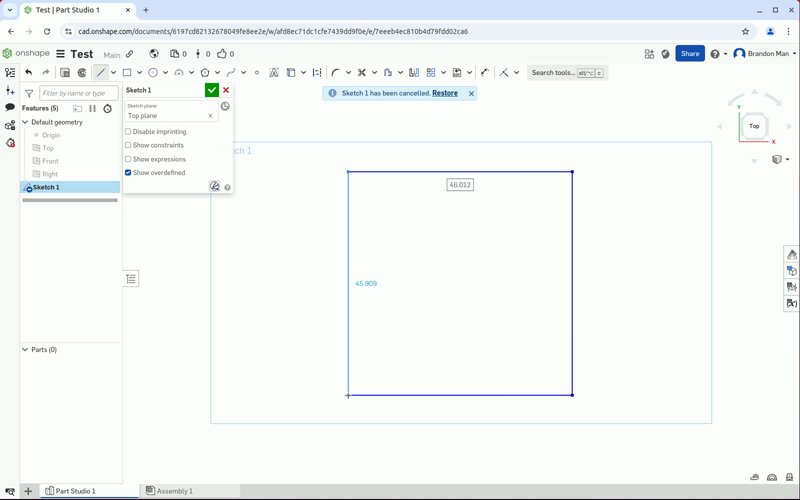
key(esc)
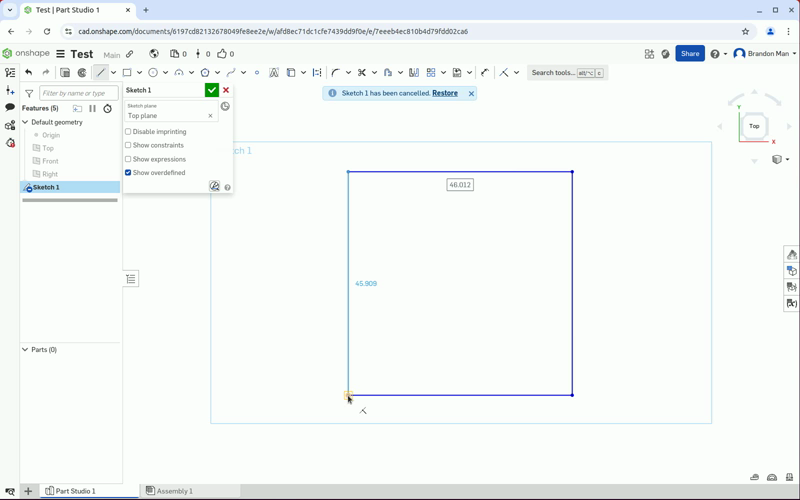
key(c)
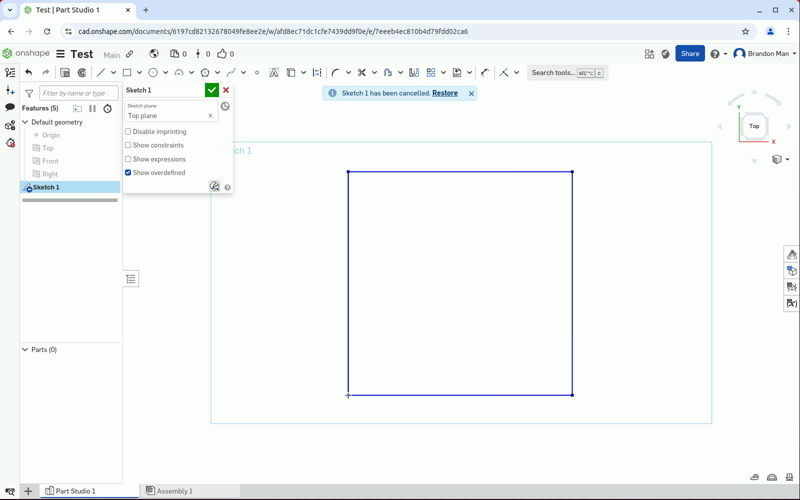
key_down(shift)
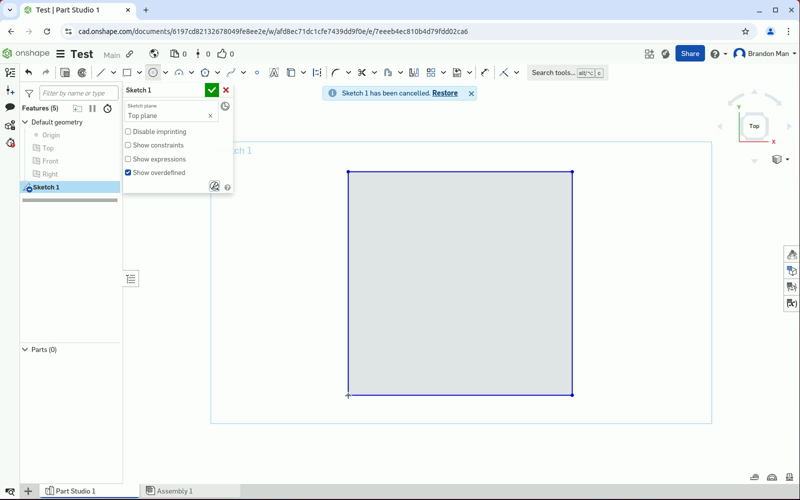
mouse_move(392, 350)
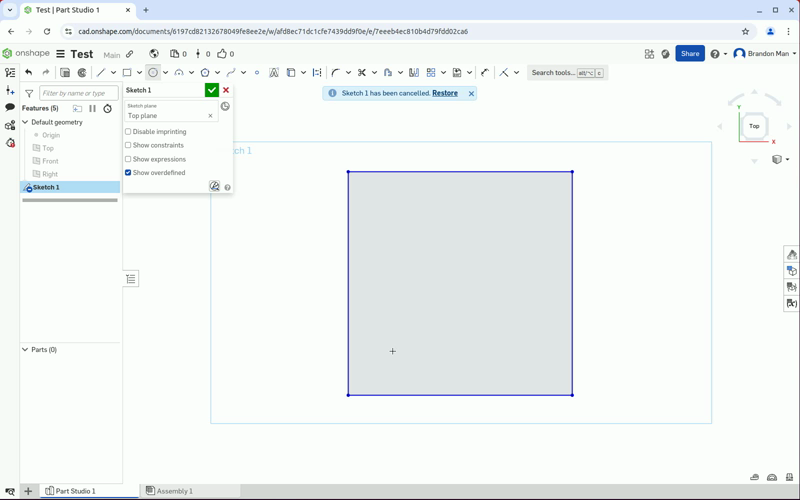
click(392, 350)
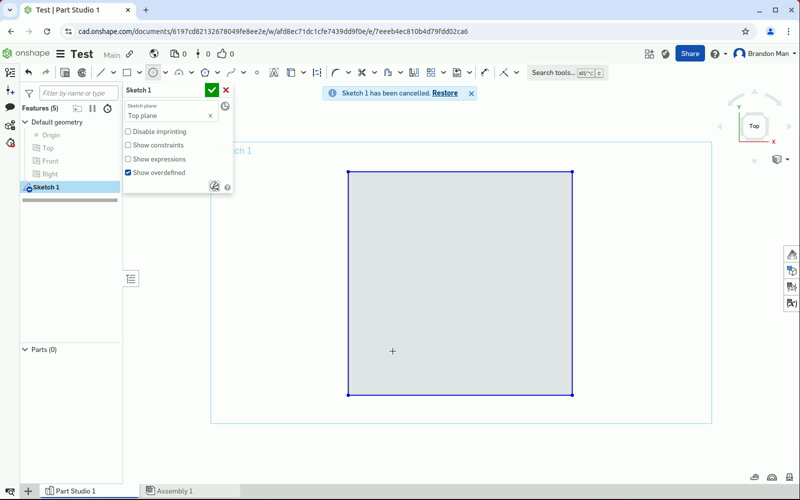
key_up(shift)
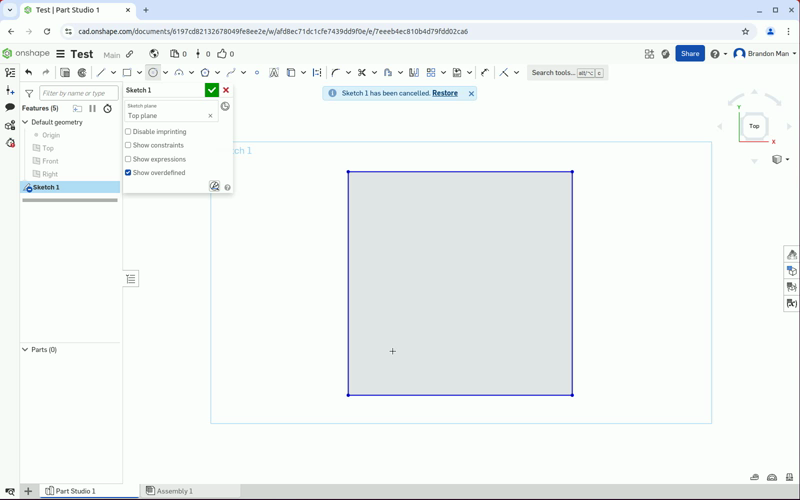
mouse_move(407, 350)
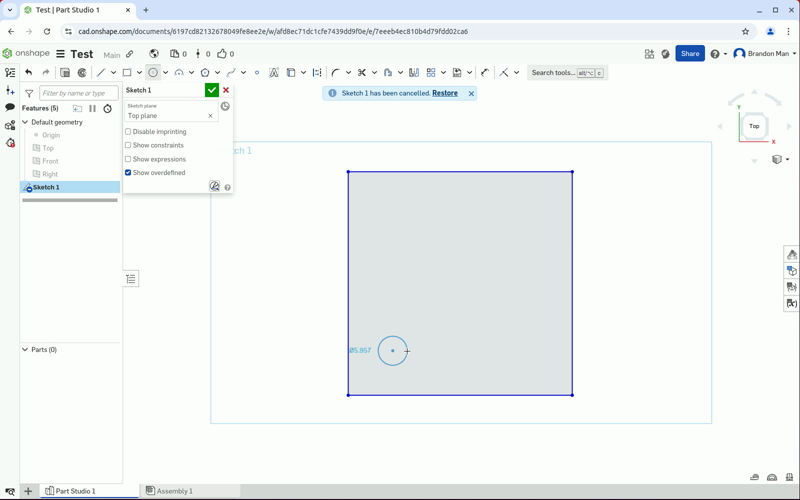
click(407, 350)
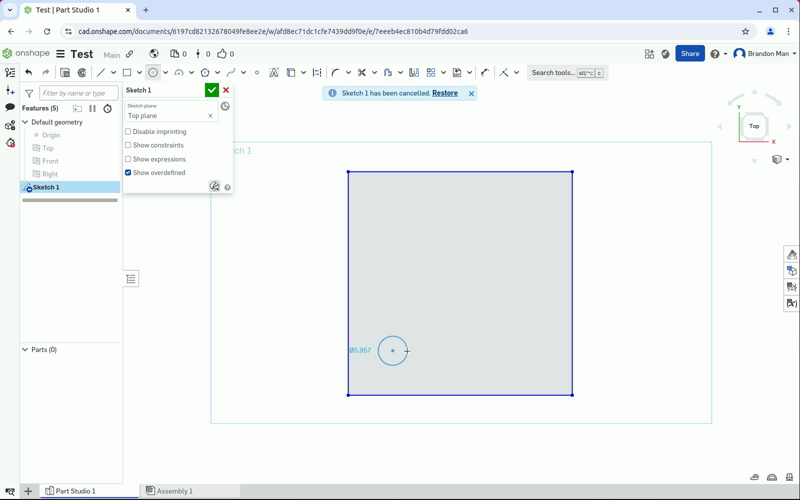
key(esc)
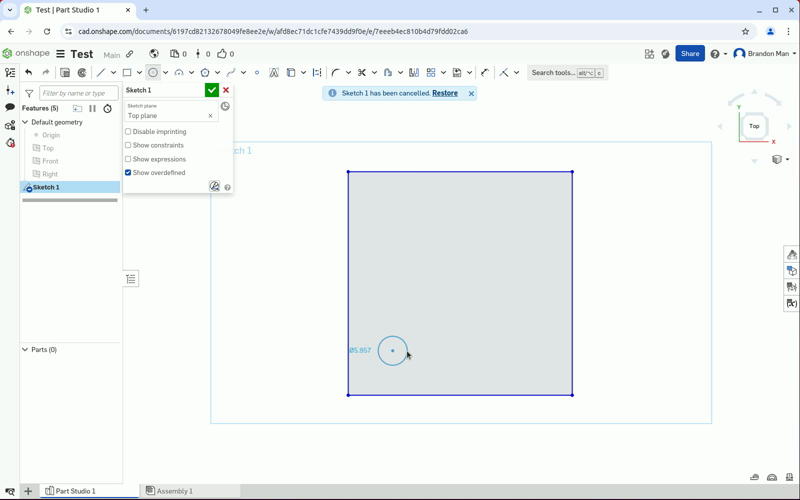
key(c)
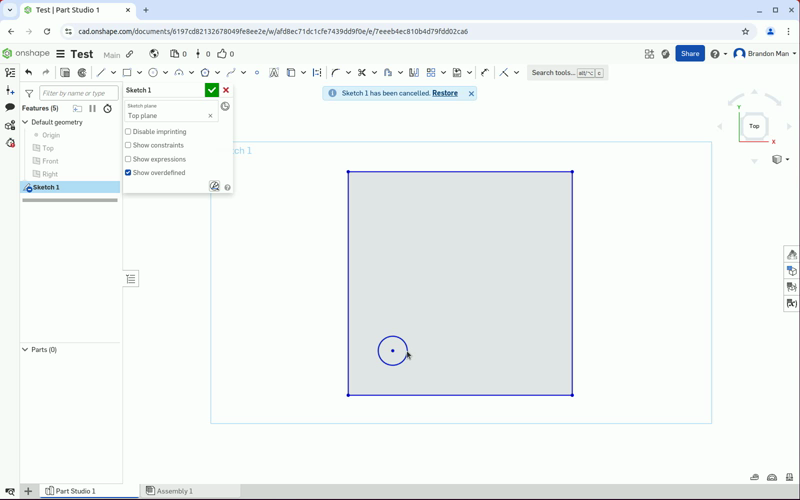
key_down(shift)
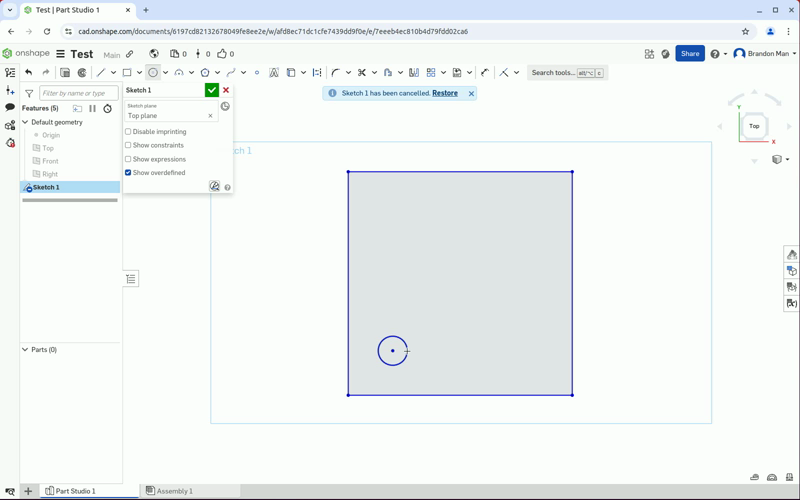
mouse_move(392, 216)
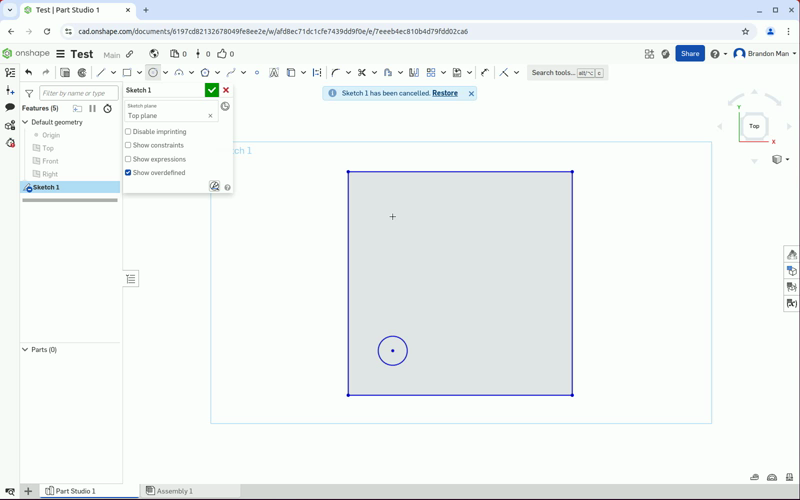
click(392, 216)
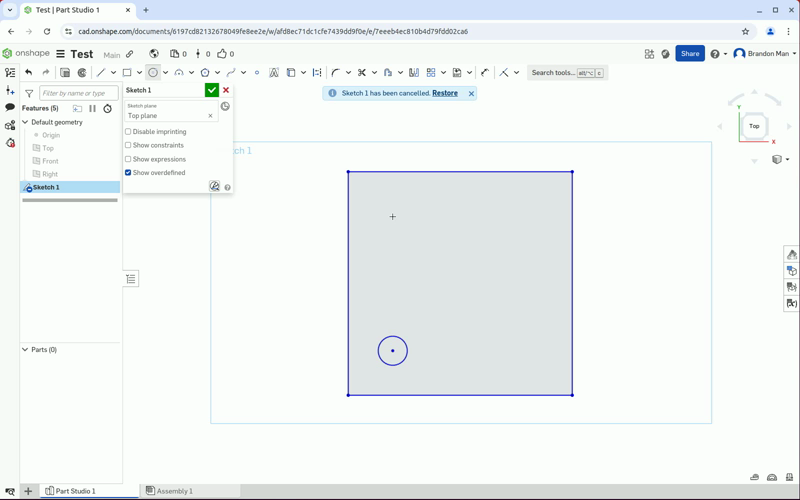
key_up(shift)
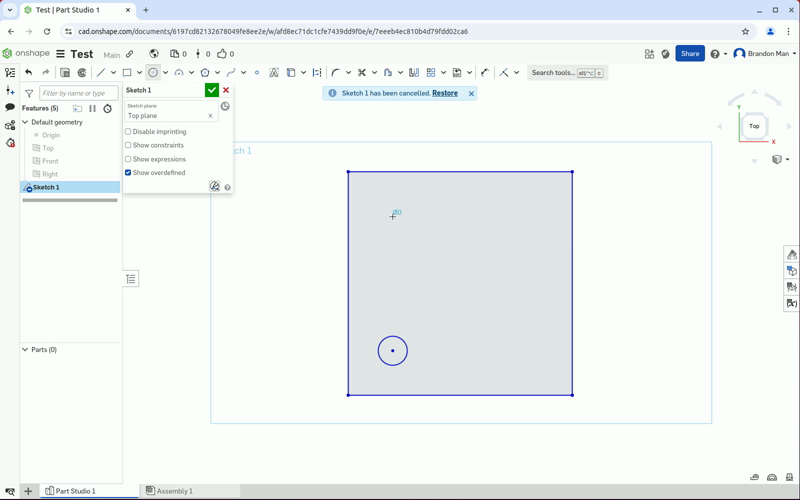
mouse_move(407, 216)
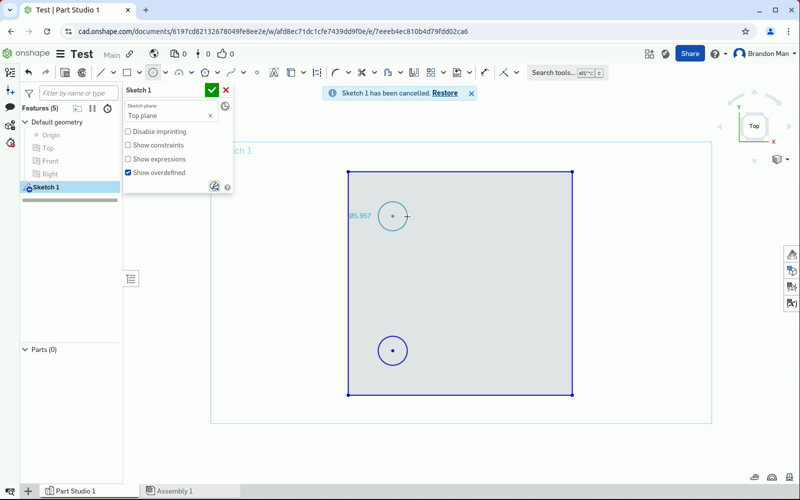
click(407, 216)
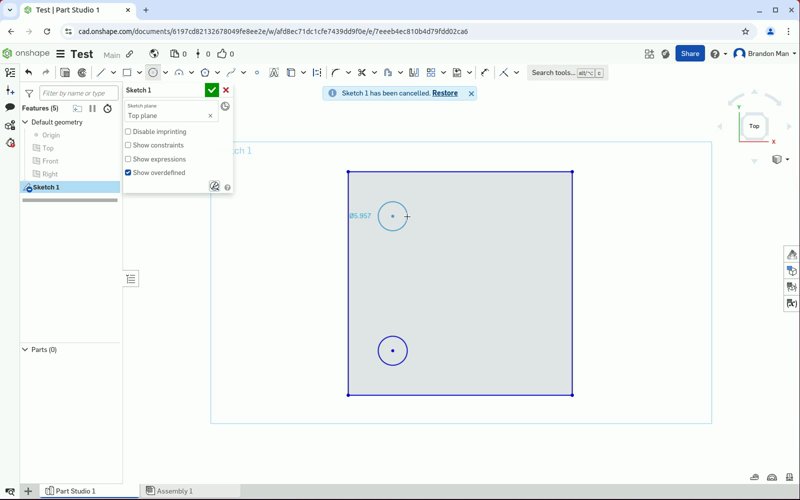
key(esc)
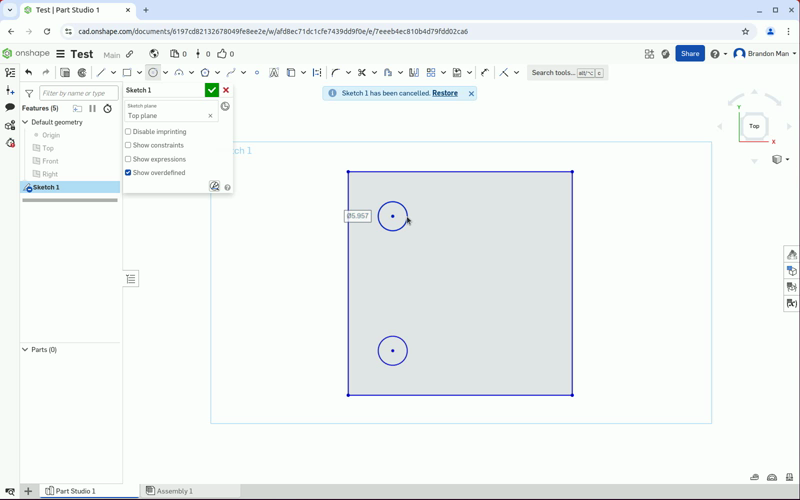
key(c)
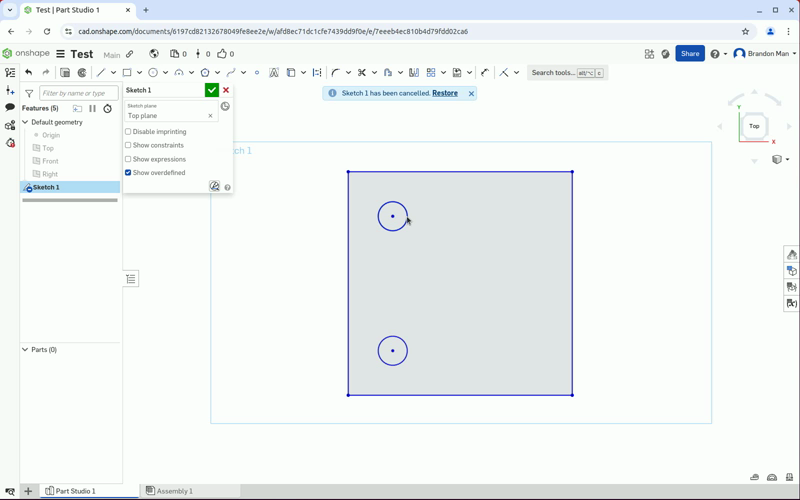
key_down(shift)
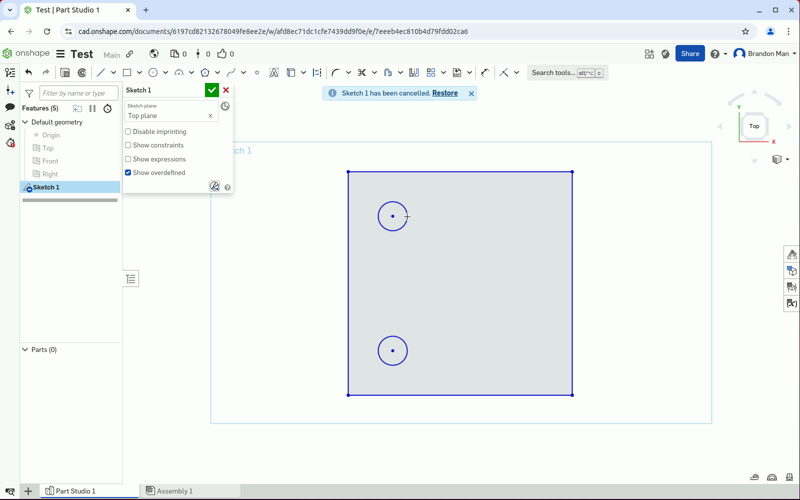
mouse_move(461, 282)
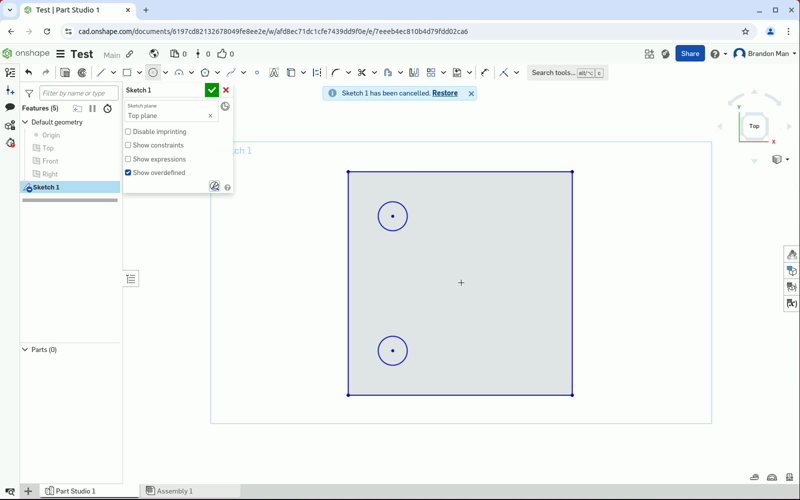
click(461, 282)
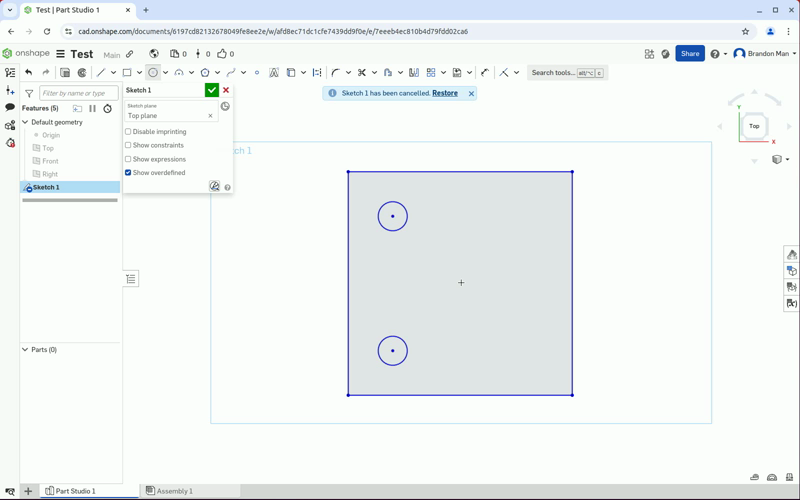
key_up(shift)
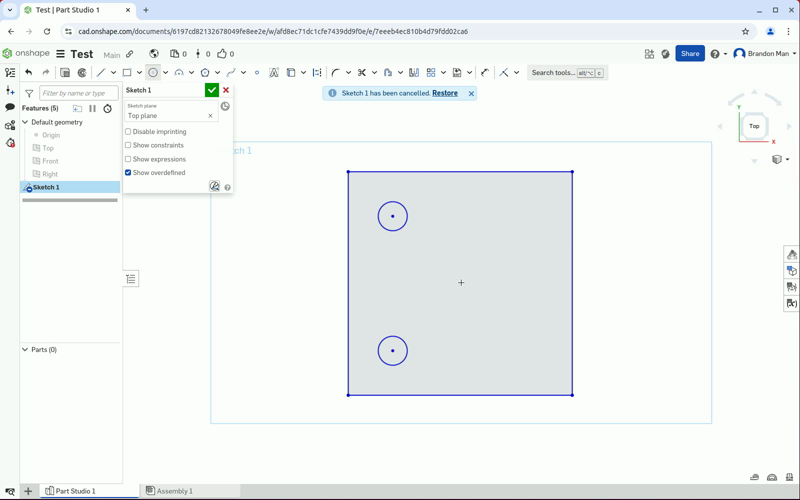
mouse_move(517, 282)
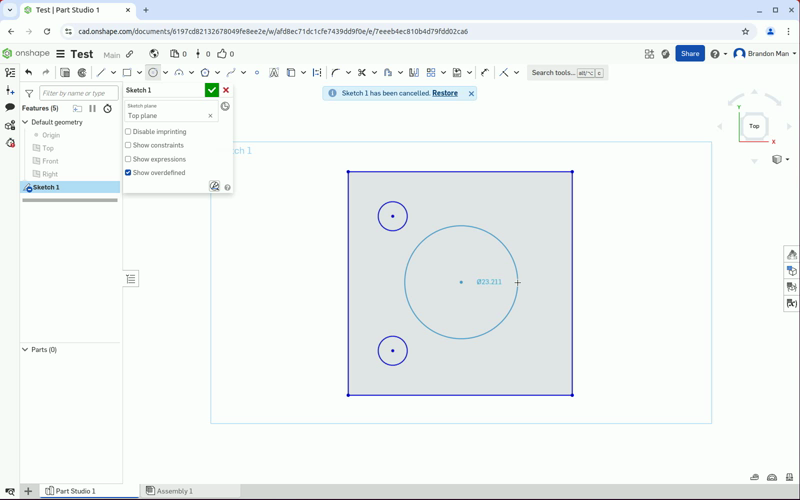
click(517, 282)
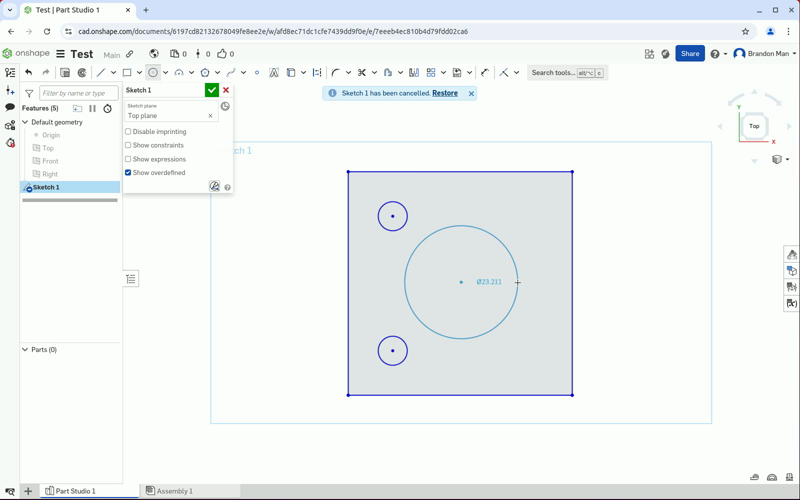
key(esc)
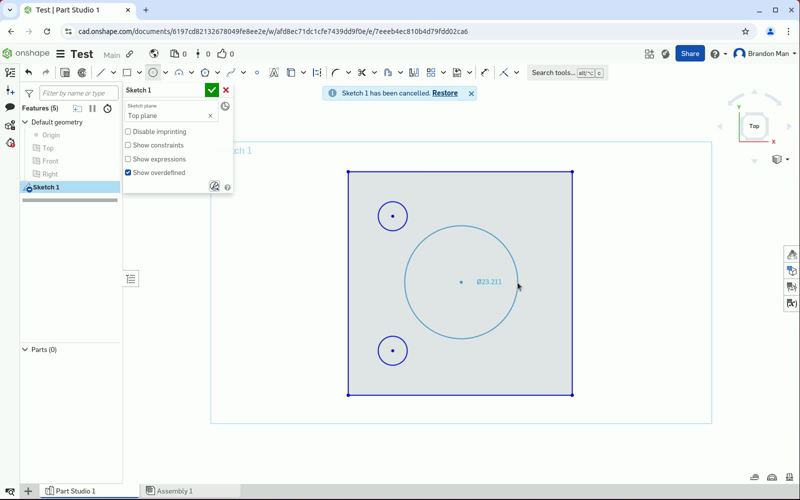
key(c)
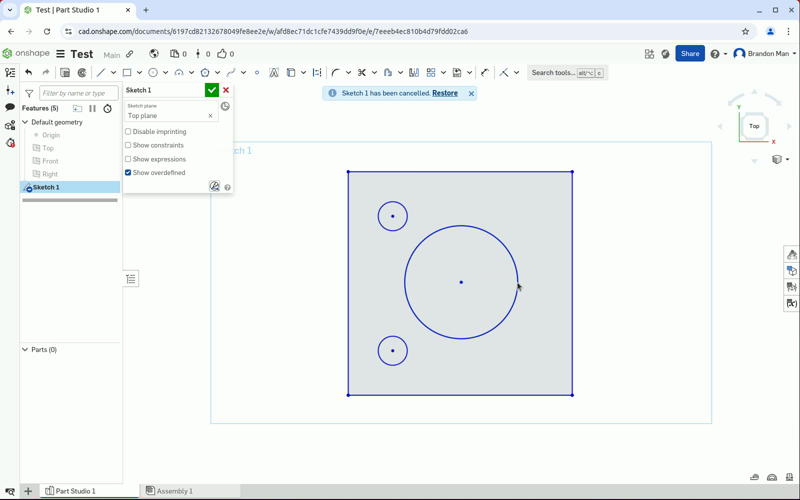
key_down(shift)
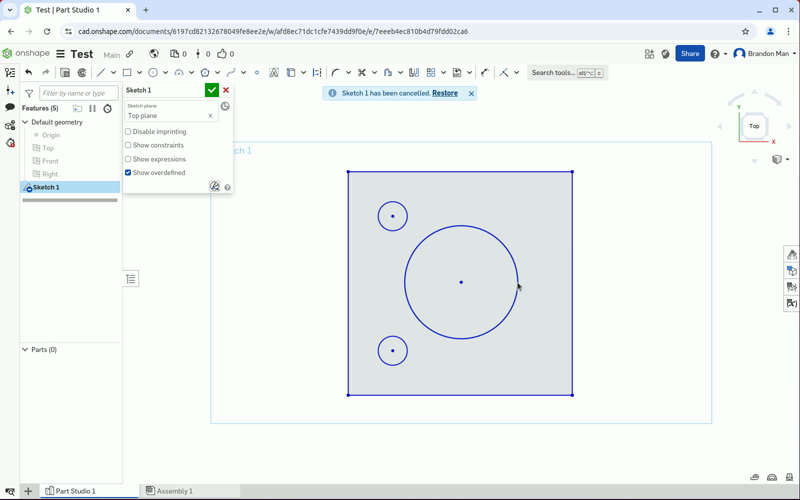
mouse_move(527, 350)
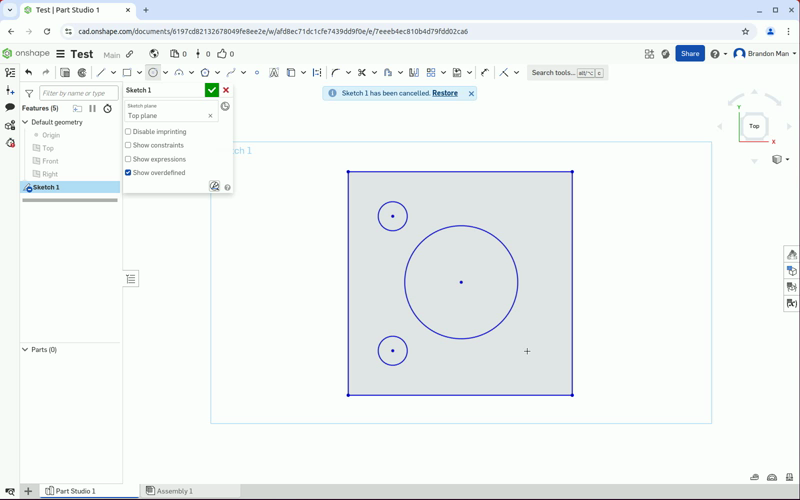
click(527, 350)
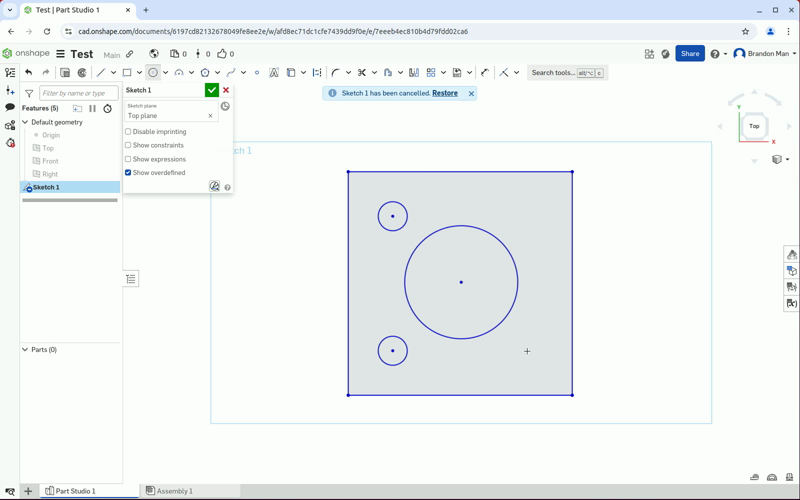
key_up(shift)
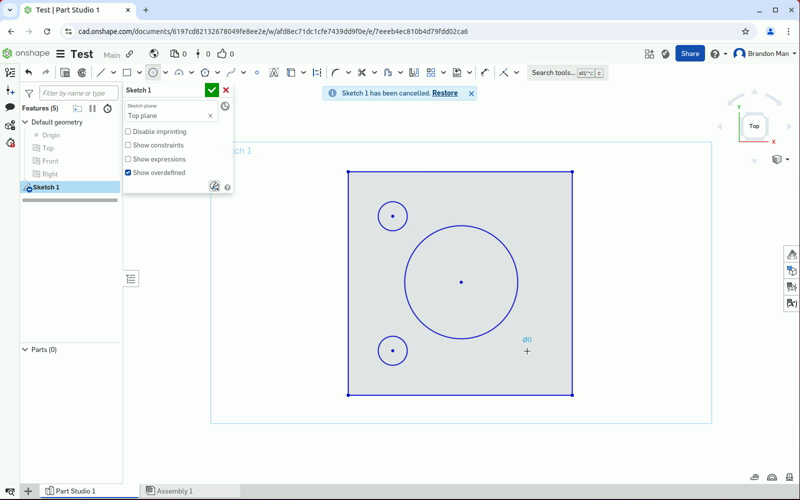
mouse_move(541, 350)
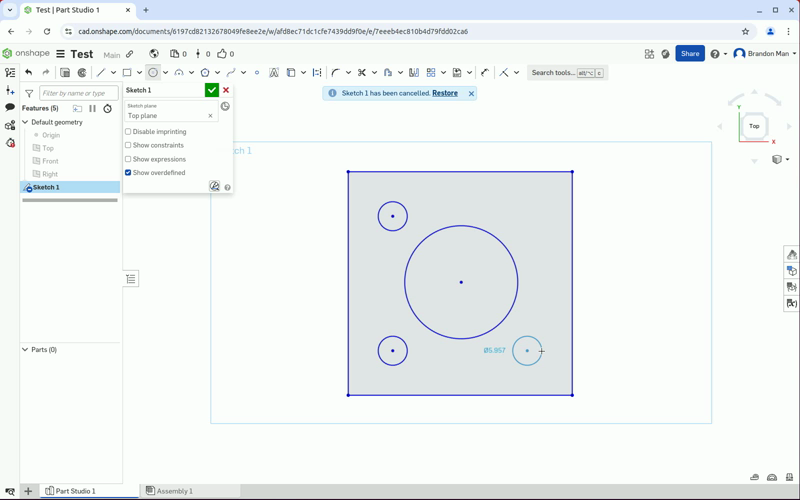
click(541, 350)
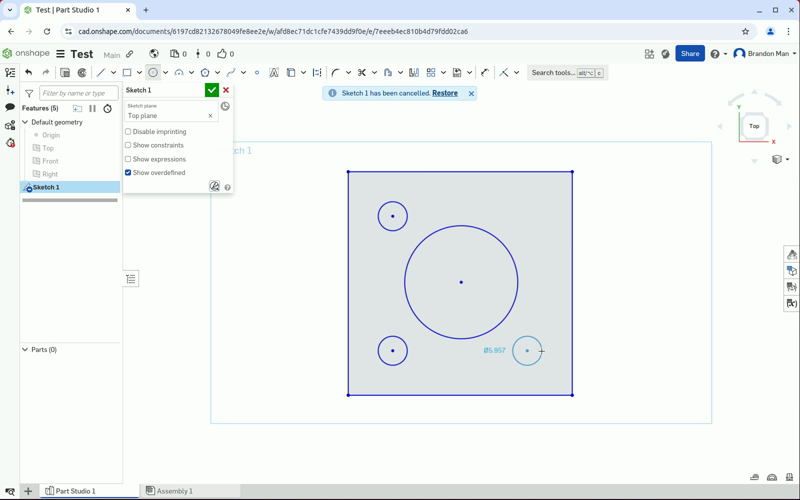
key(esc)
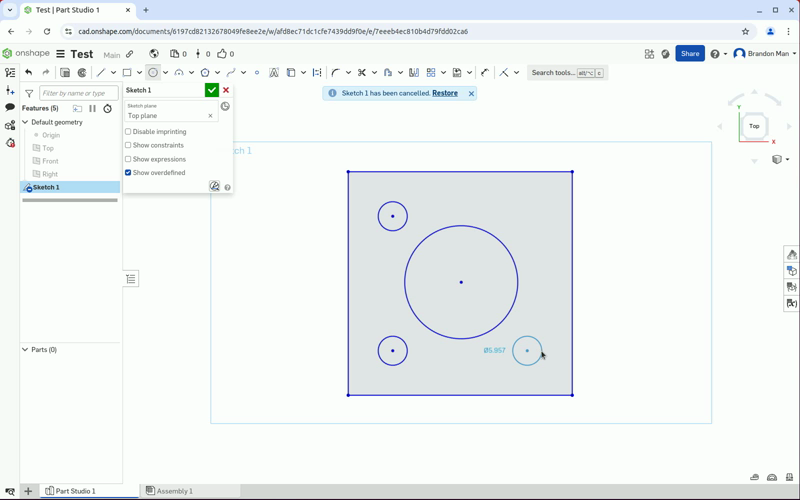
key(c)
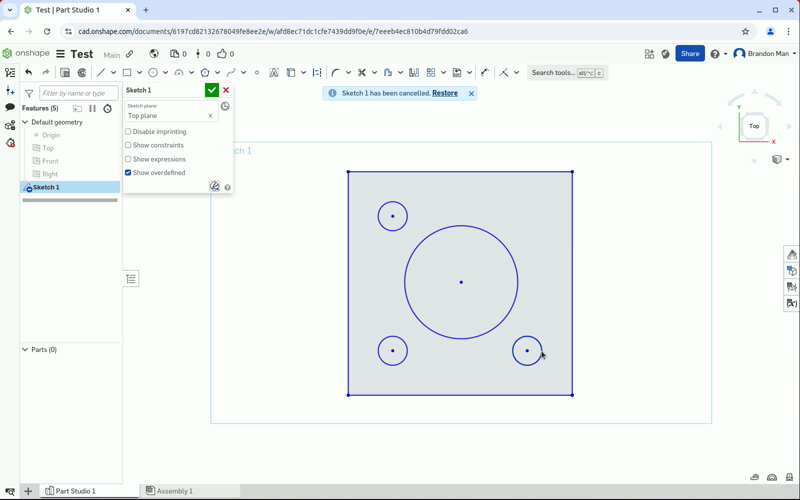
key_down(shift)
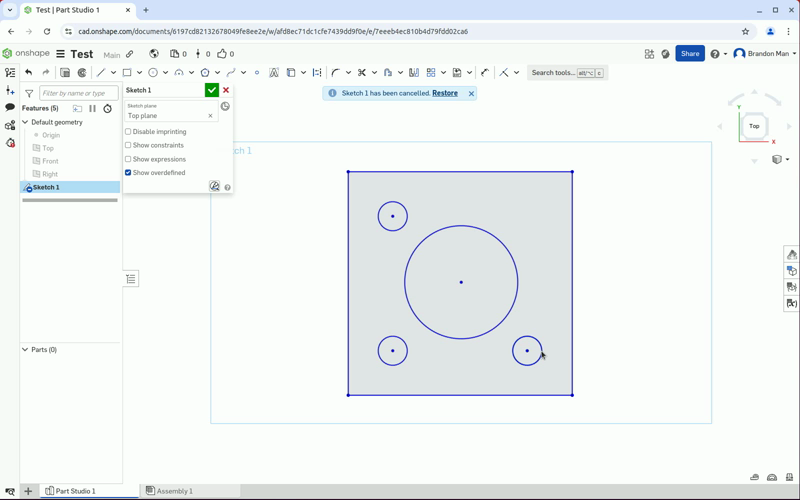
mouse_move(527, 216)
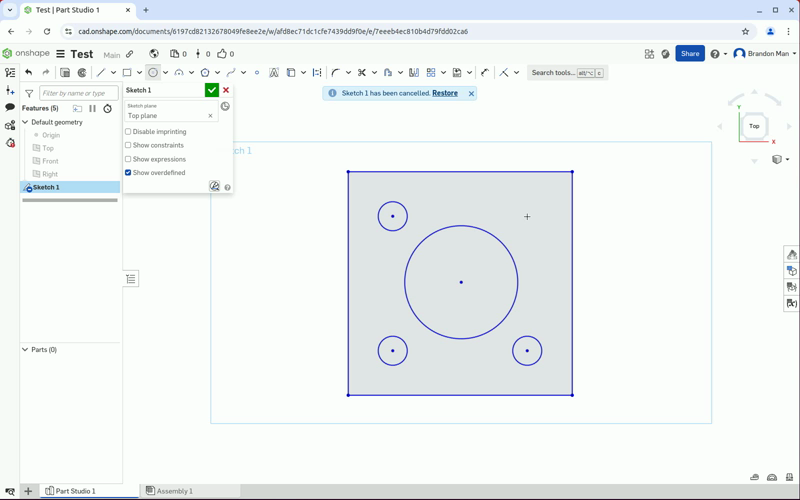
click(527, 216)
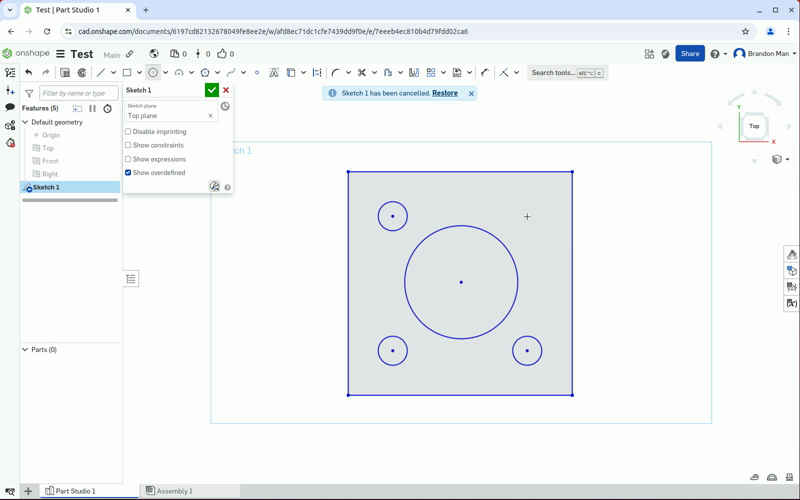
key_up(shift)
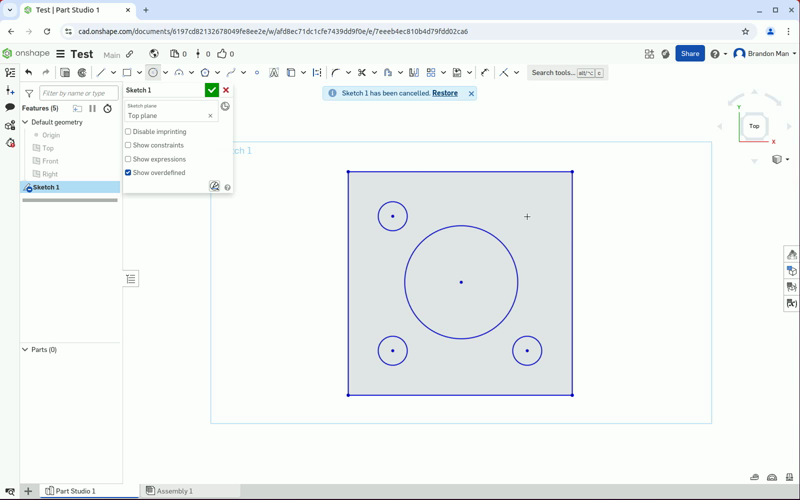
mouse_move(541, 216)
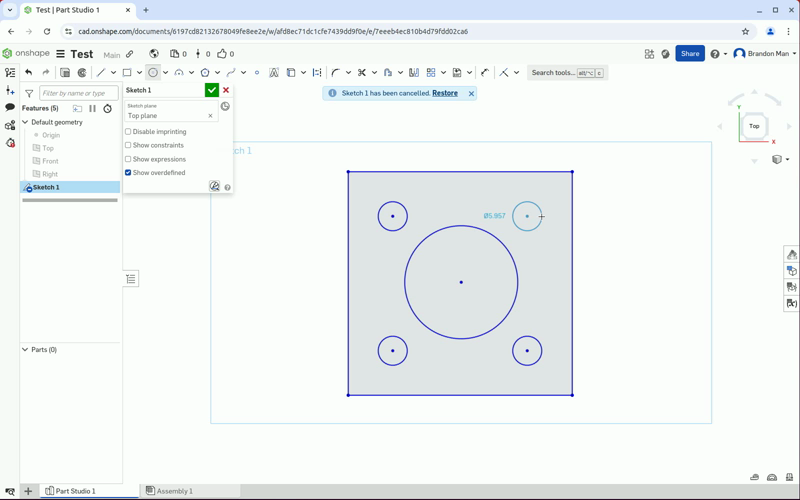
click(541, 216)
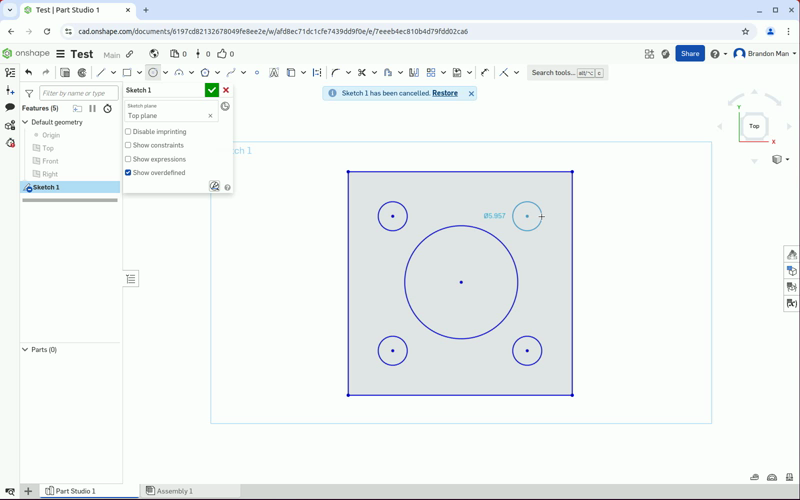
key(esc)
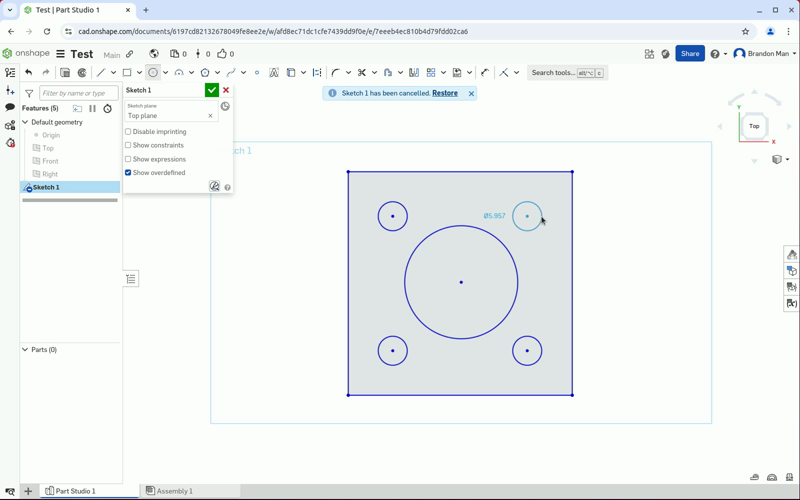
mouse_move(376, 263)
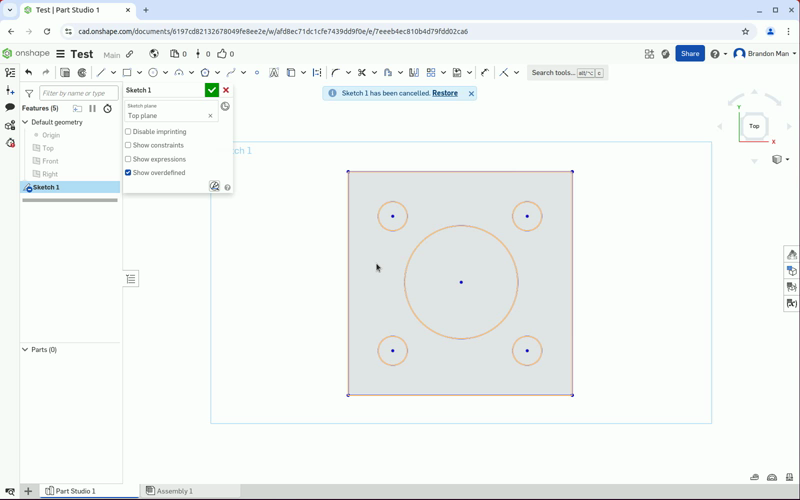
click(376, 263)
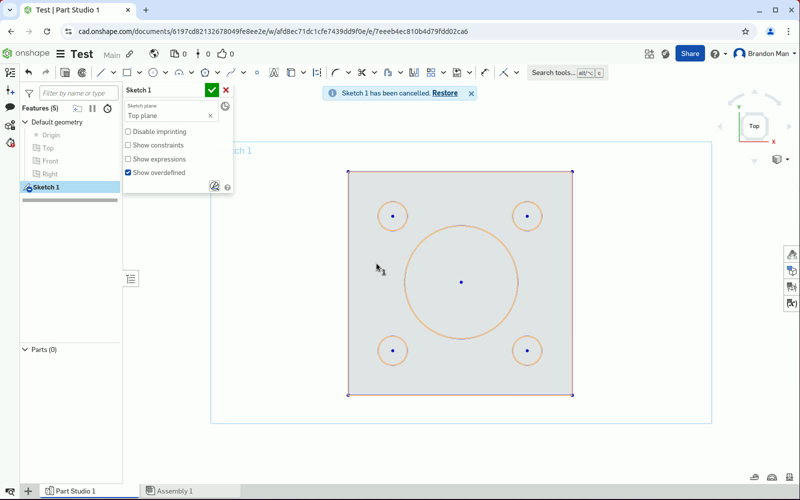
mouse_move(73, 352)
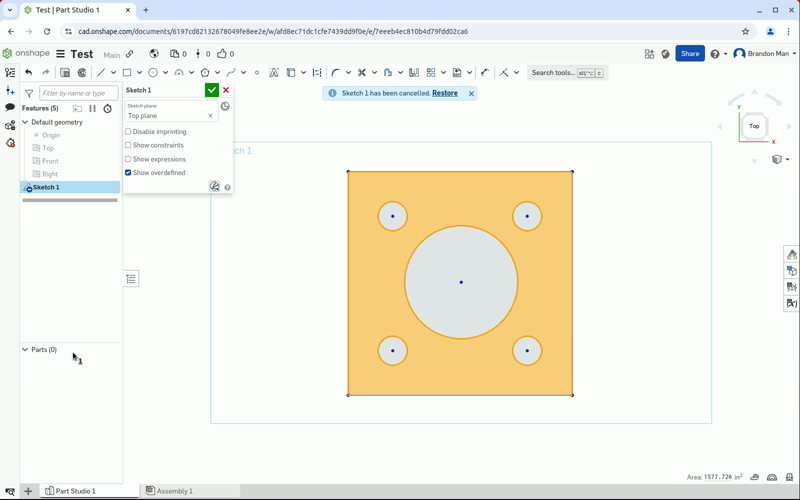
key(shift+y)
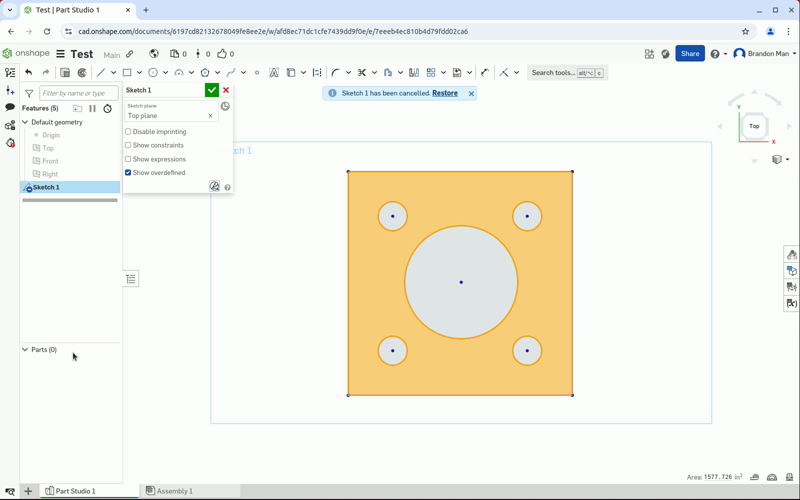
key(shift+e)
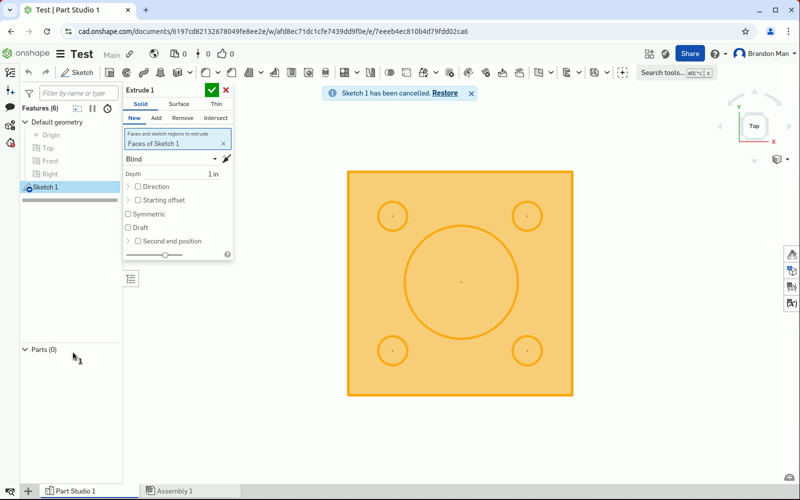
mouse_move(143, 106)
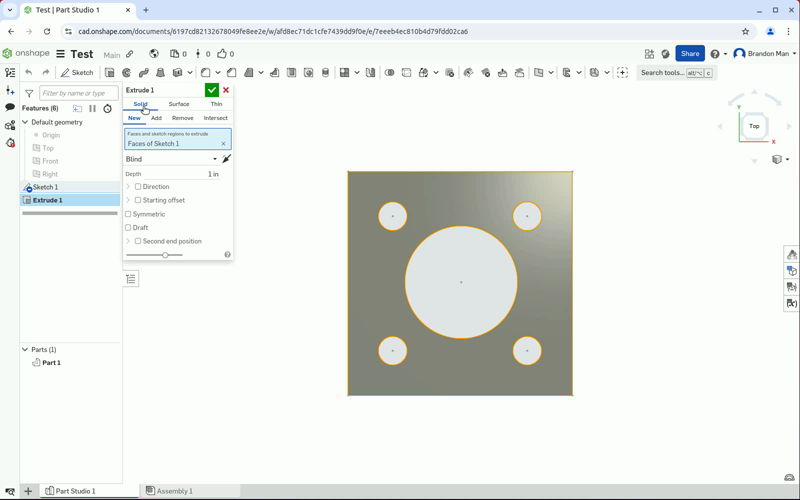
click(143, 106)
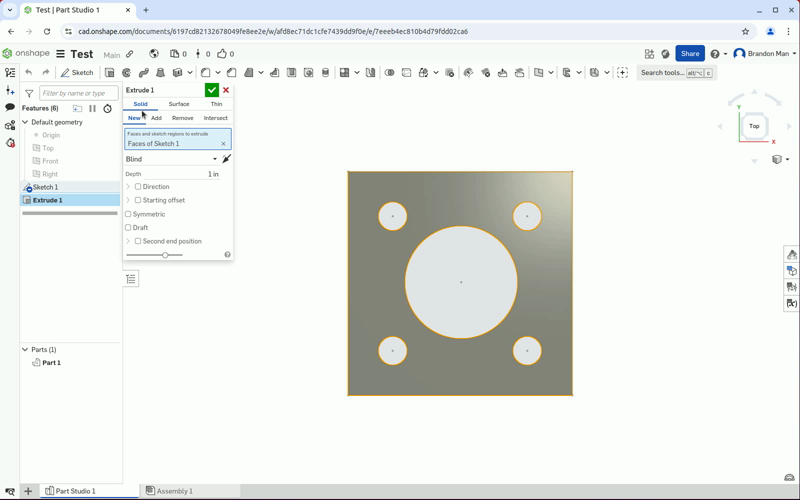
mouse_move(137, 120)
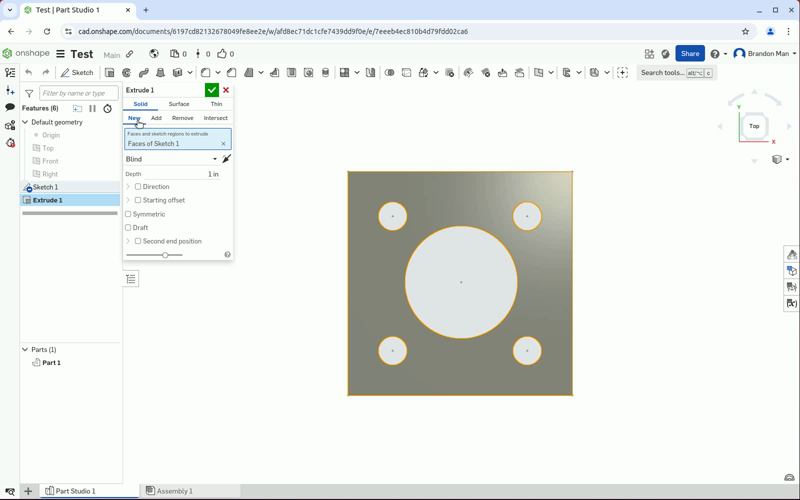
click(137, 120)
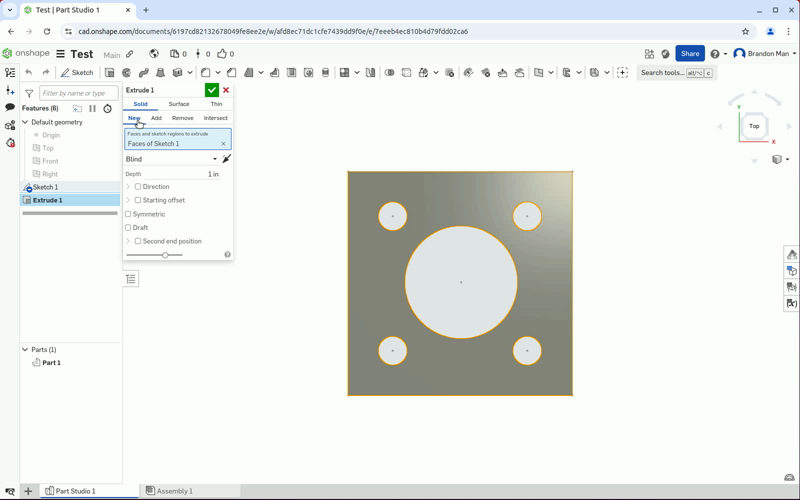
key(tab, 4)
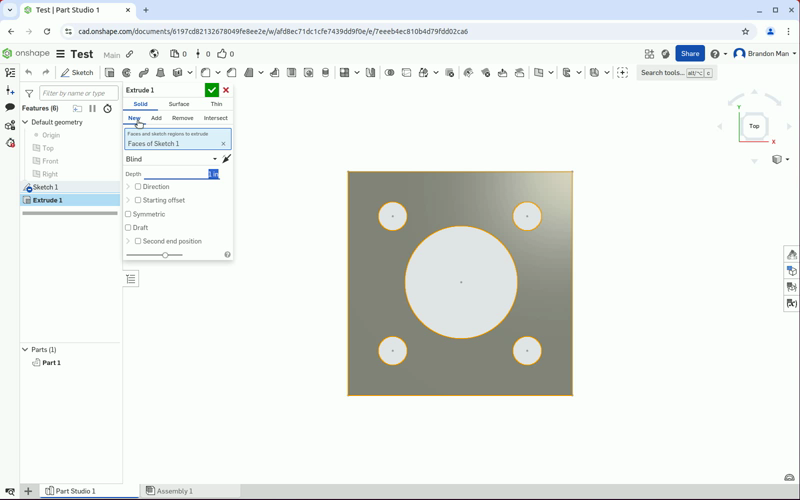
text(11.554)
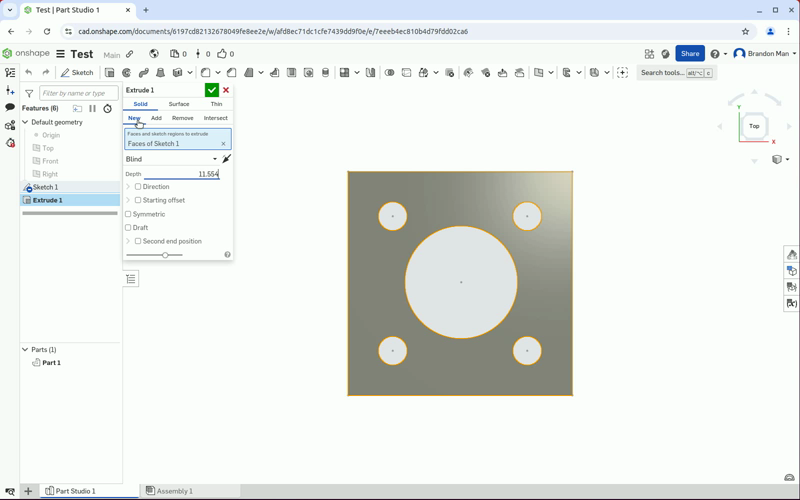
key(enter)
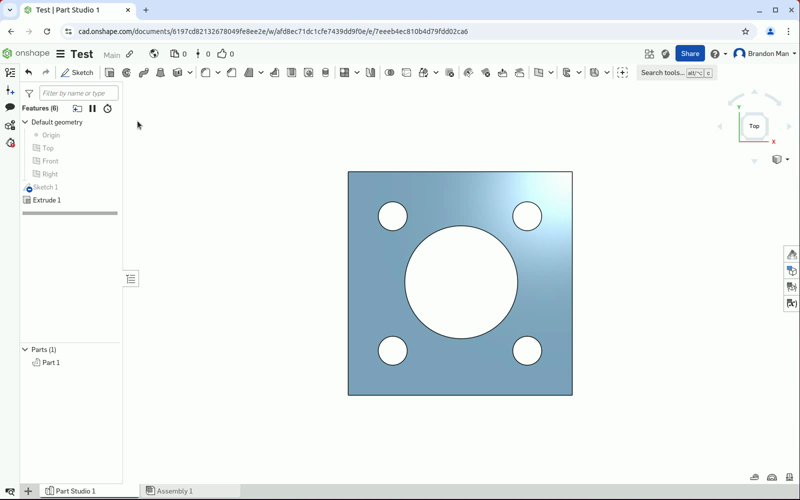
key(shift+h)
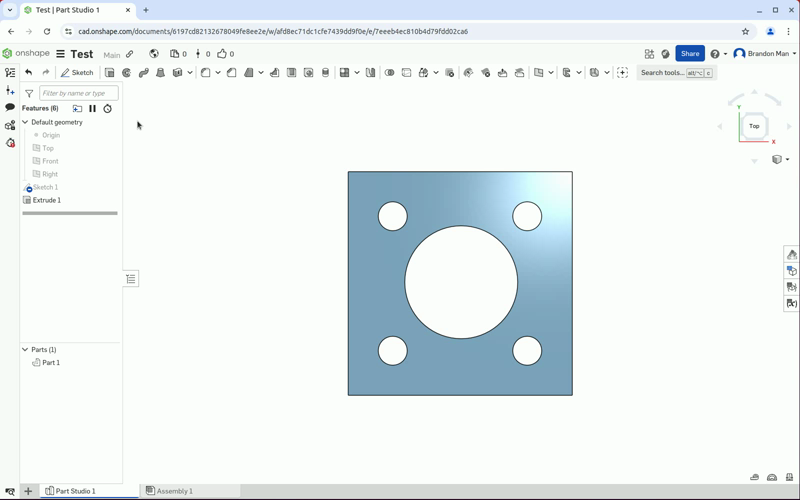
key(shift+h)
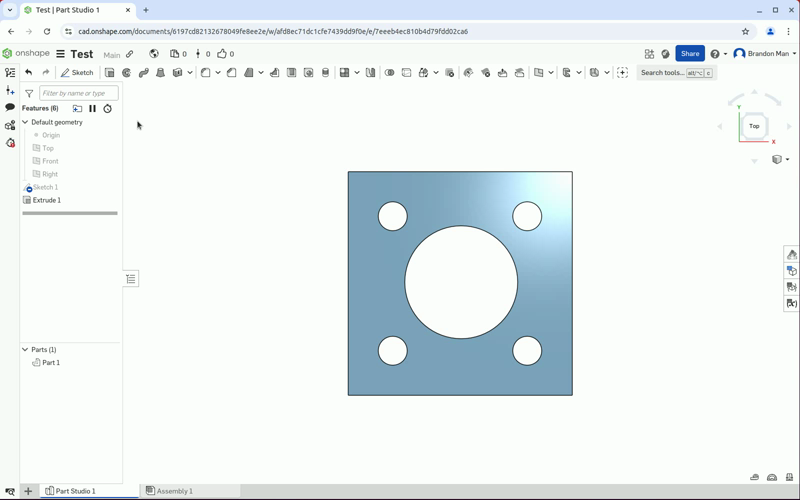
mouse_move(73, 189)
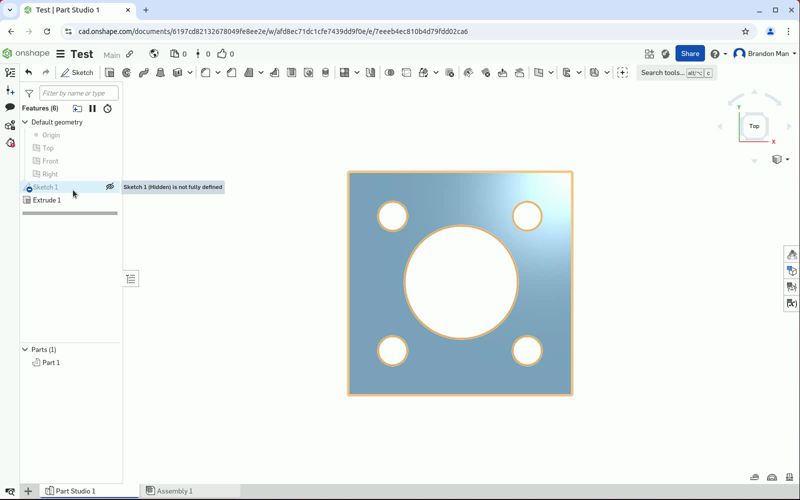
click(73, 189)
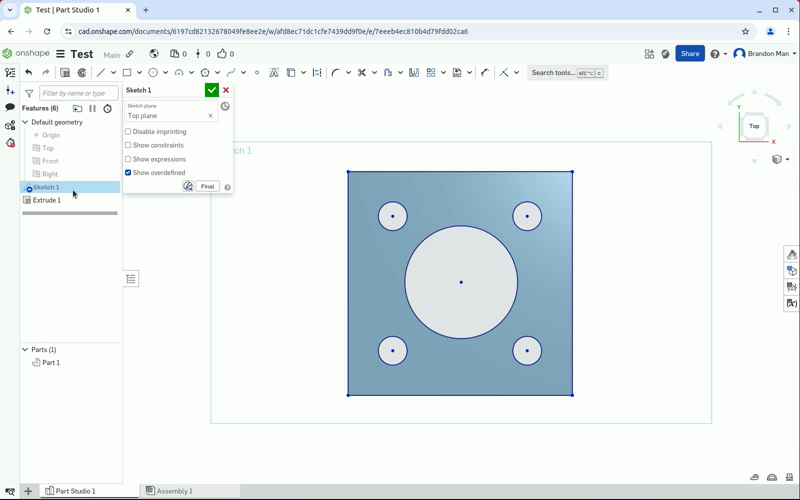
mouse_move(229, 92)
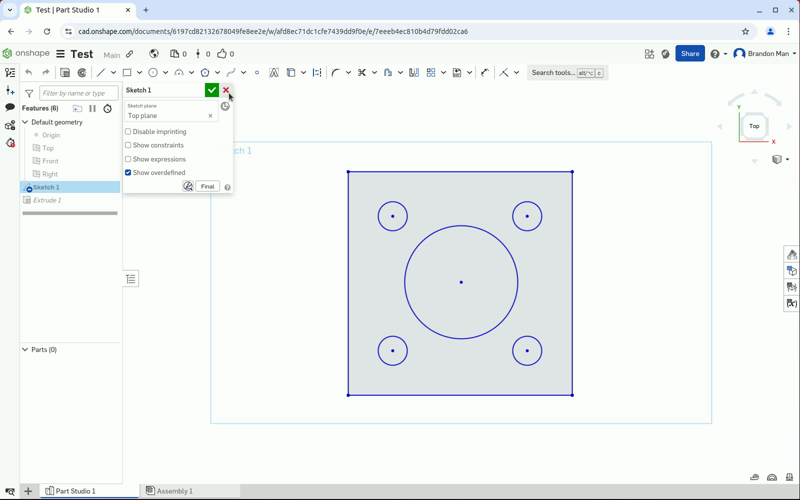
click(229, 92)
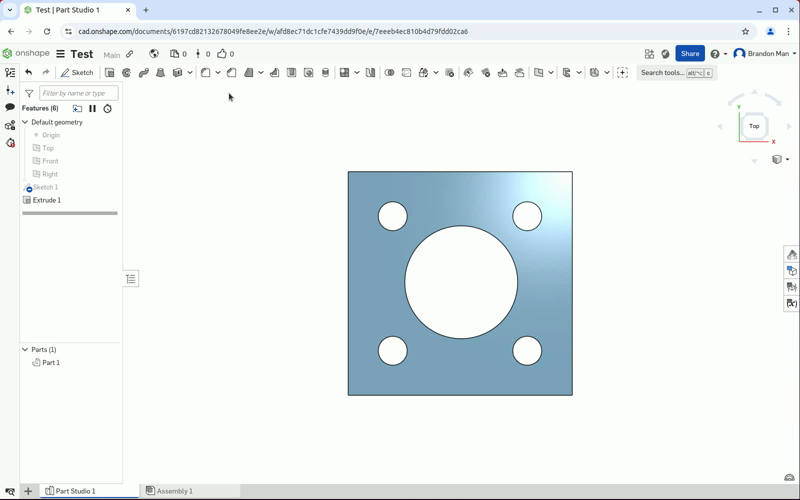
mouse_move(541, 75)
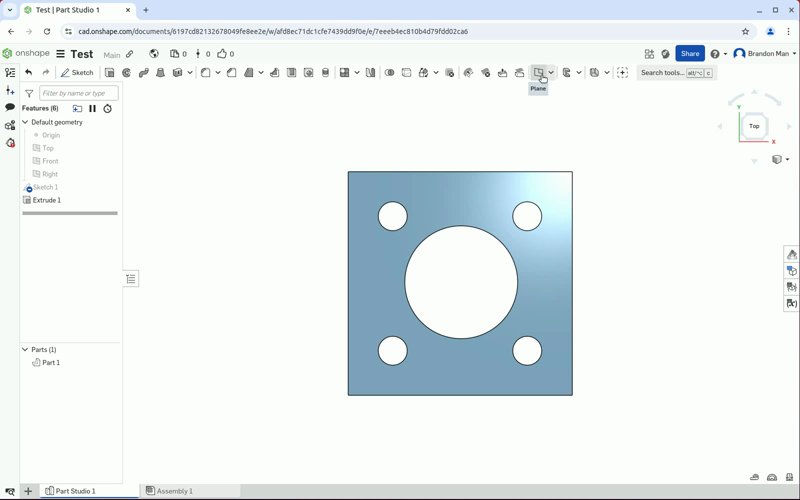
click(541, 75)
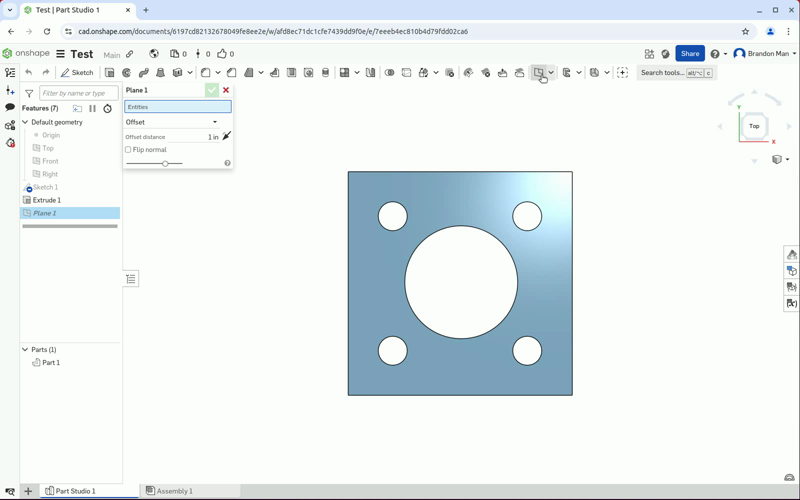
mouse_move(73, 150)
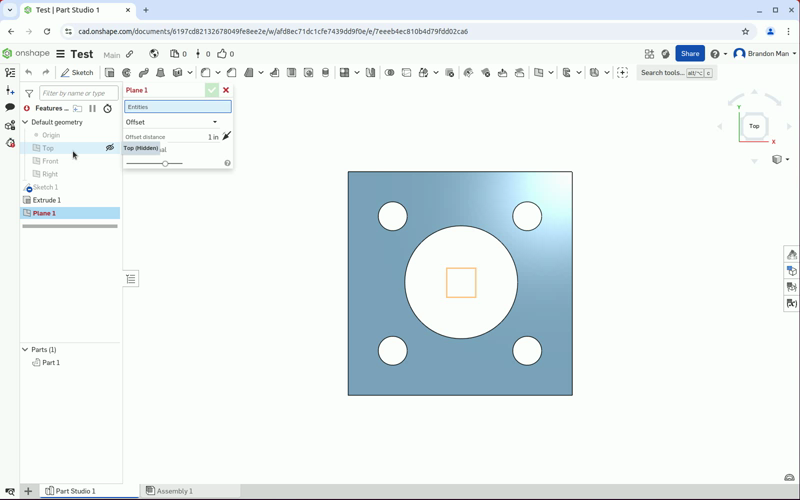
click(73, 150)
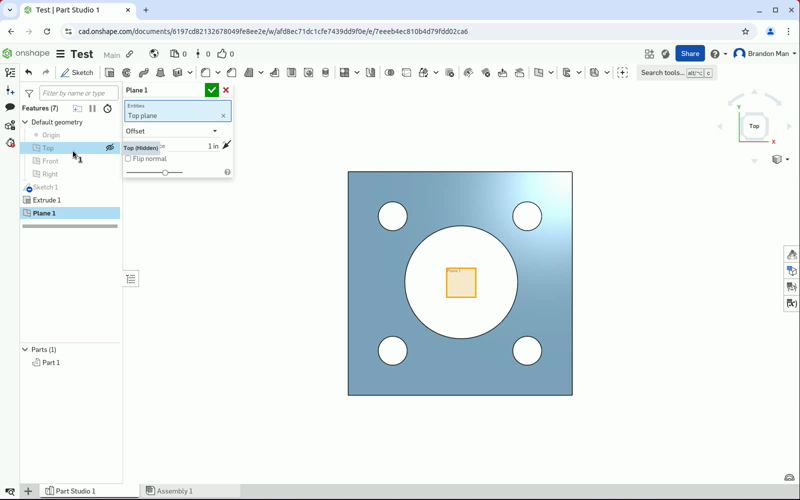
key(tab, 2)
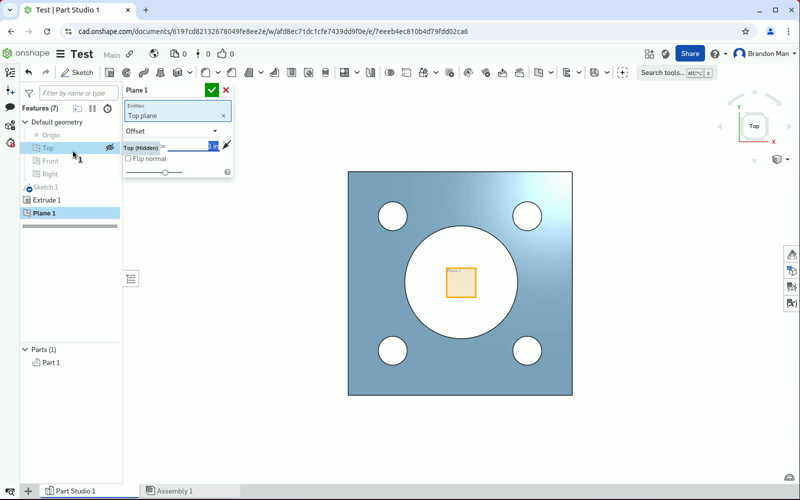
text(11.554)
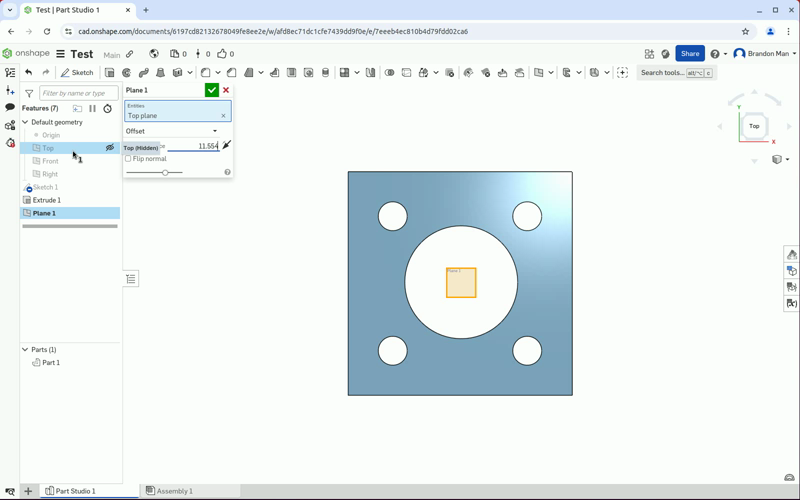
key(enter, 2)
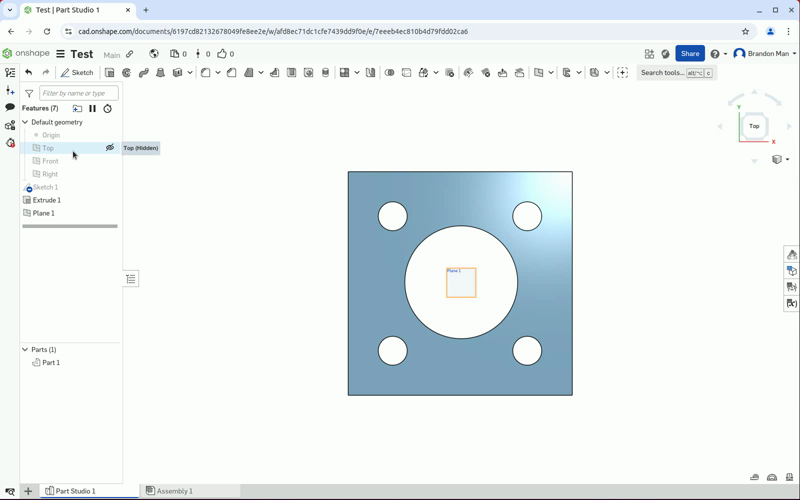
key(shift+s)
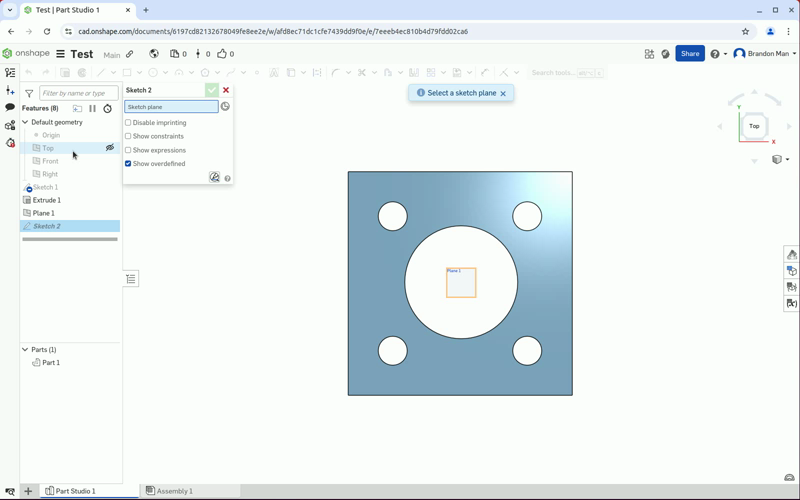
mouse_move(73, 215)
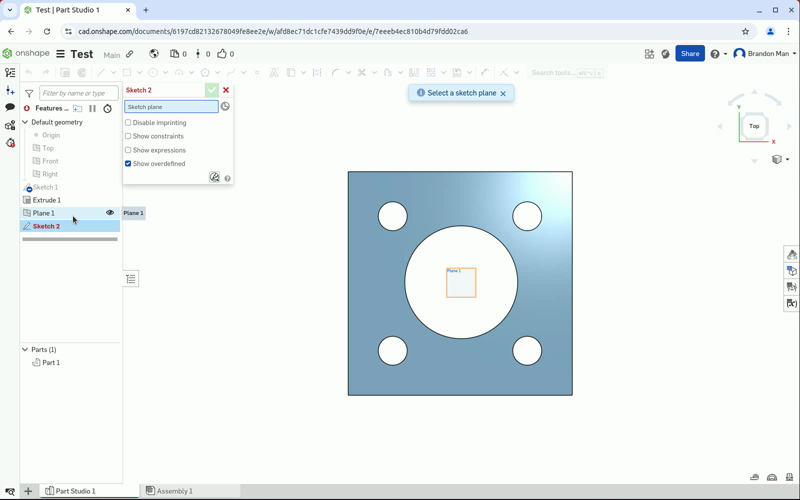
click(73, 215)
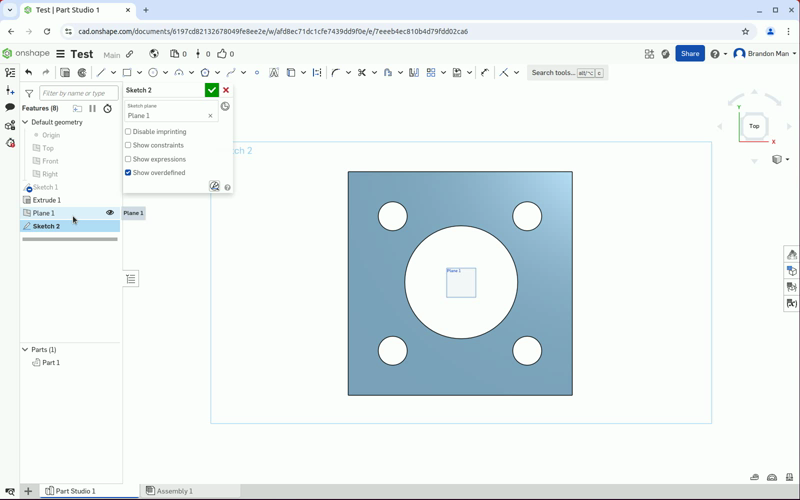
mouse_move(73, 352)
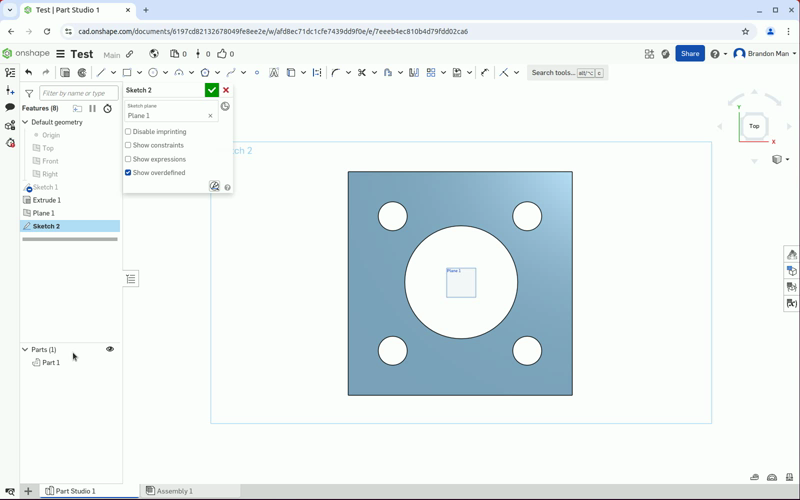
key(y)
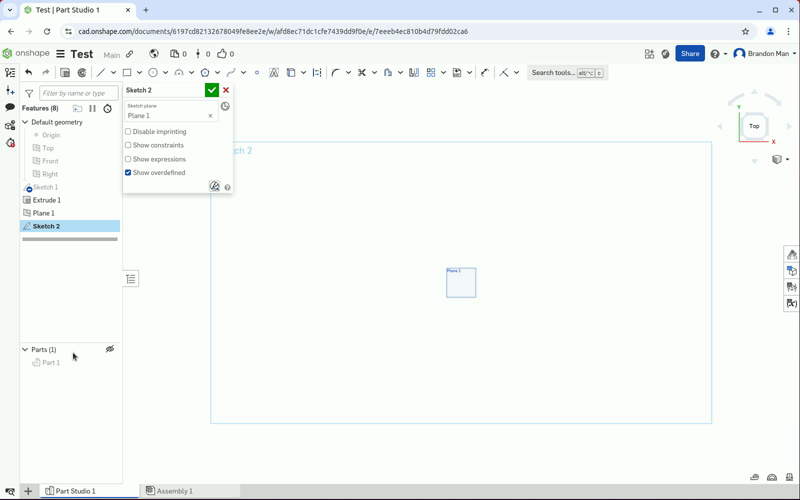
key(l)
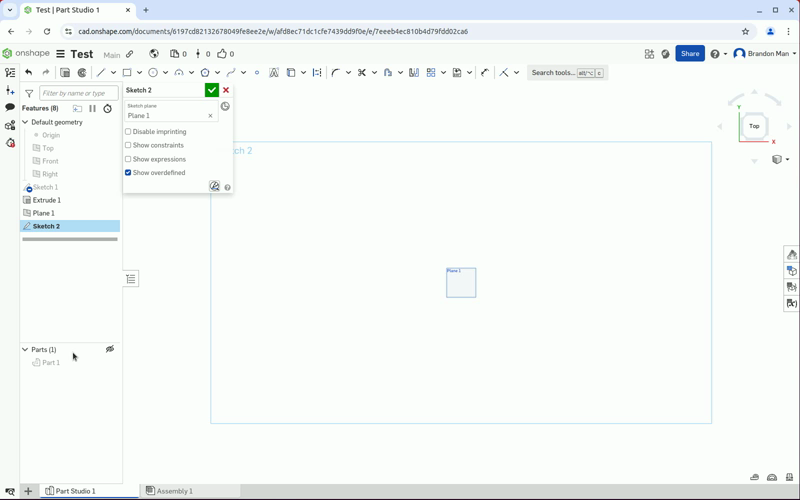
key_down(shift)
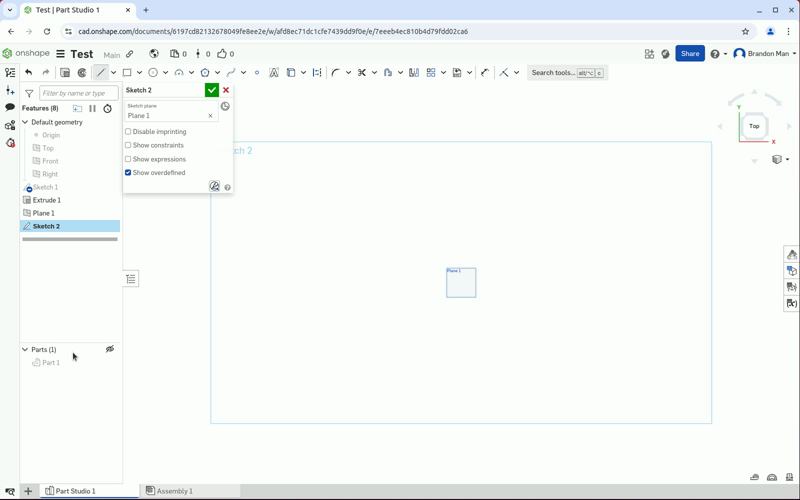
mouse_move(348, 395)
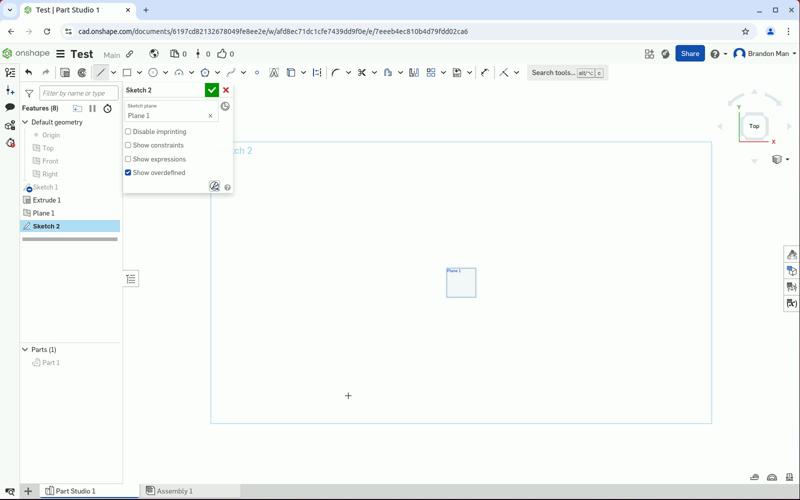
click(348, 395)
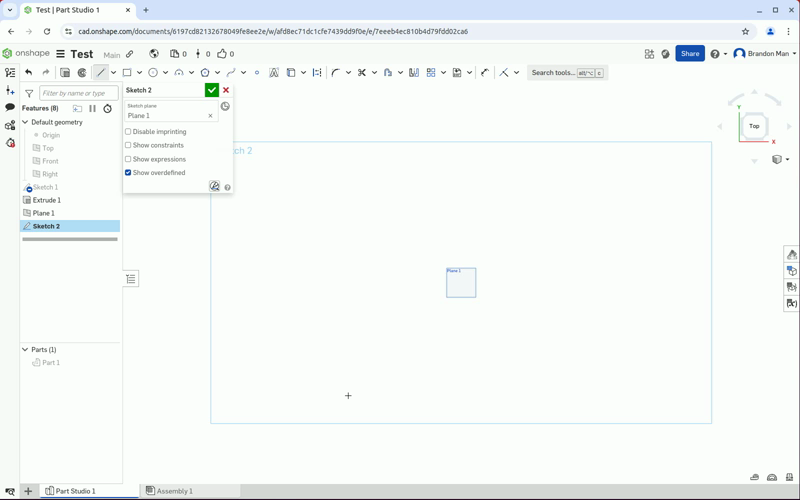
key_up(shift)
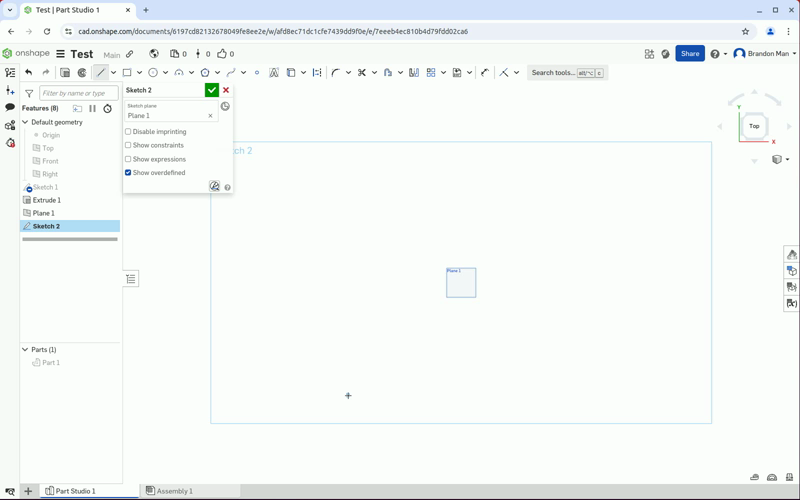
key_down(shift)
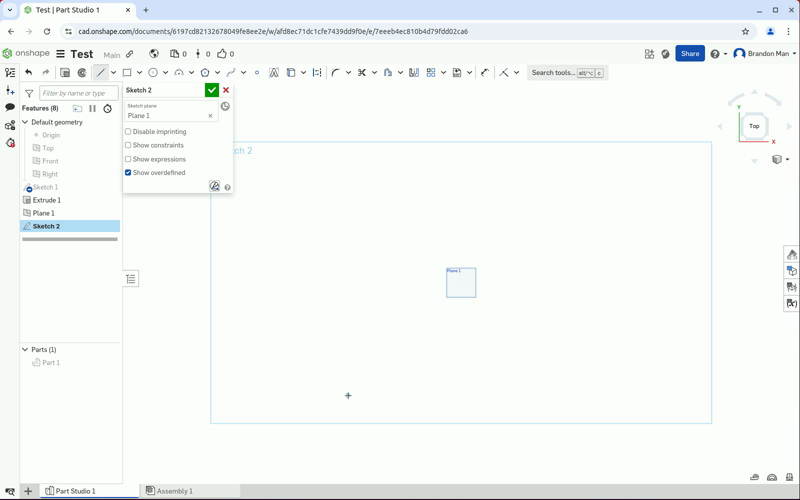
mouse_move(461, 395)
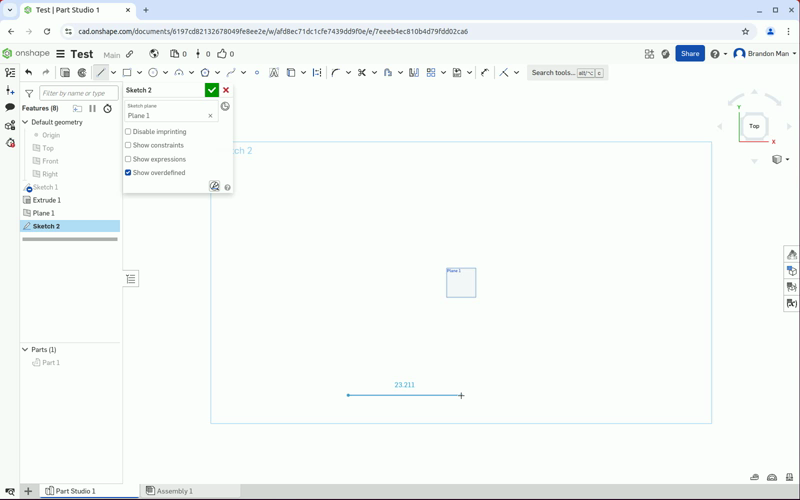
click(461, 395)
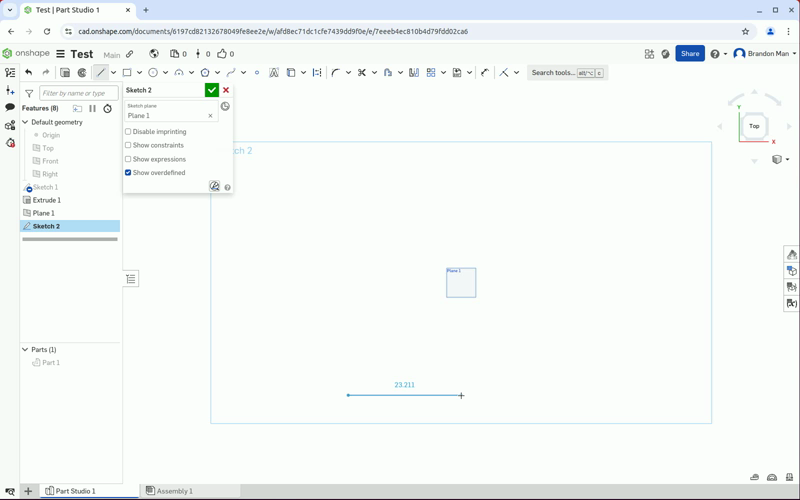
key_up(shift)
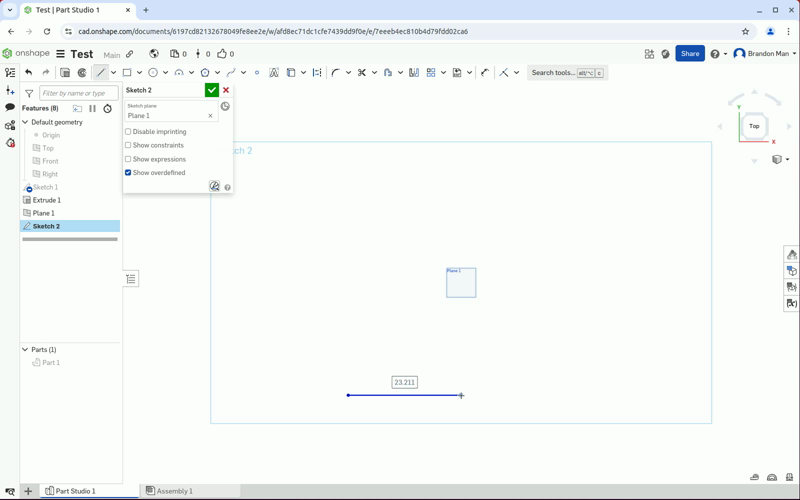
key_down(shift)
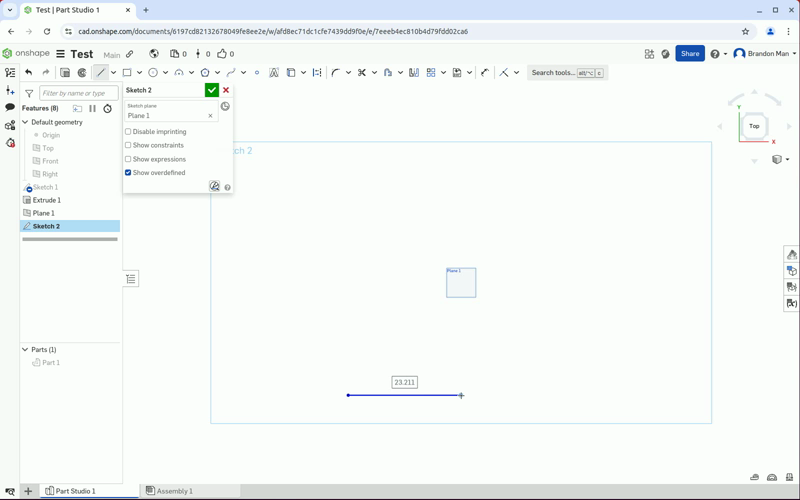
mouse_move(491, 395)
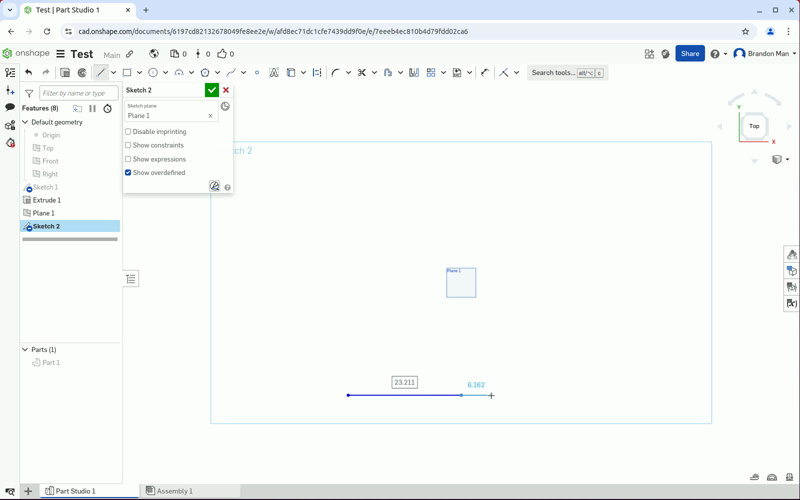
mouse_move(461, 353)
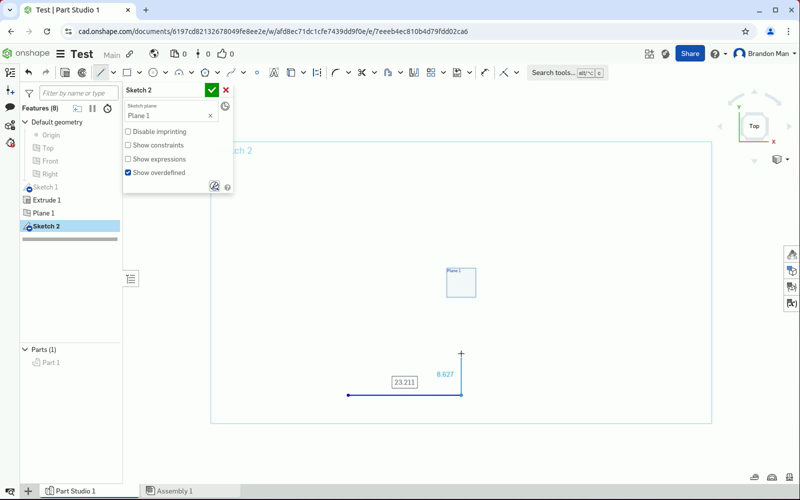
click(461, 353)
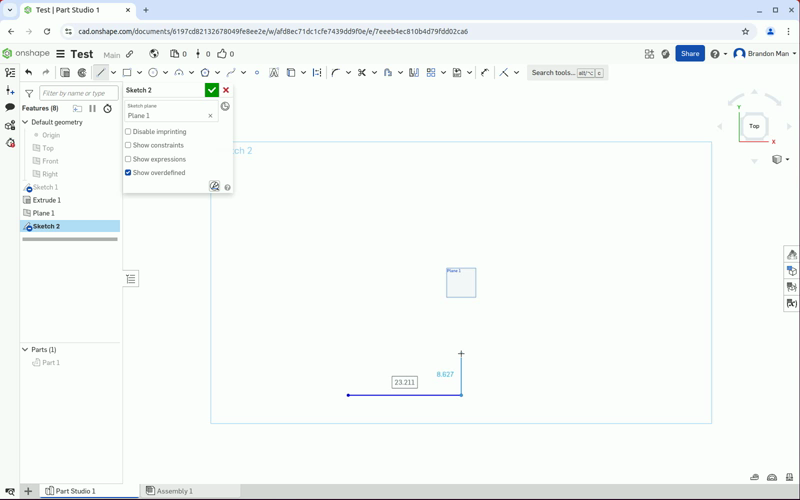
key_up(shift)
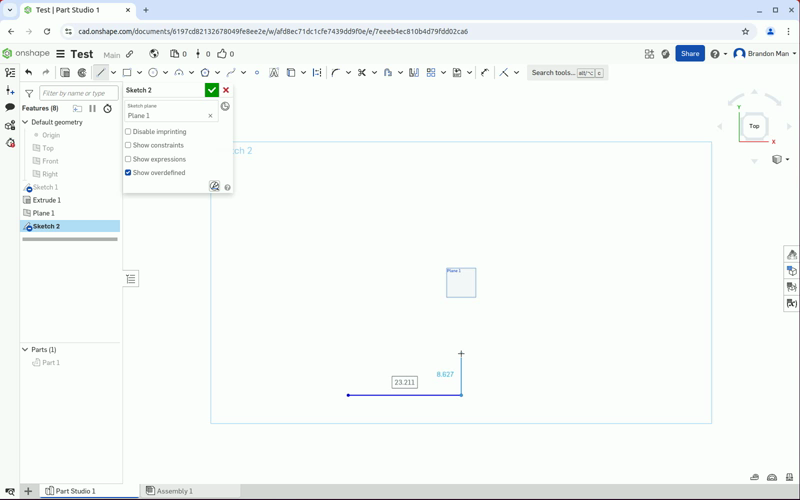
key(esc)
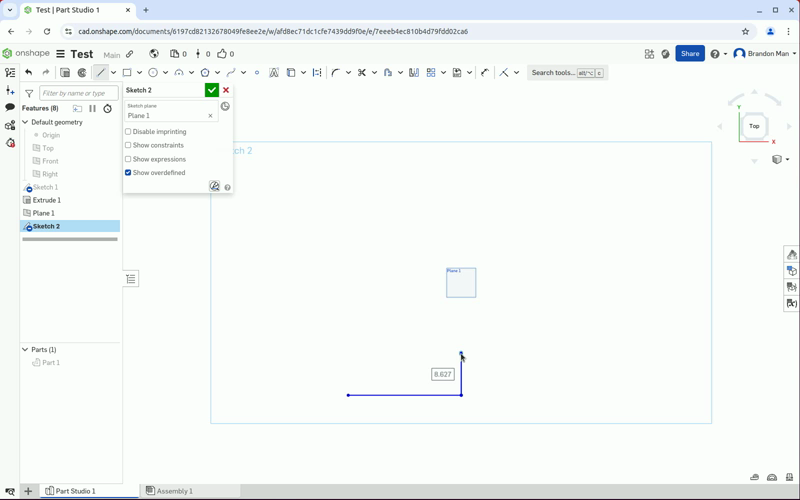
key(a)
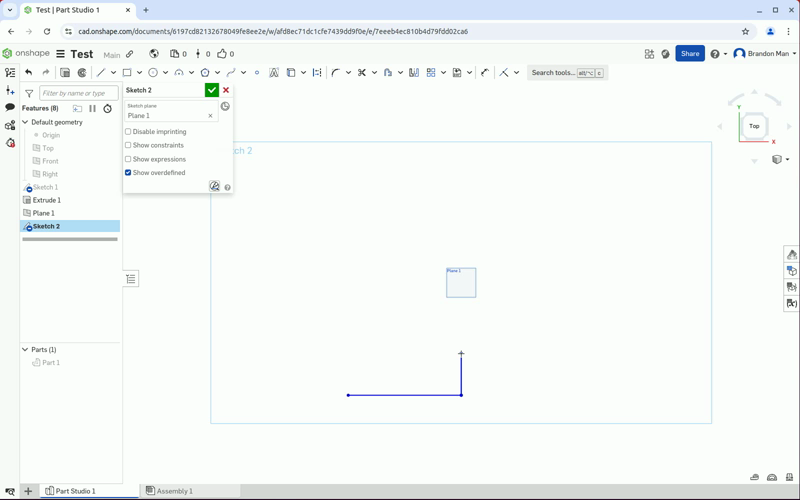
mouse_move(461, 353)
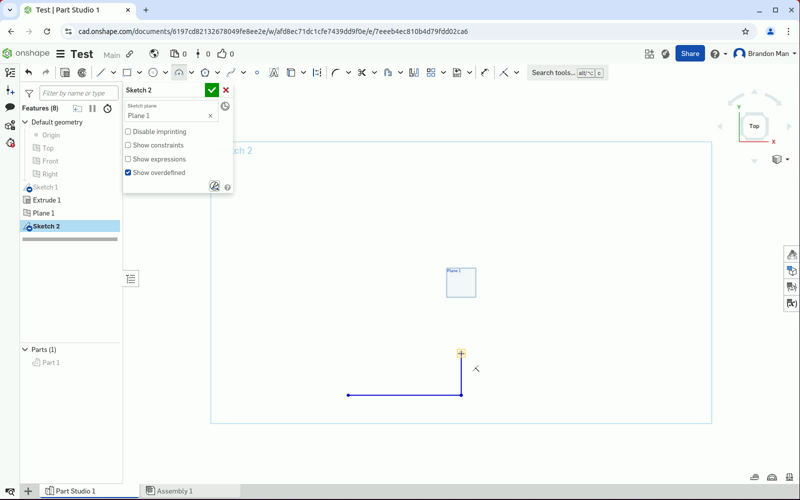
click(461, 353)
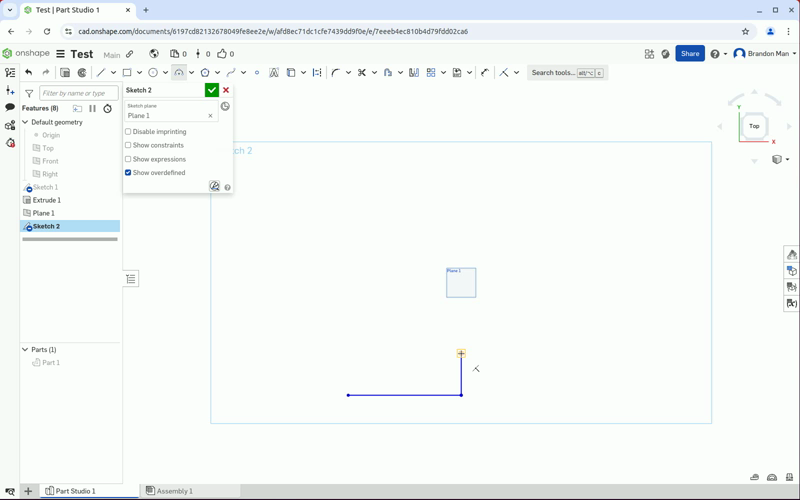
key_down(shift)
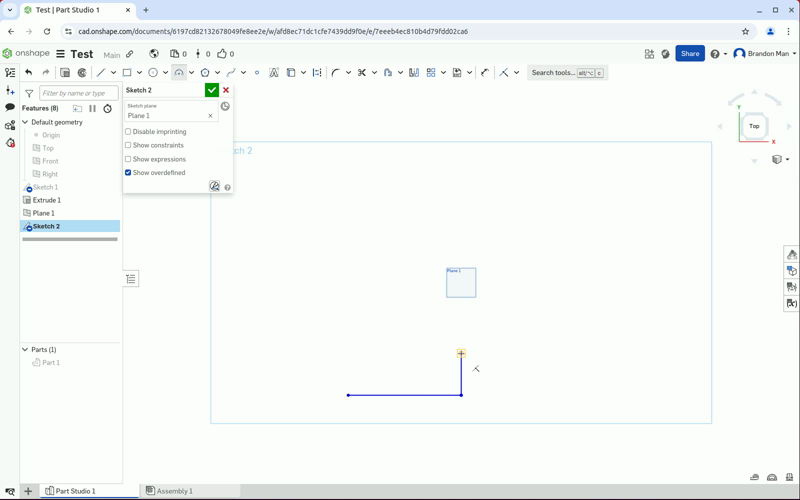
mouse_move(419, 339)
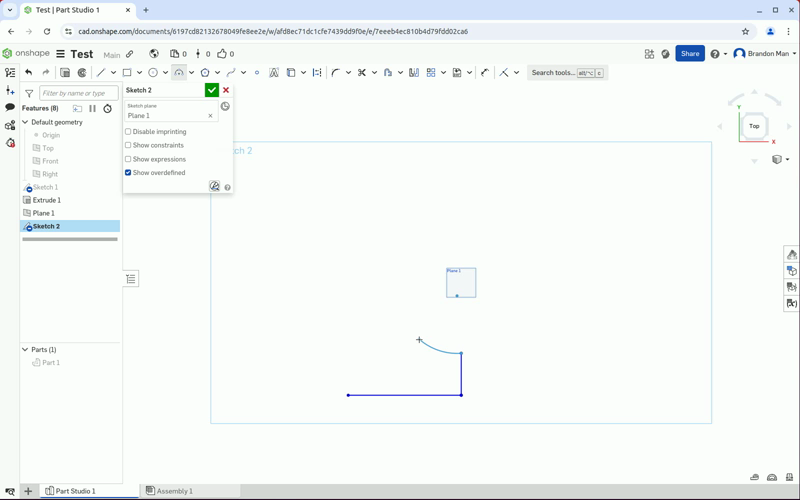
click(419, 339)
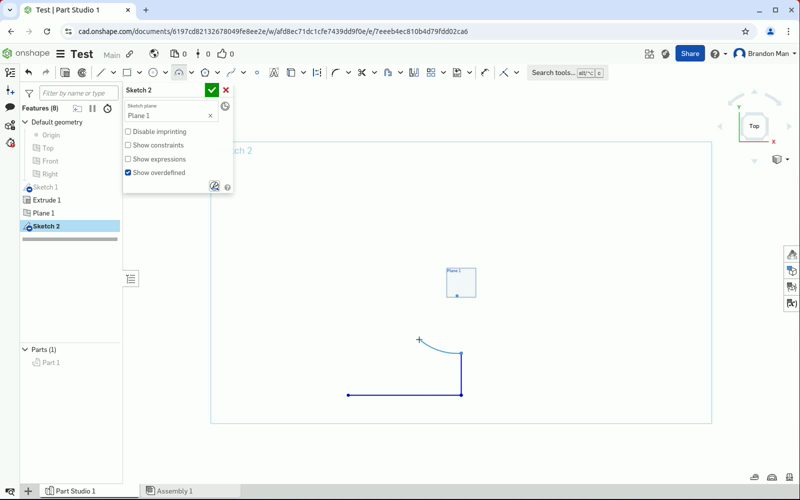
mouse_move(438, 349)
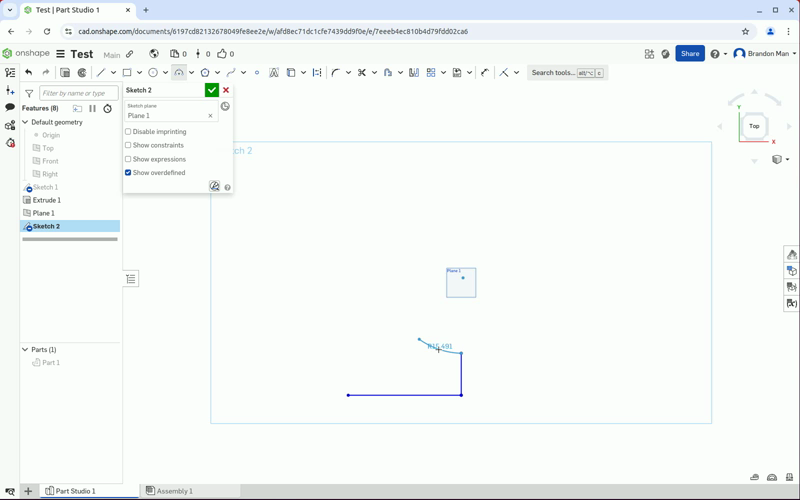
click(438, 349)
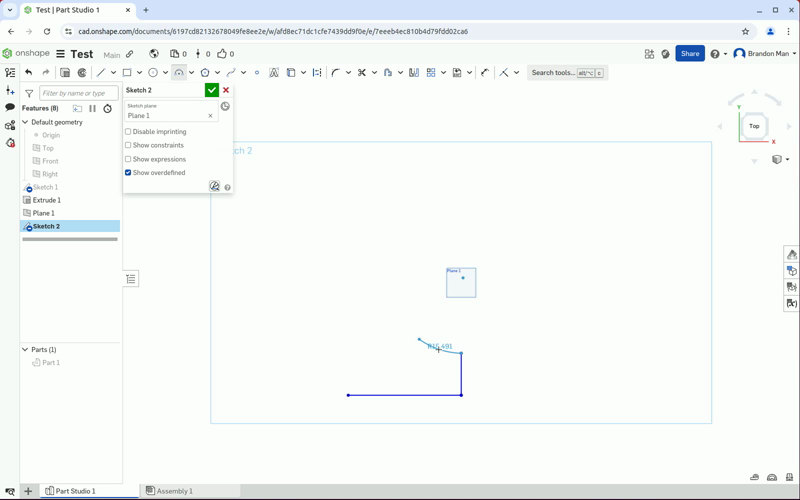
key_up(shift)
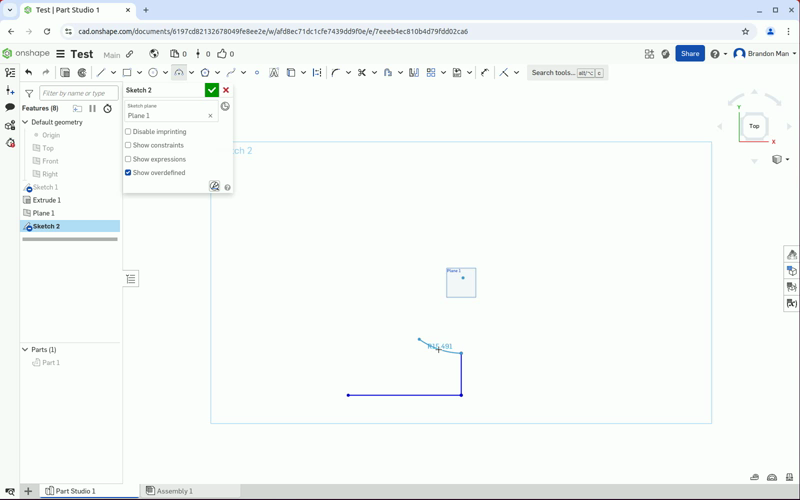
mouse_move(419, 339)
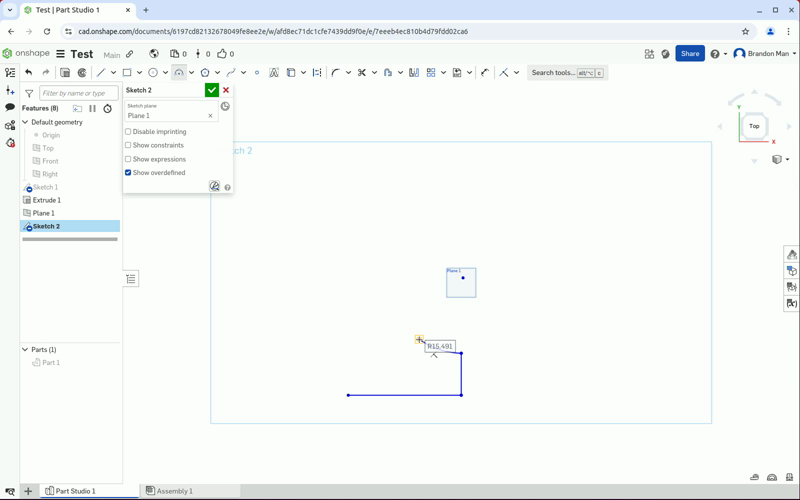
click(419, 339)
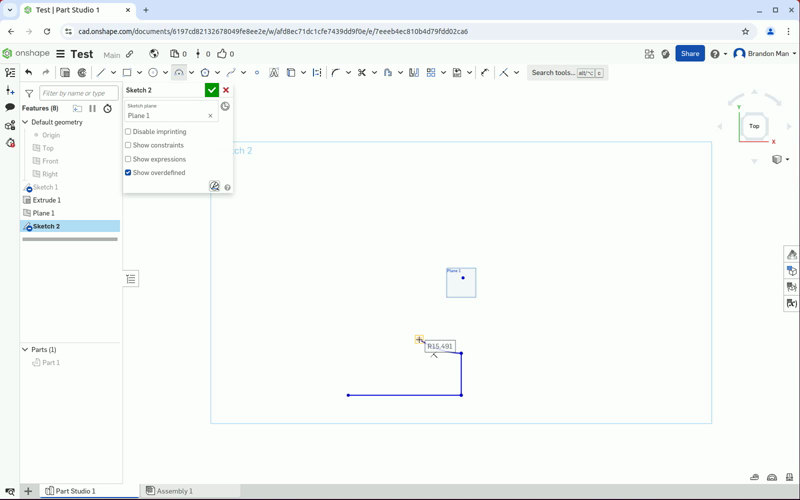
key_down(shift)
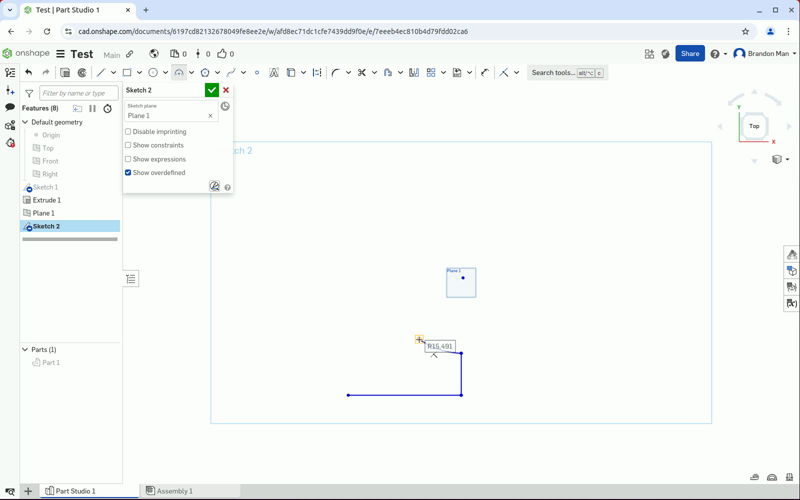
mouse_move(404, 324)
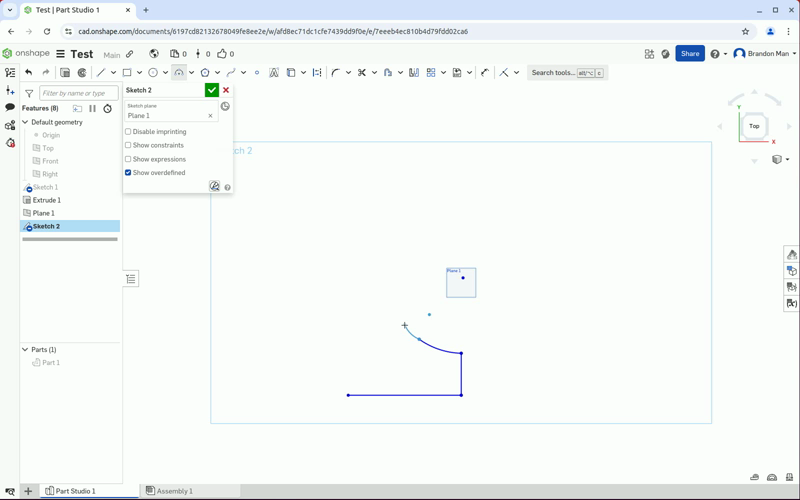
click(404, 324)
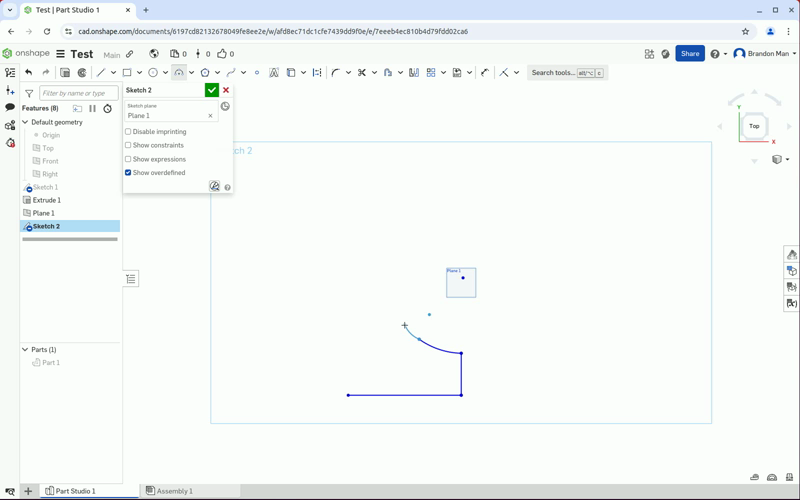
mouse_move(376, 367)
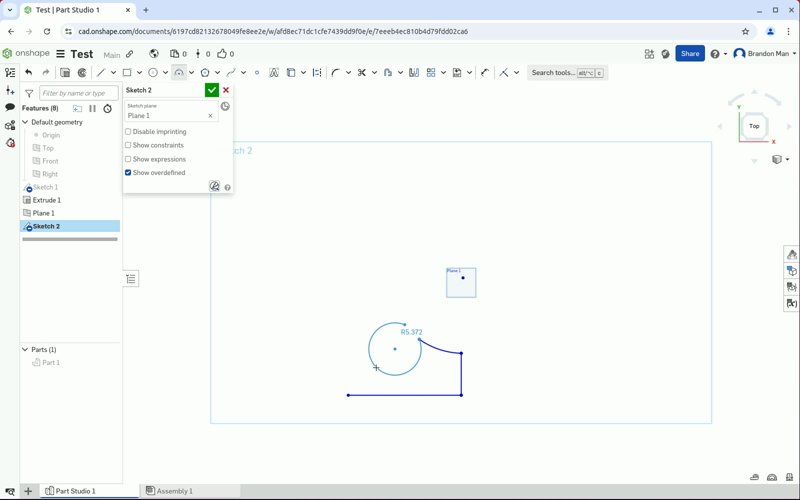
click(376, 367)
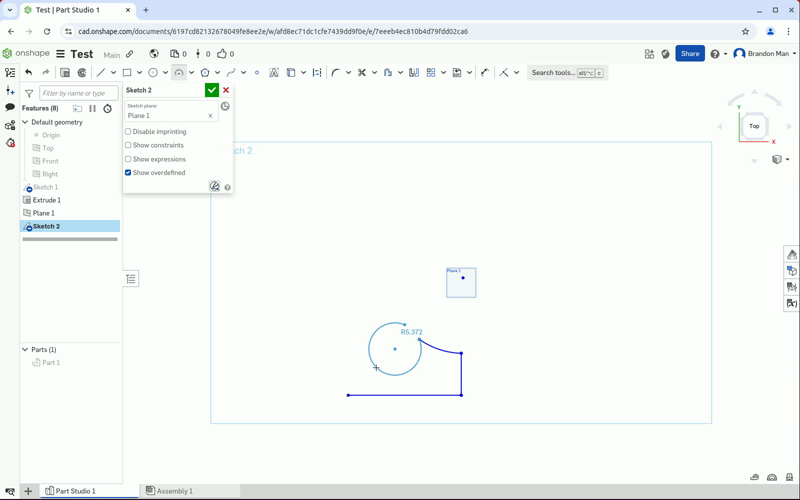
key_up(shift)
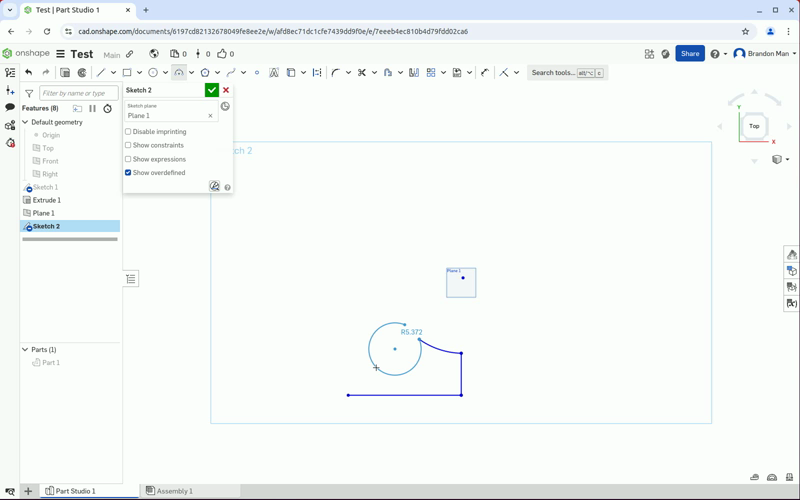
mouse_move(404, 324)
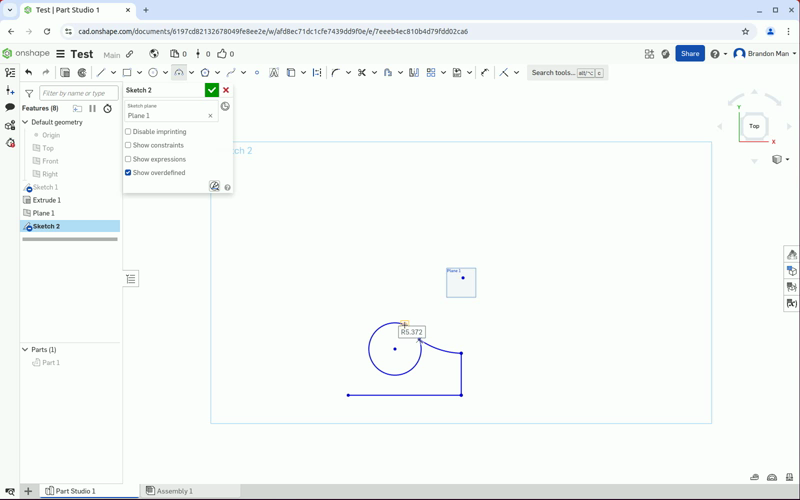
click(404, 324)
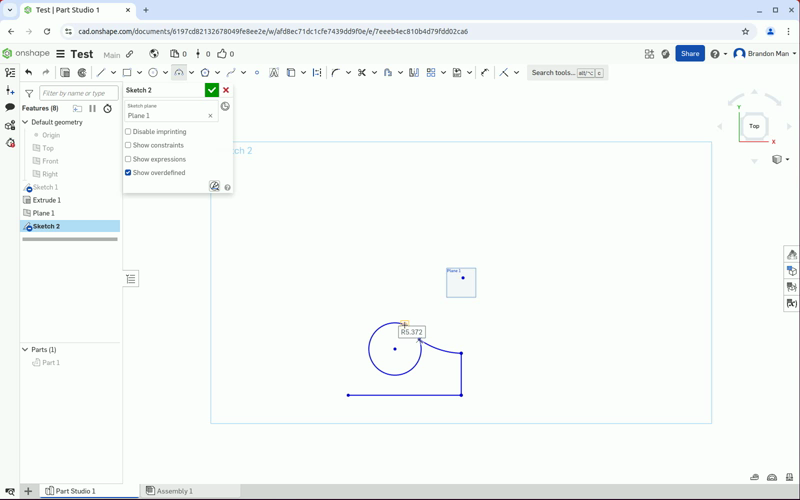
key_down(shift)
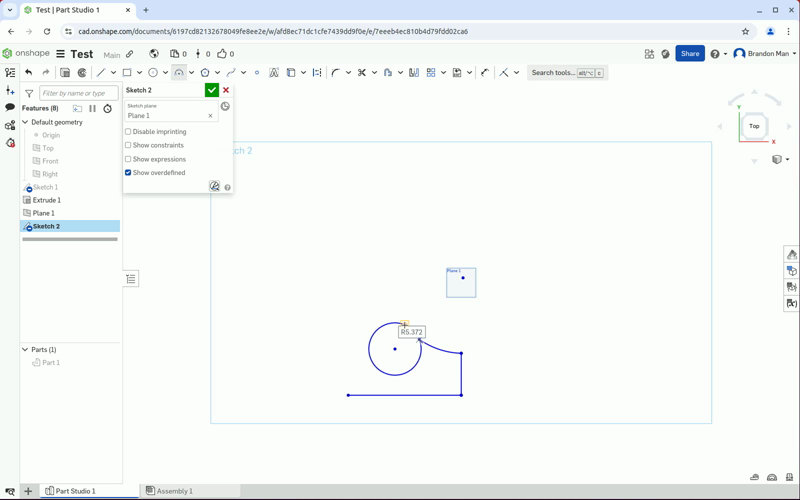
mouse_move(404, 242)
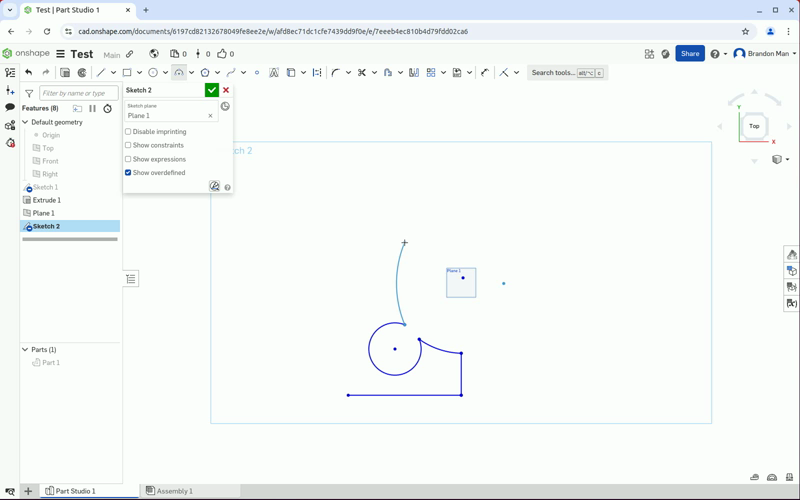
click(404, 242)
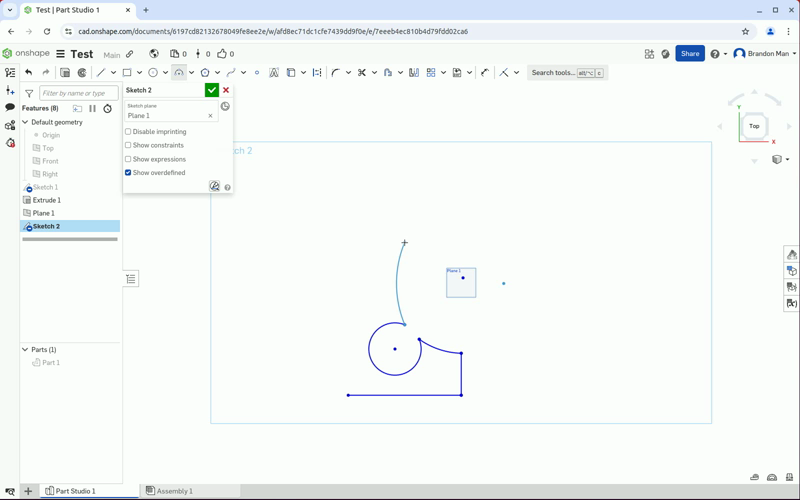
mouse_move(391, 283)
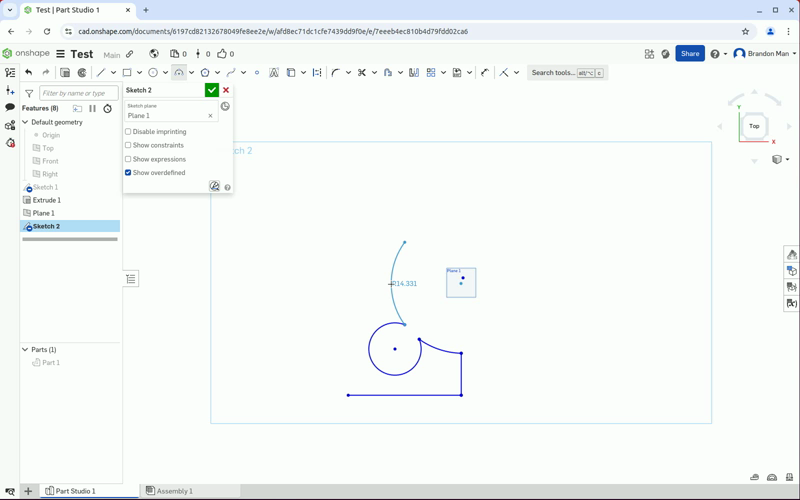
click(391, 283)
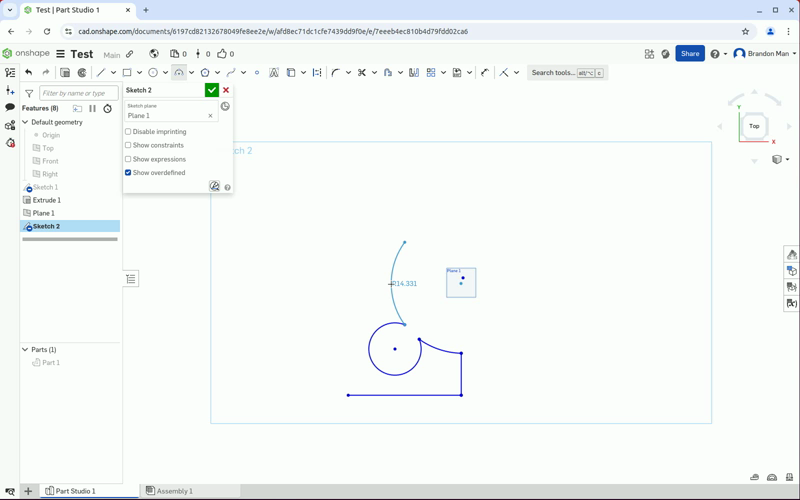
key_up(shift)
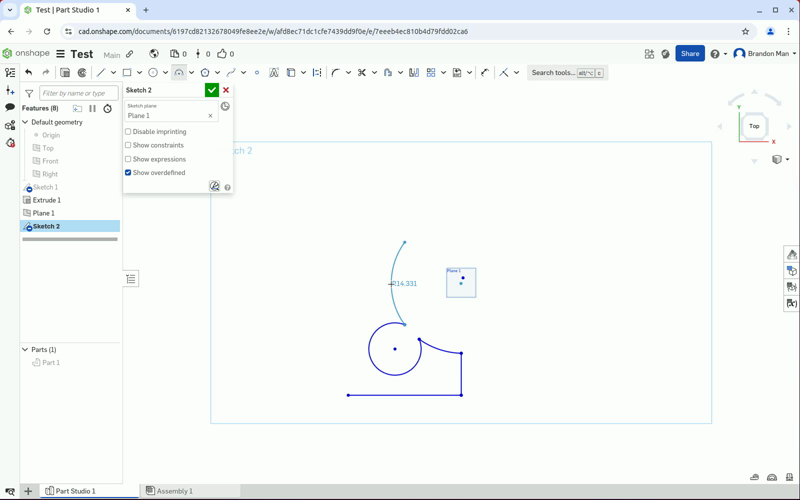
mouse_move(404, 242)
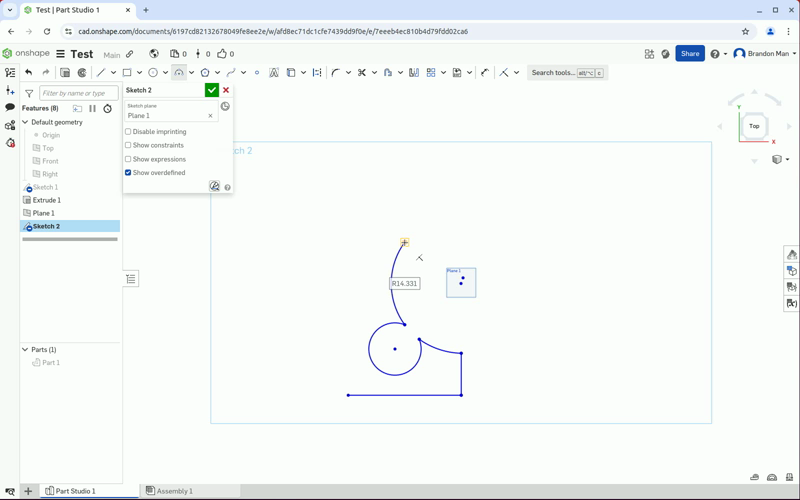
click(404, 242)
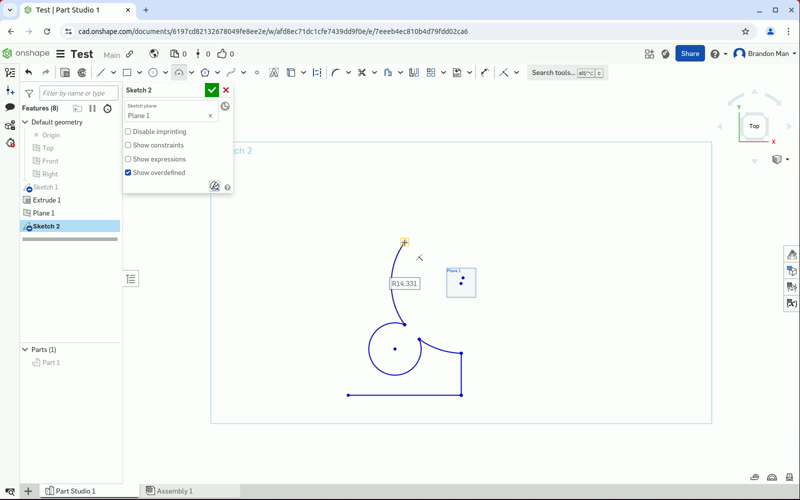
key_down(shift)
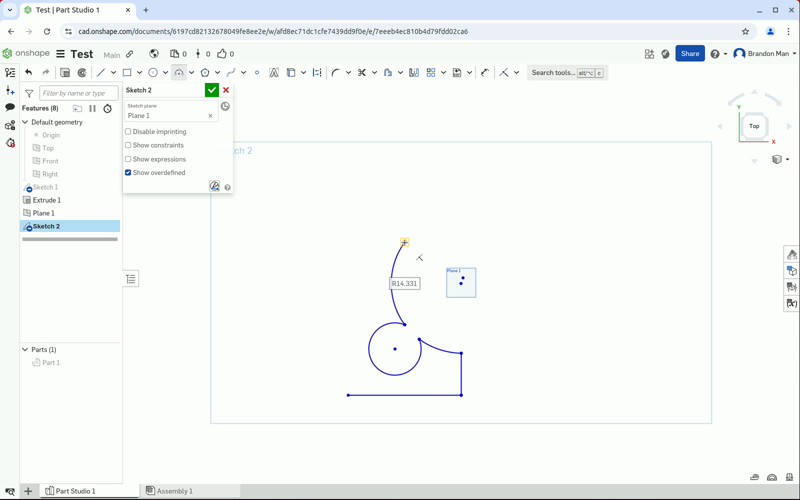
mouse_move(419, 228)
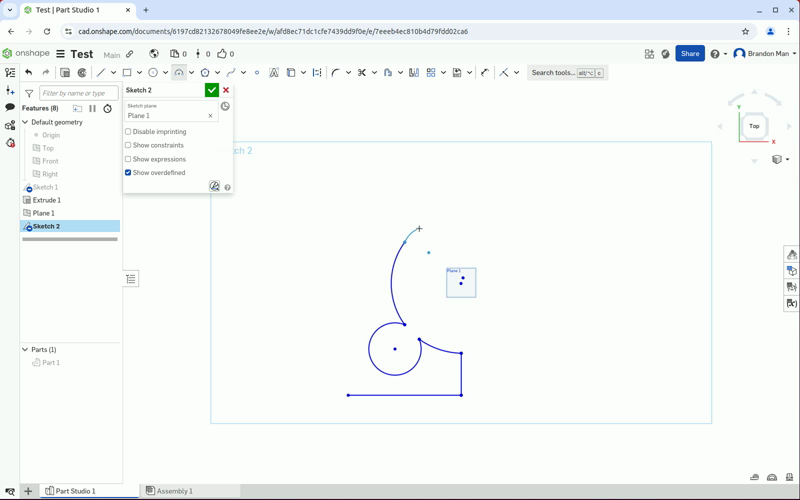
click(419, 228)
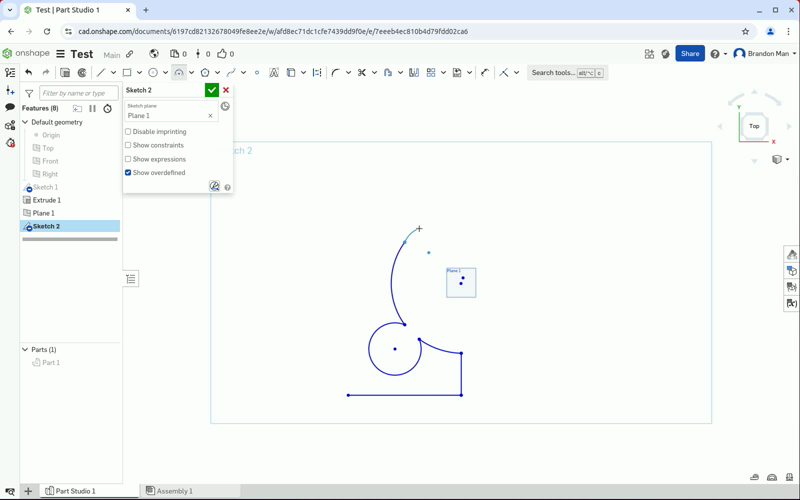
mouse_move(376, 199)
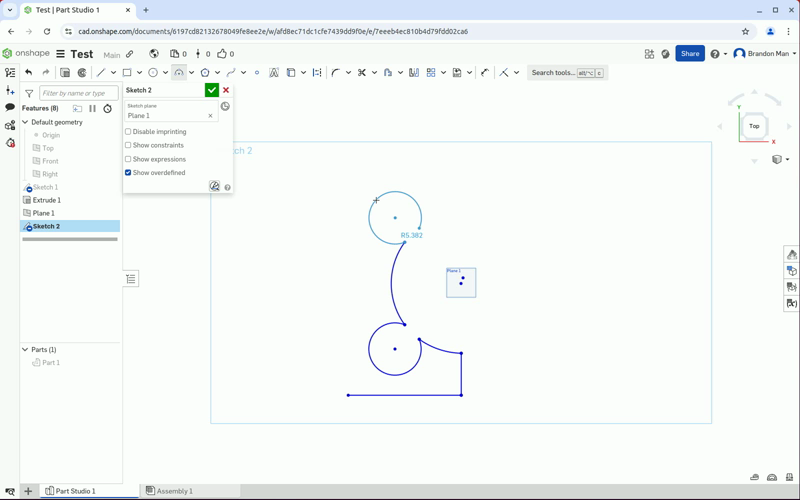
click(376, 199)
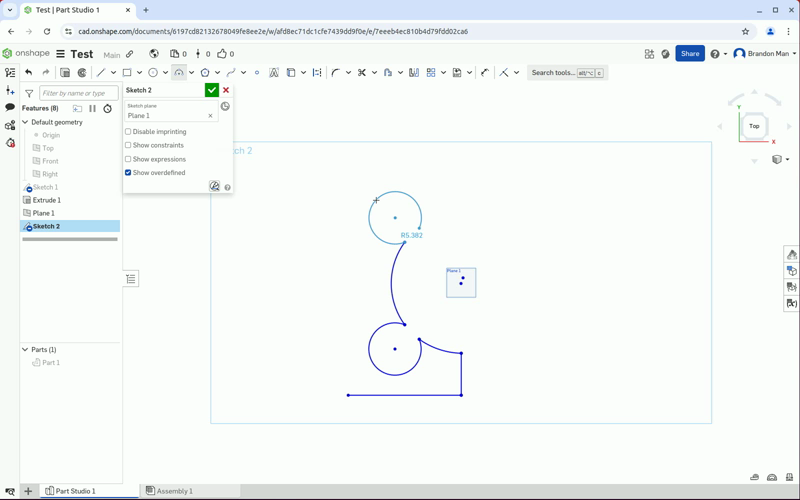
key_up(shift)
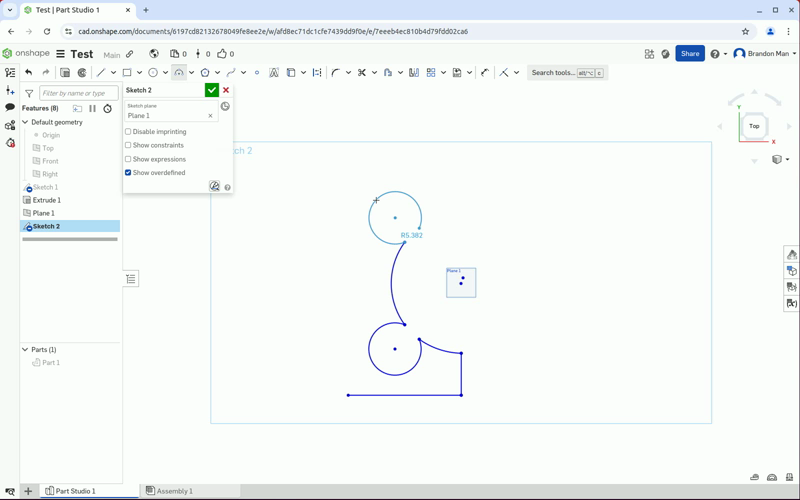
mouse_move(419, 228)
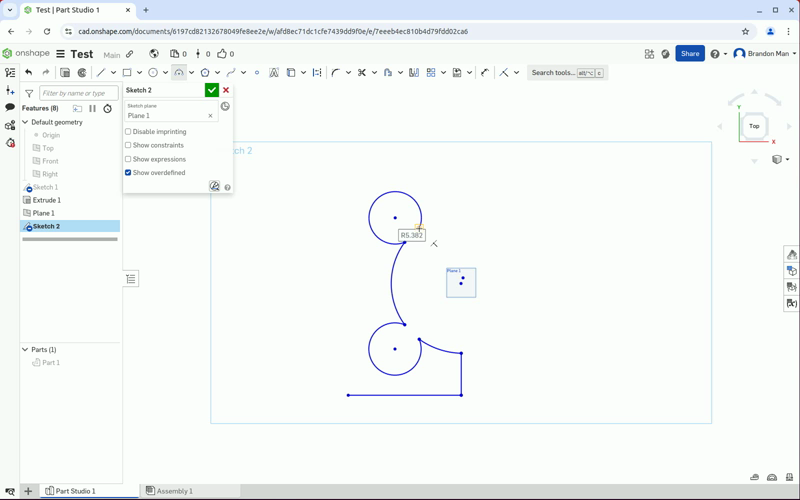
click(419, 228)
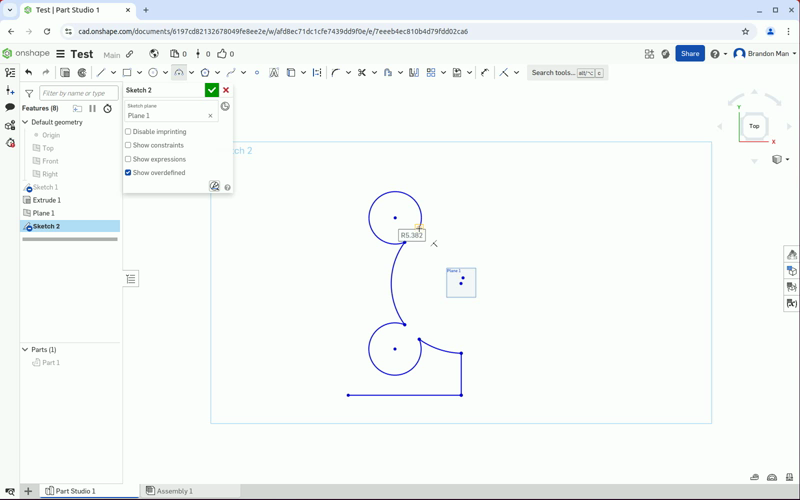
key_down(shift)
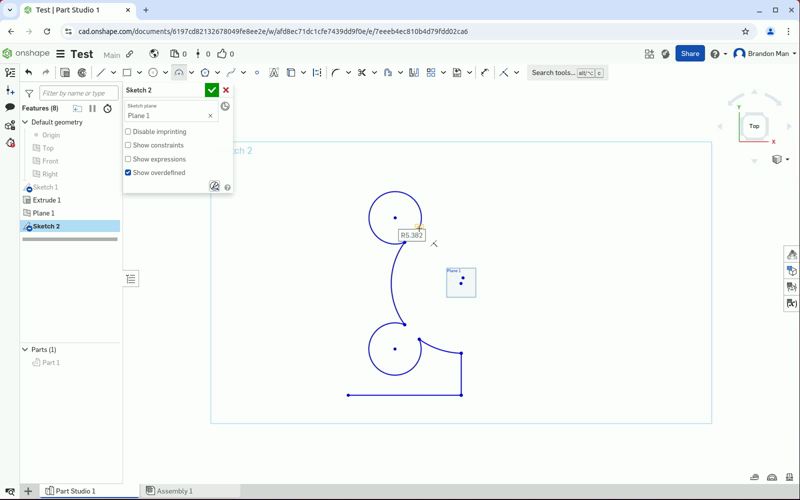
mouse_move(461, 213)
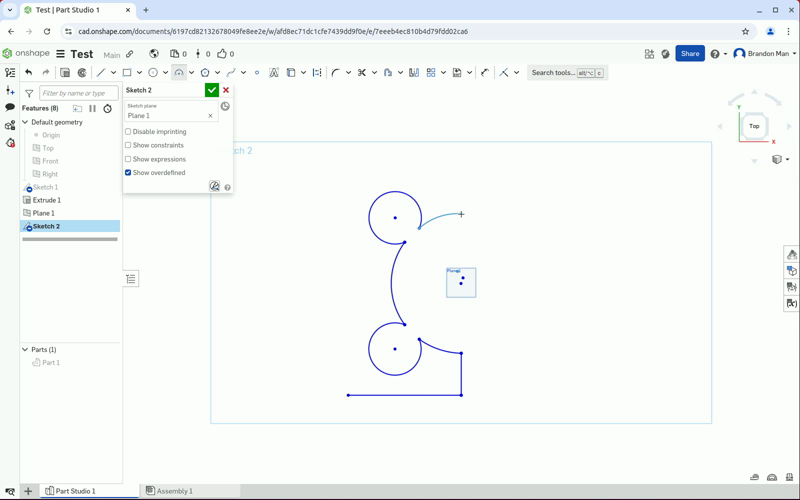
click(461, 213)
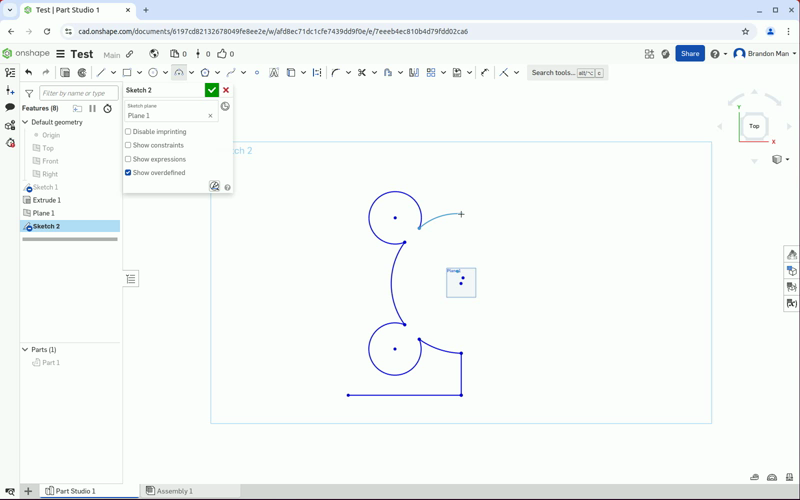
mouse_move(438, 217)
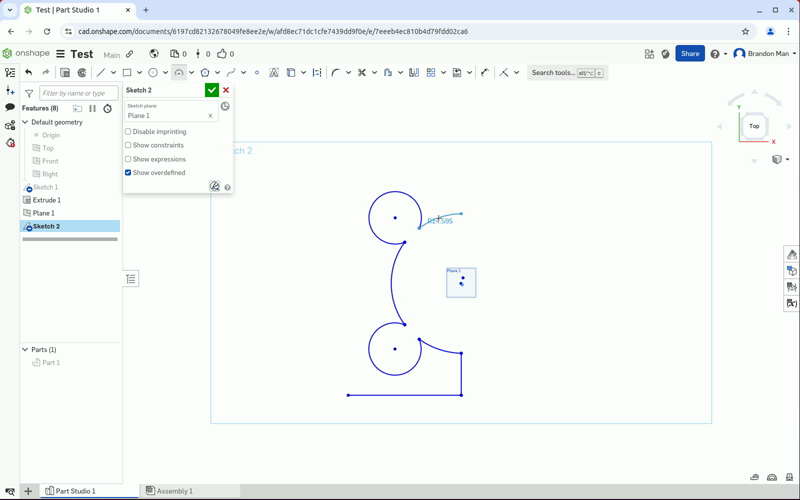
click(438, 217)
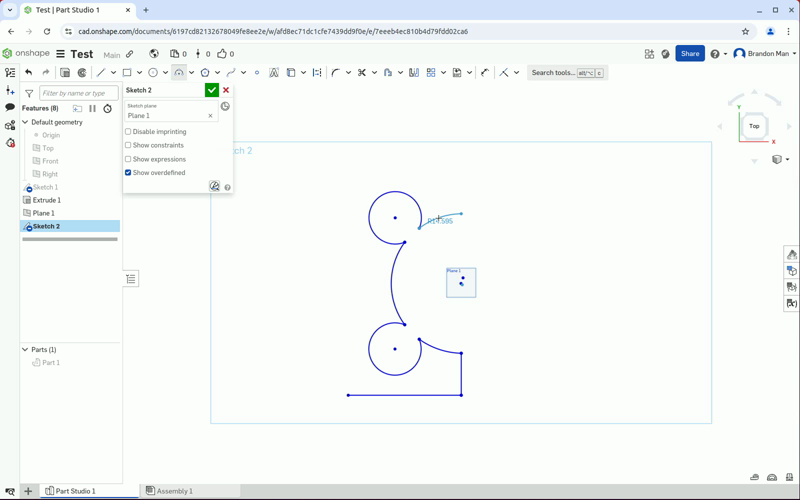
key_up(shift)
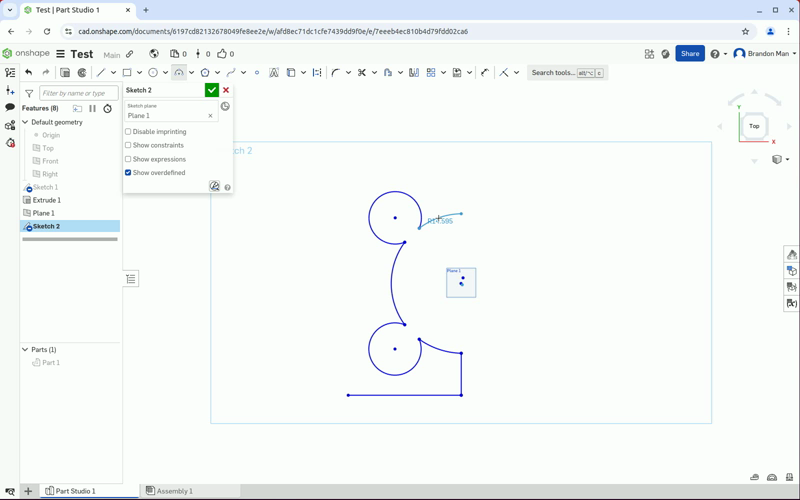
key(esc)
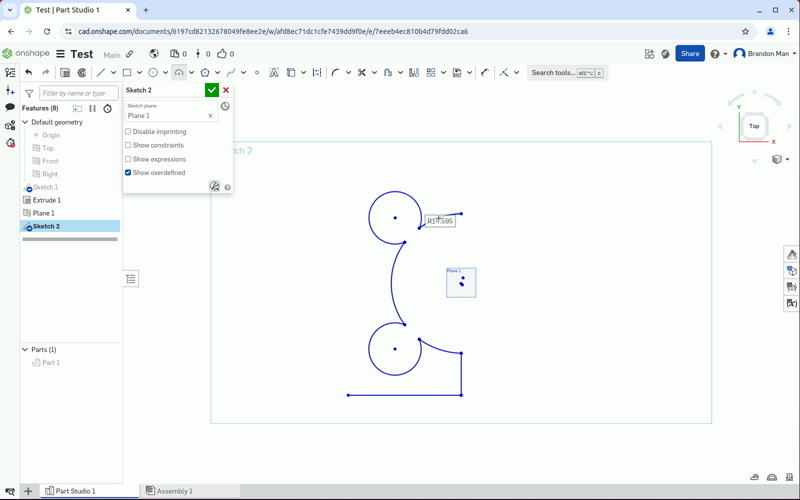
key(l)
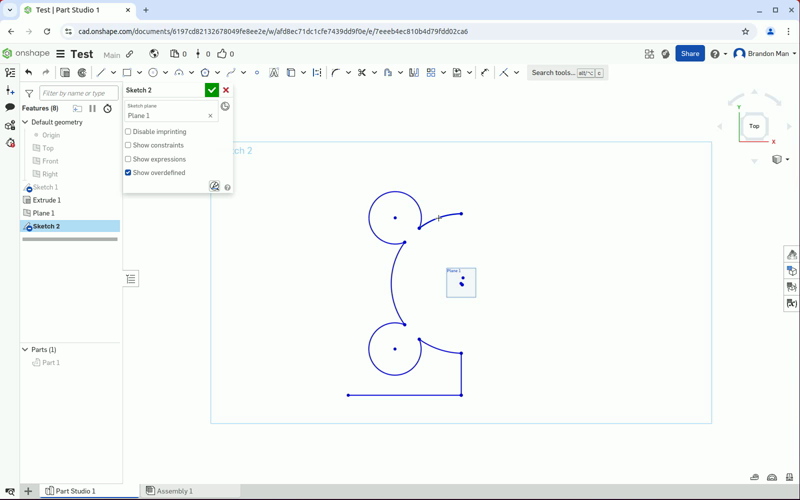
mouse_move(461, 213)
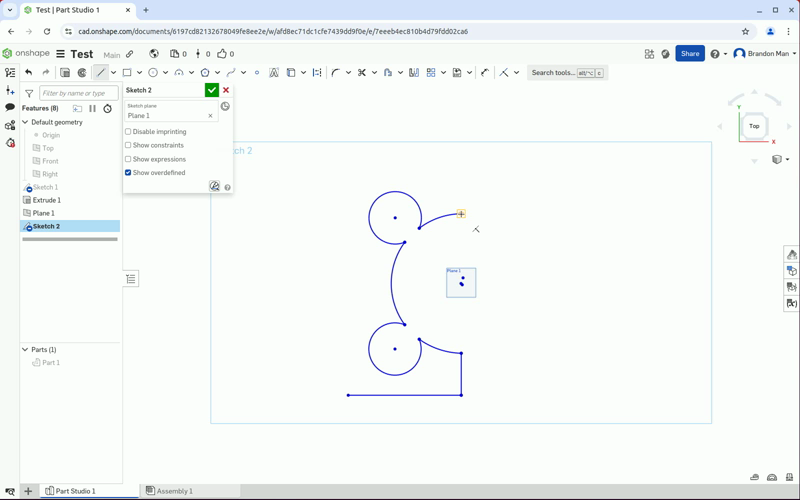
click(461, 213)
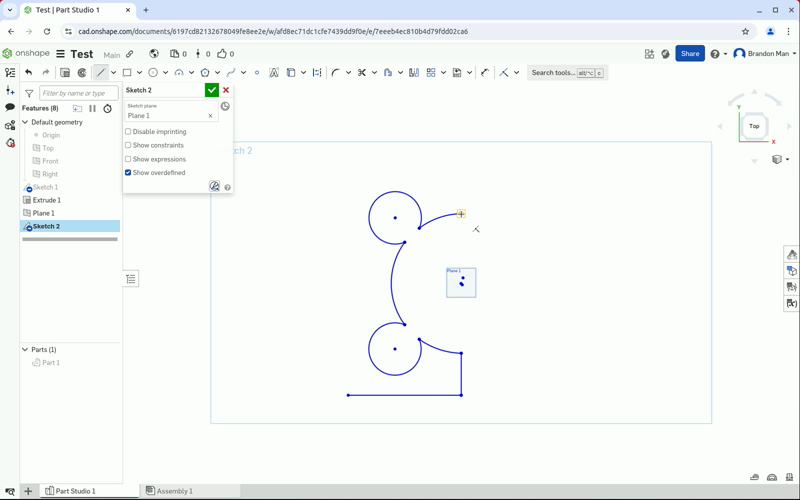
key_down(shift)
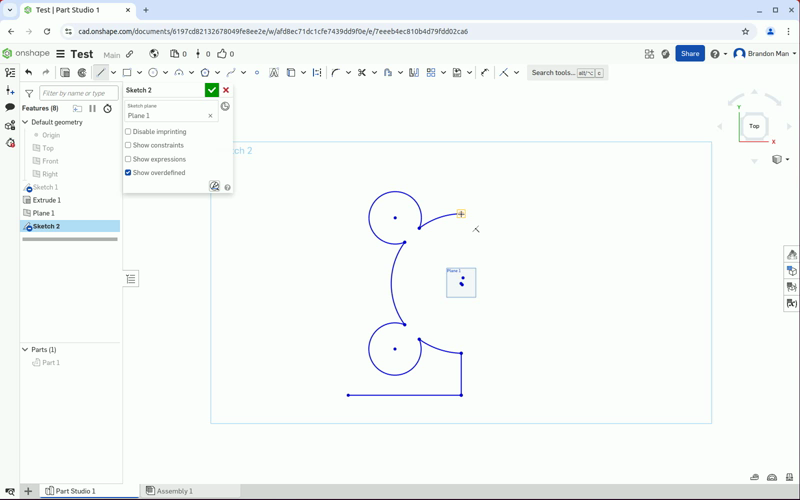
mouse_move(491, 213)
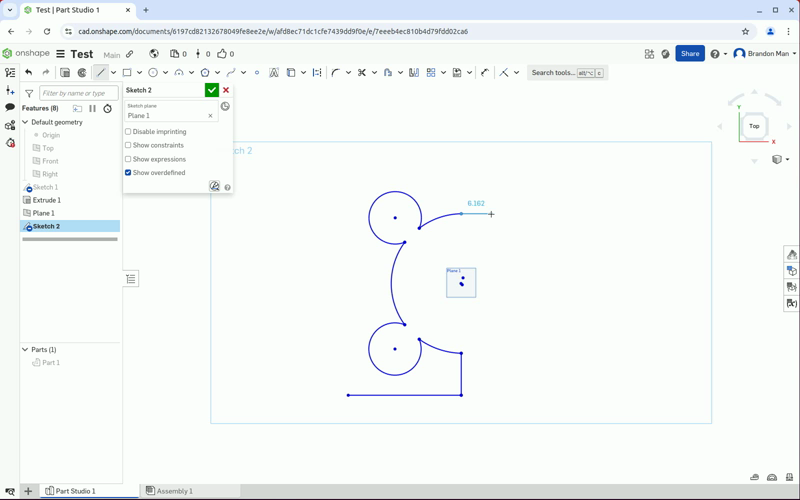
mouse_move(461, 171)
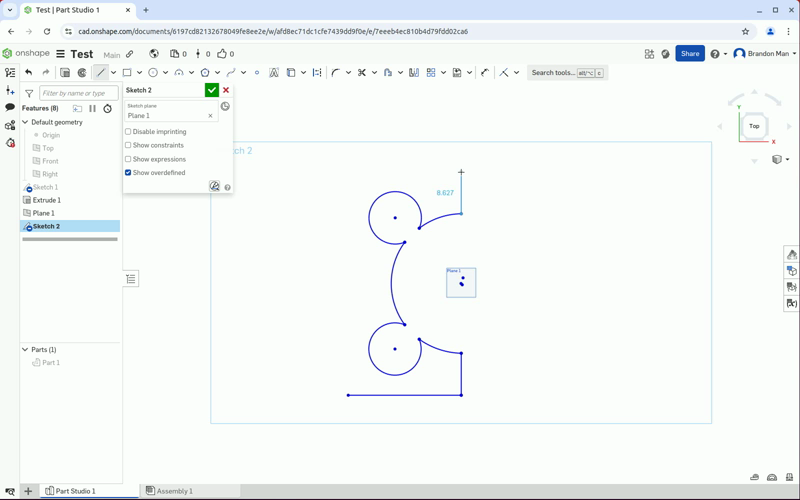
click(461, 171)
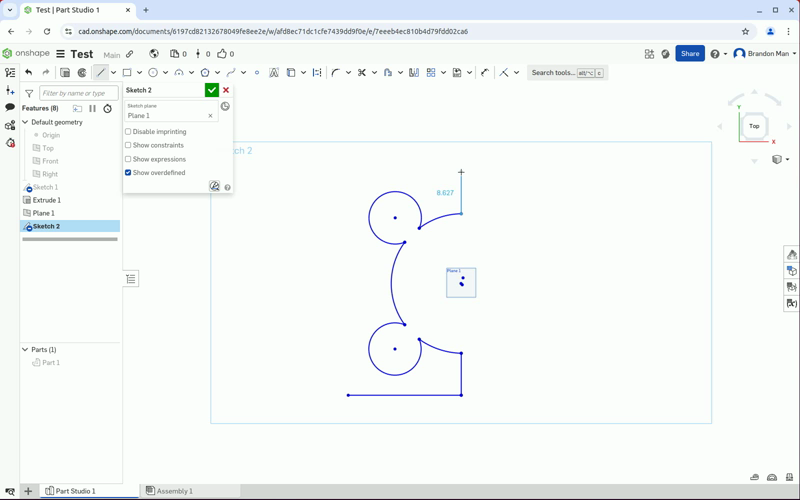
key_up(shift)
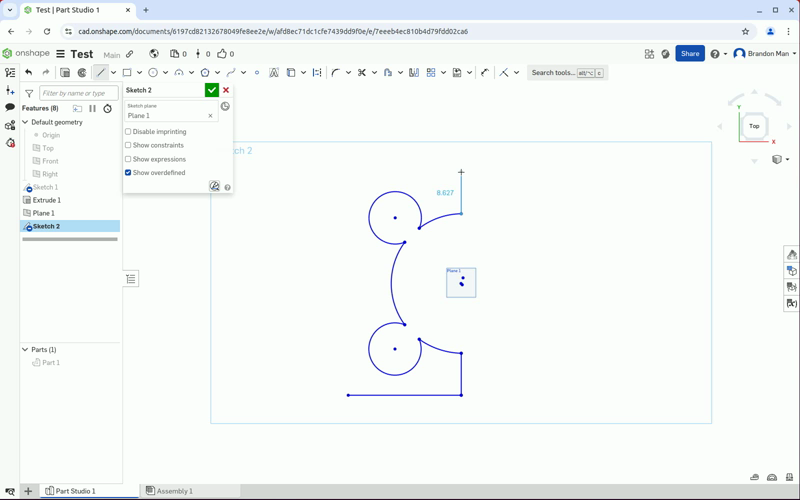
key_down(shift)
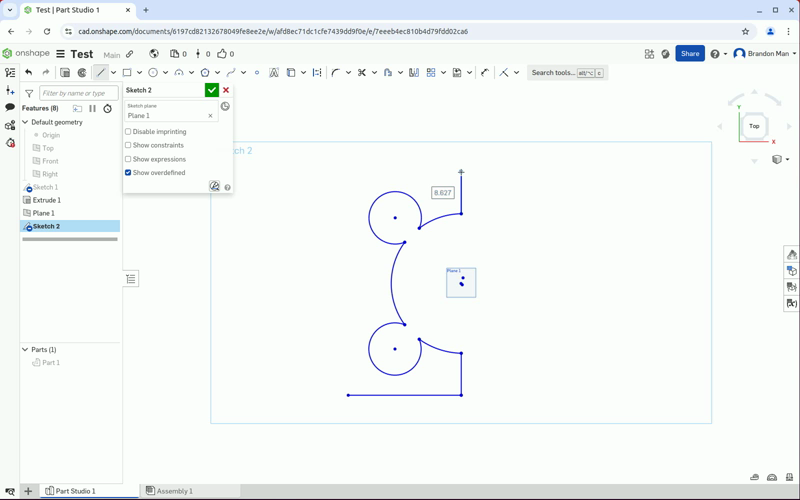
mouse_move(348, 171)
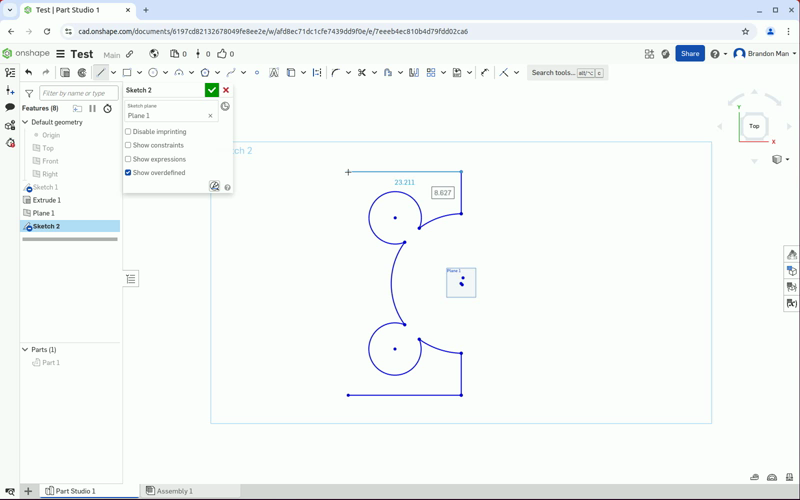
click(348, 171)
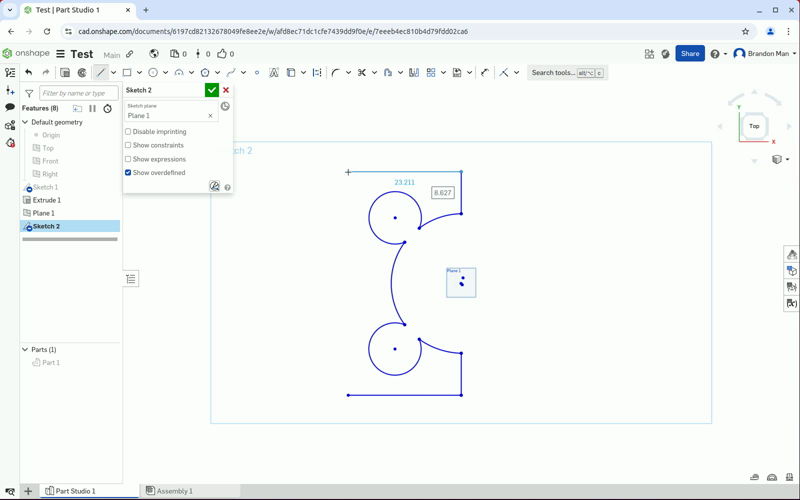
key_up(shift)
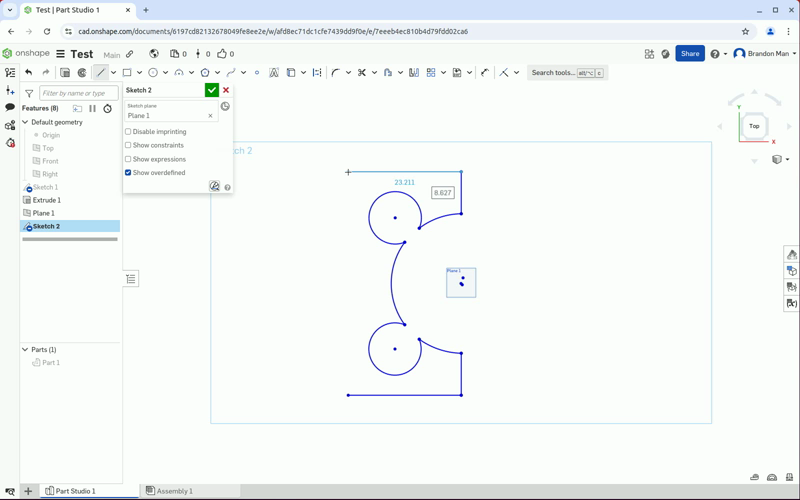
key_down(shift)
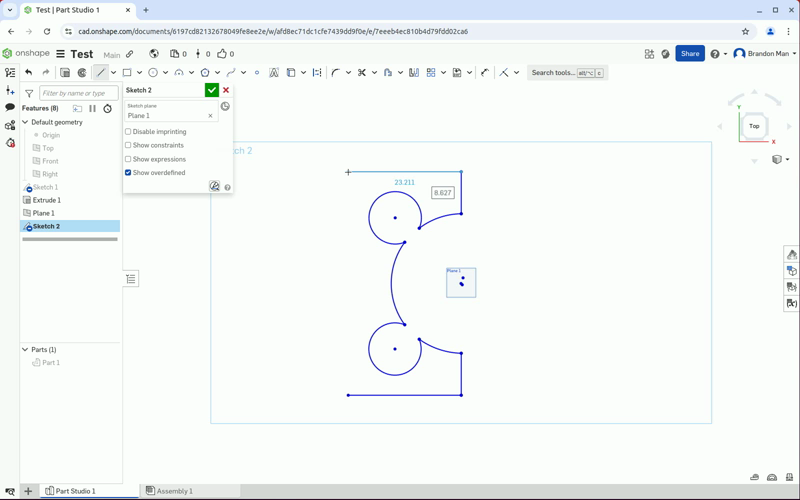
mouse_move(348, 395)
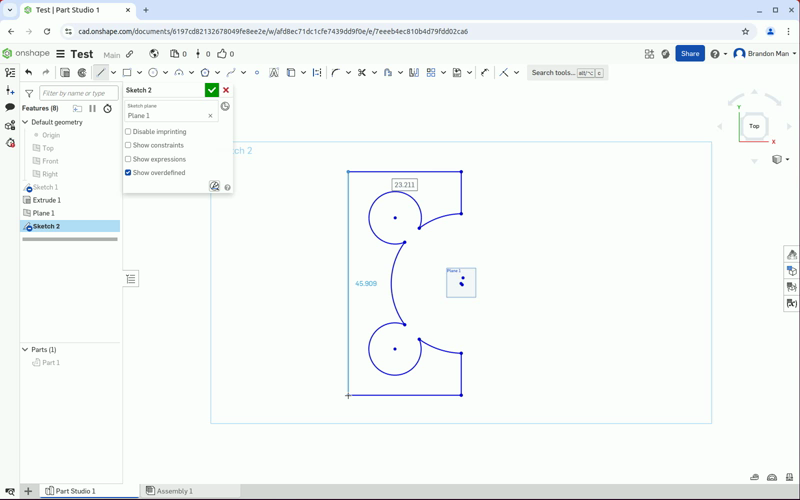
key_up(shift)
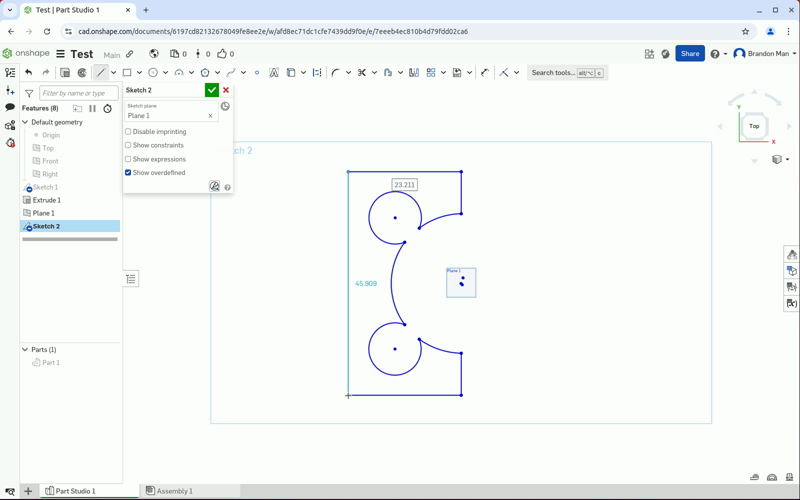
click(348, 395)
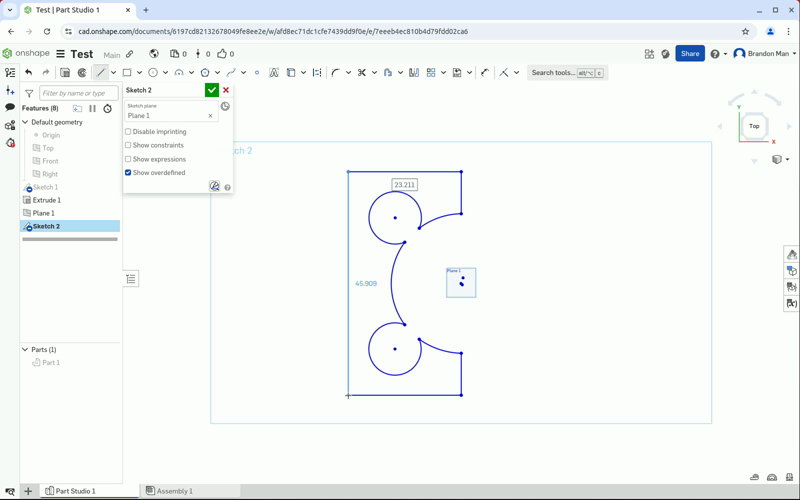
key(esc)
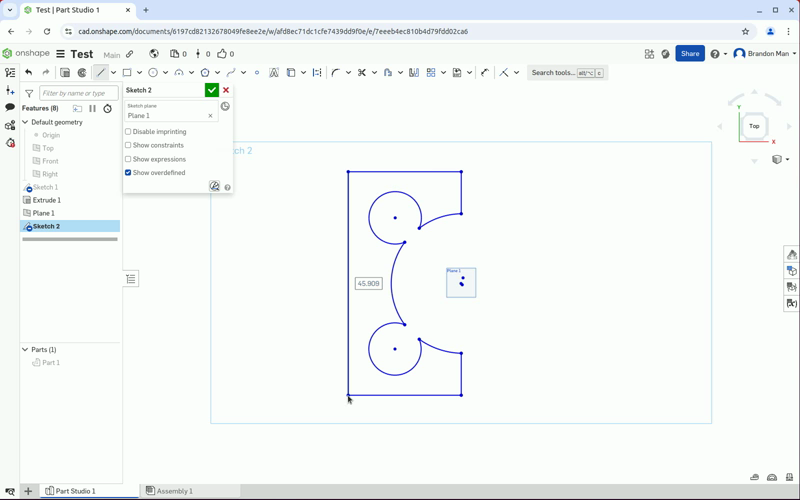
mouse_move(364, 245)
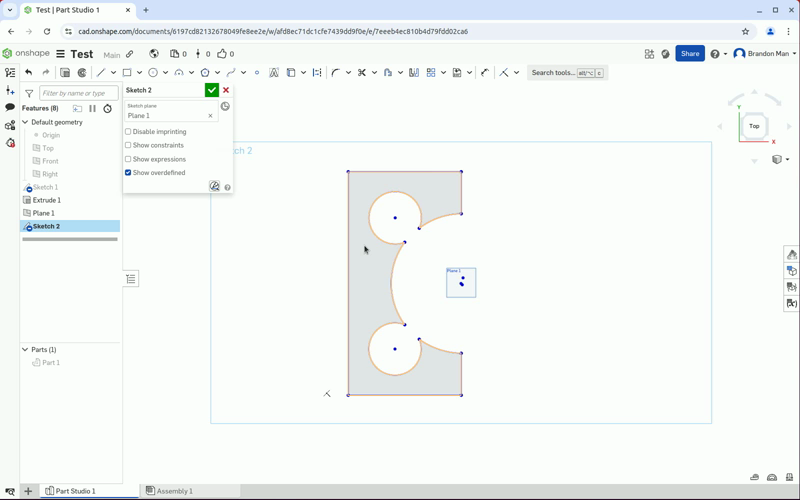
click(364, 245)
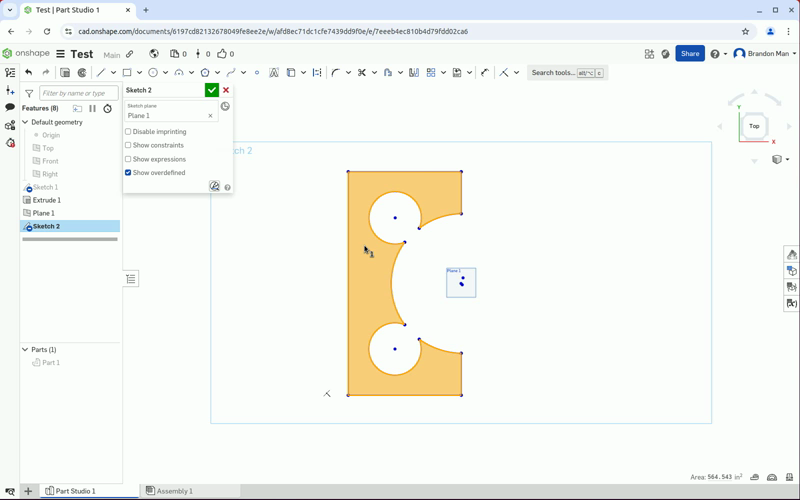
mouse_move(73, 352)
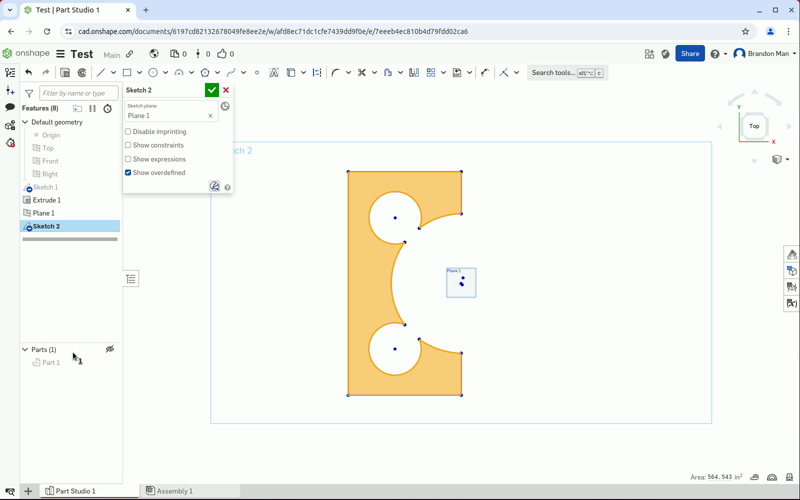
key(shift+y)
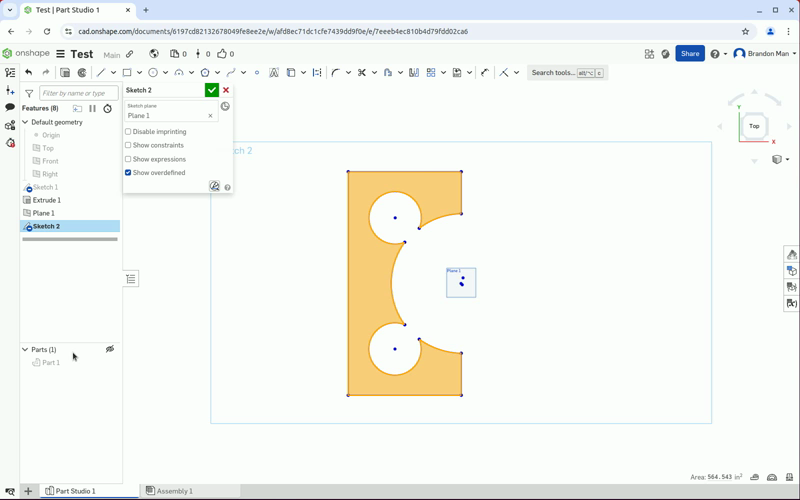
key(shift+e)
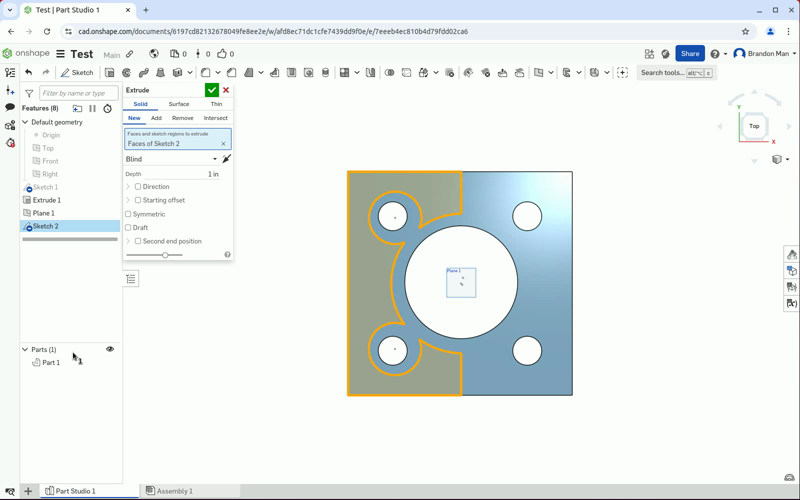
mouse_move(143, 106)
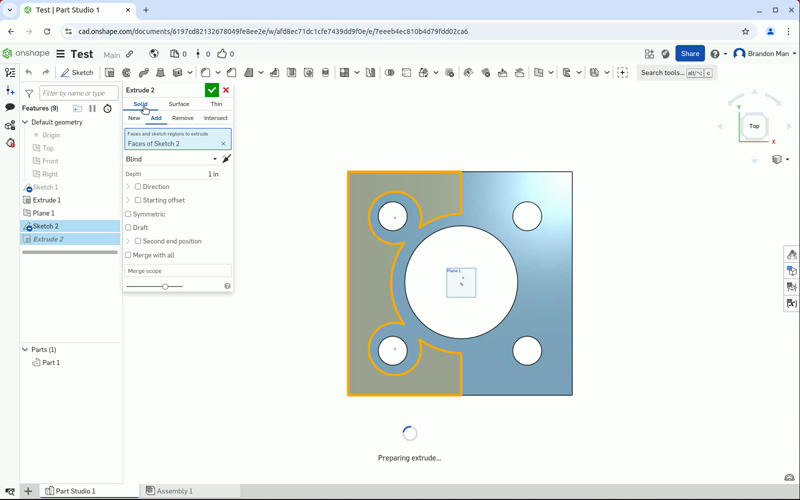
click(143, 106)
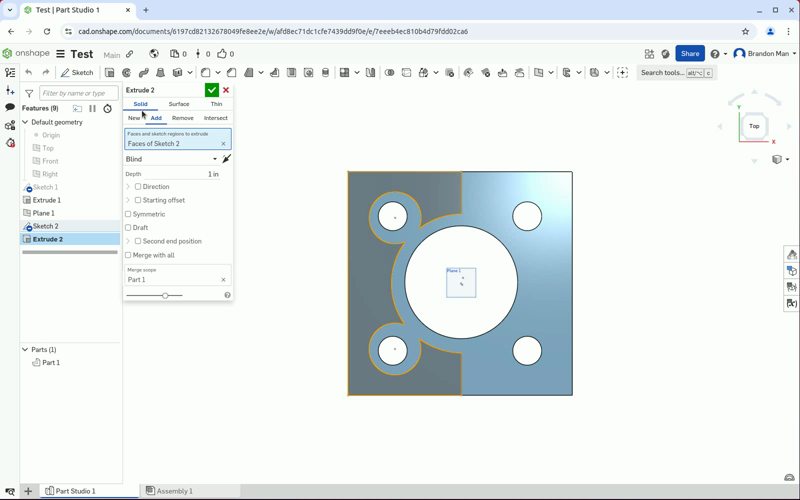
mouse_move(137, 120)
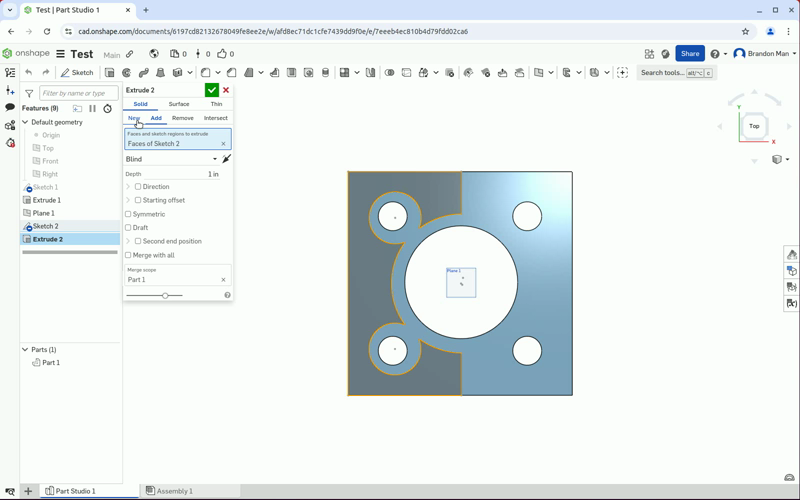
click(137, 120)
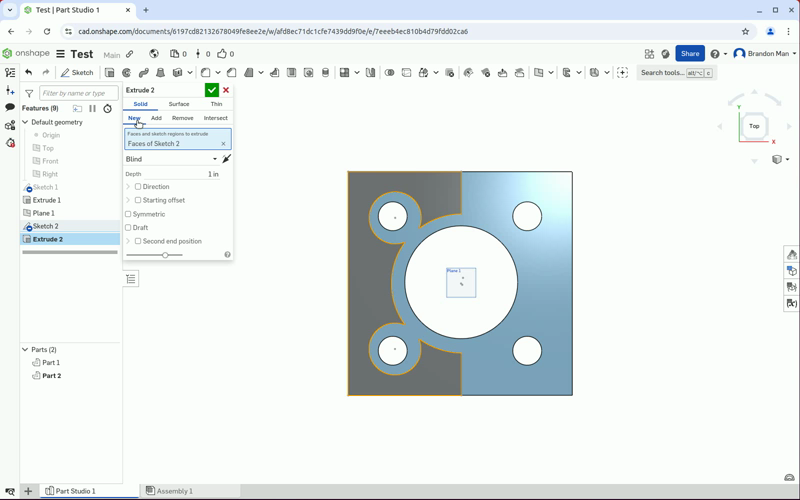
key(tab, 4)
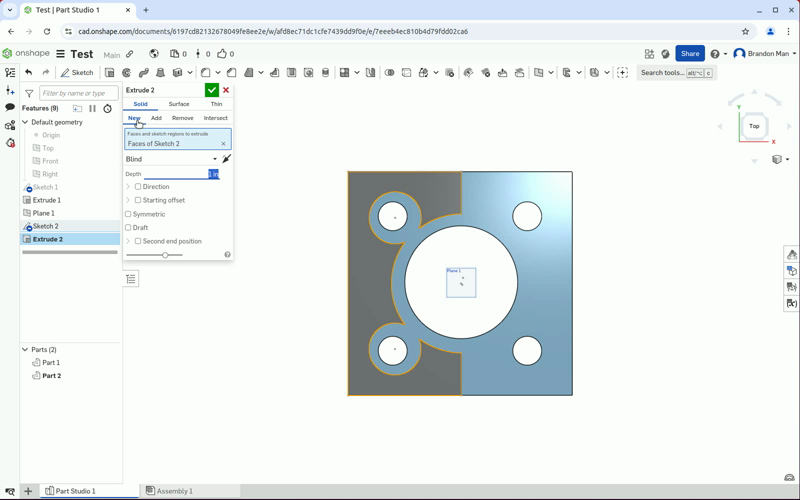
text(11.554)
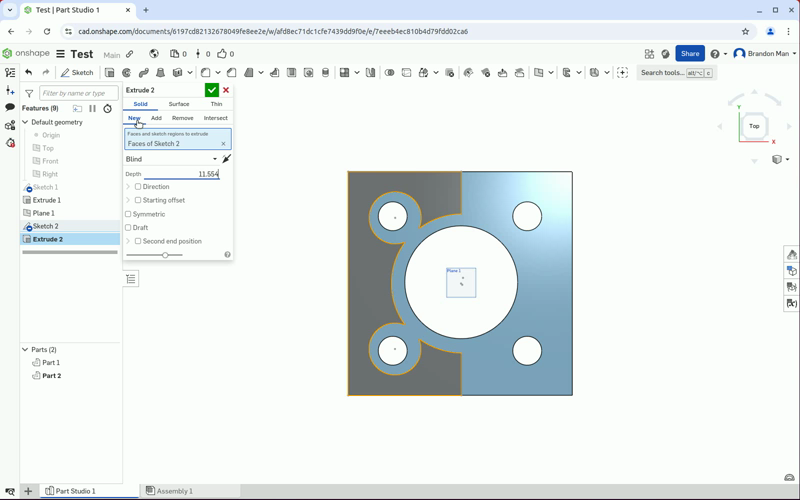
key(enter)
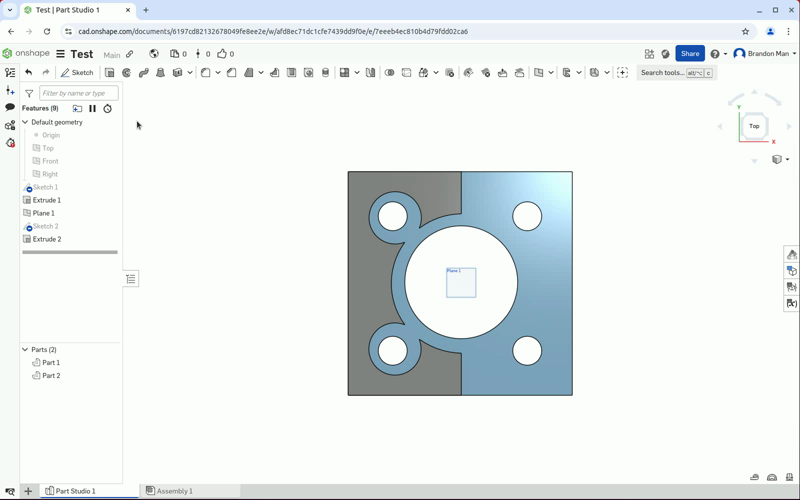
key(shift+h)
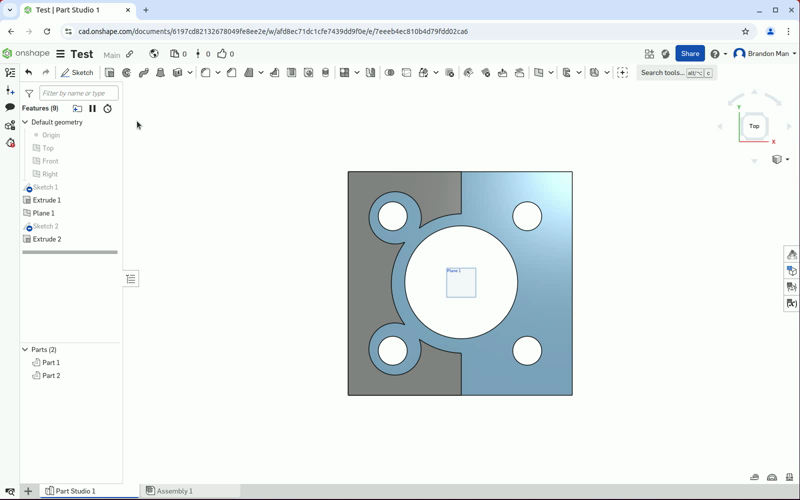
key(shift+h)
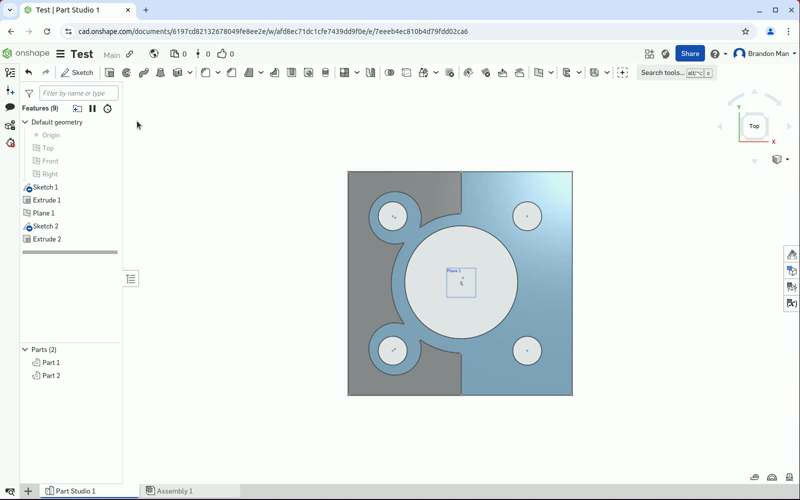
key(shift+7)
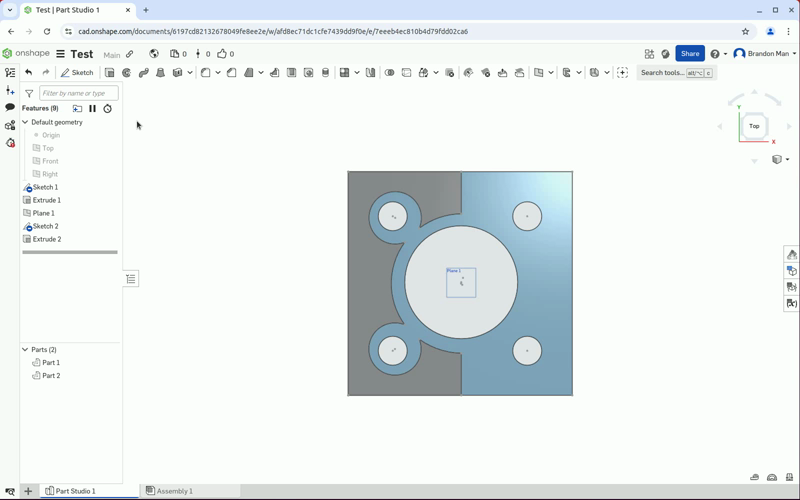
key(up, 3)
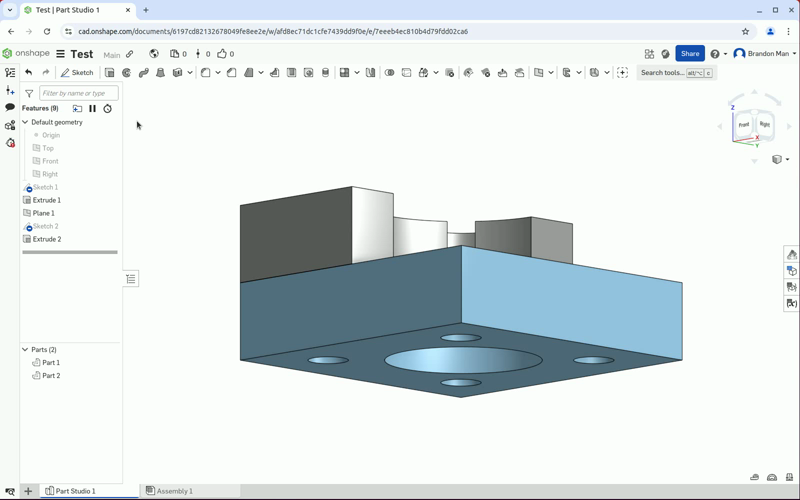
key(left, 3)
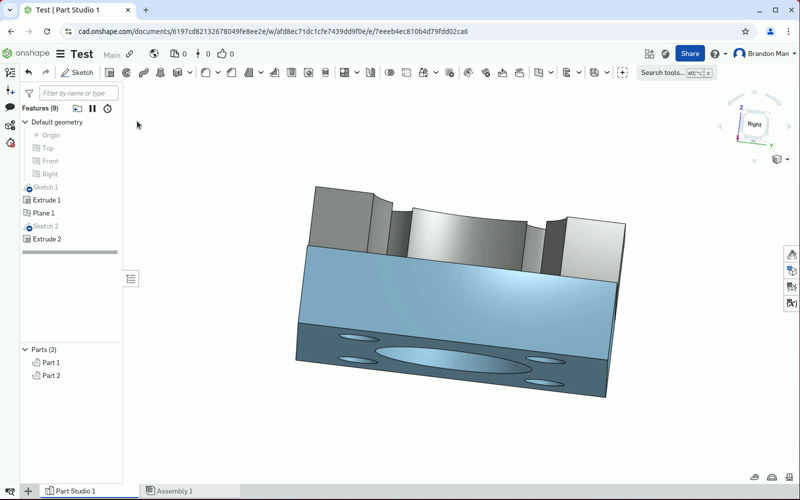
key(right, 3)
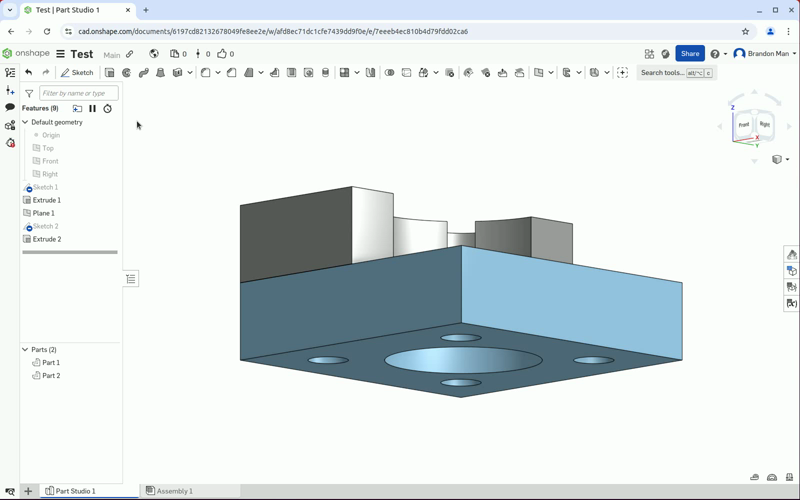
key(down, 3)
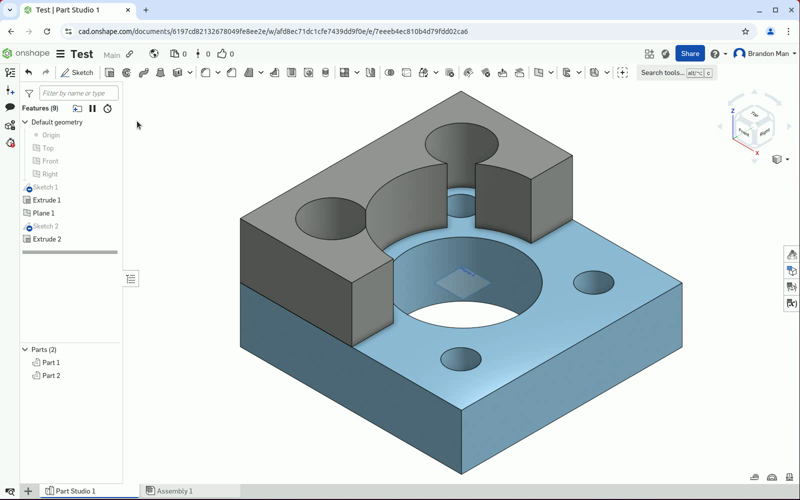
mouse_move(73, 189)
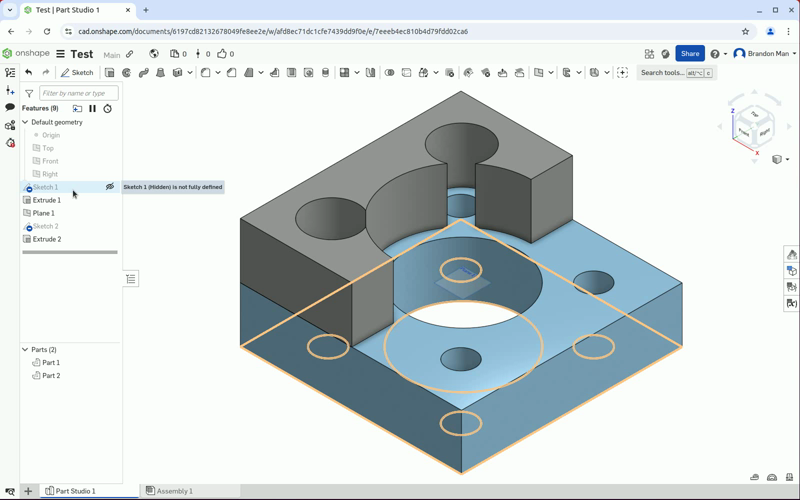
click(73, 189)